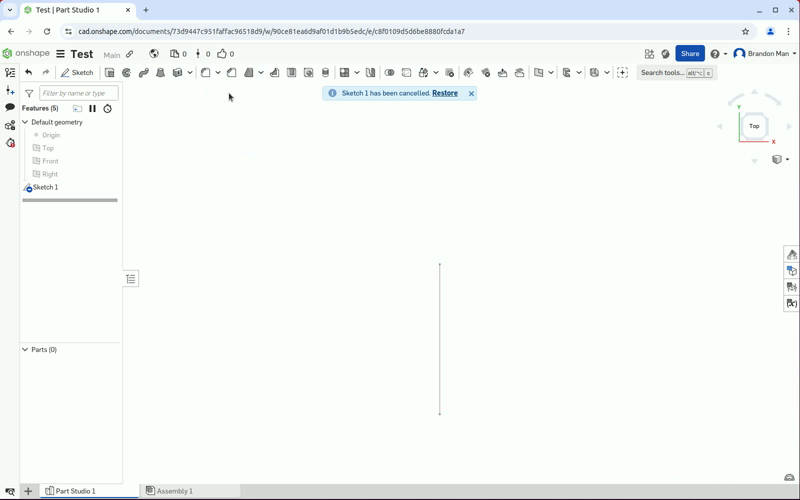
key(shift+h)
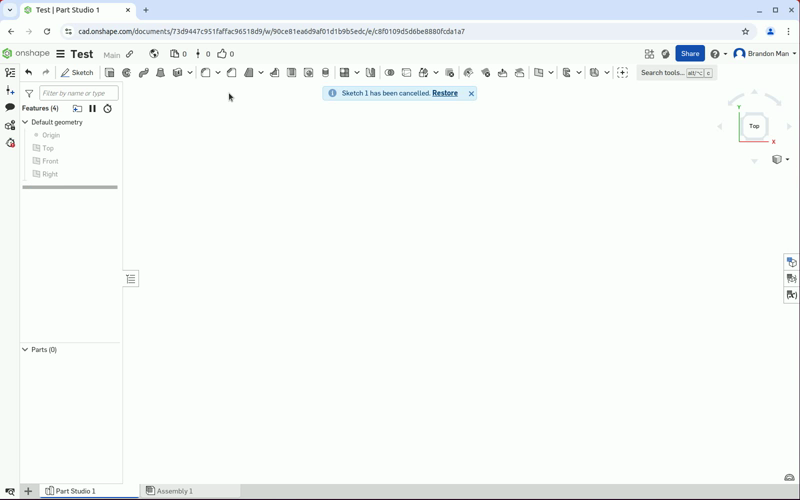
mouse_move(73, 352)
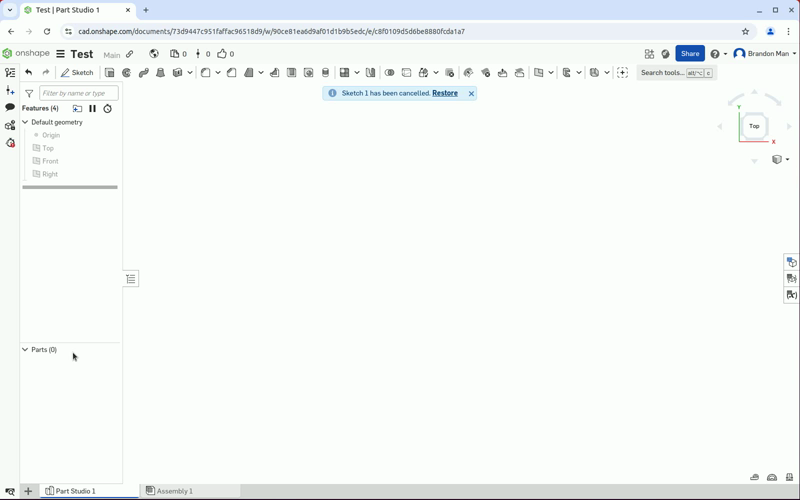
key(y)
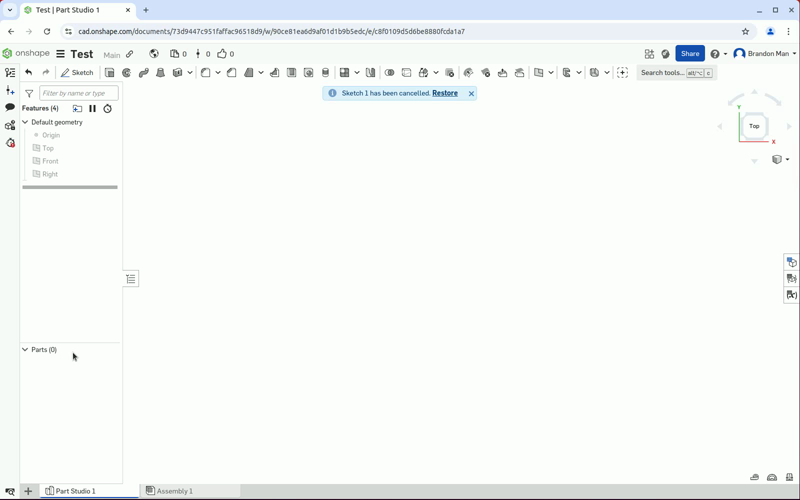
key(shift+p)
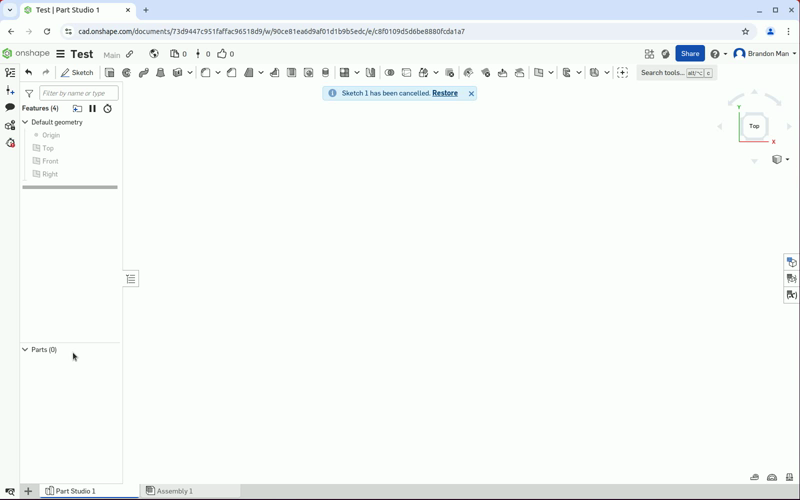
key(space)
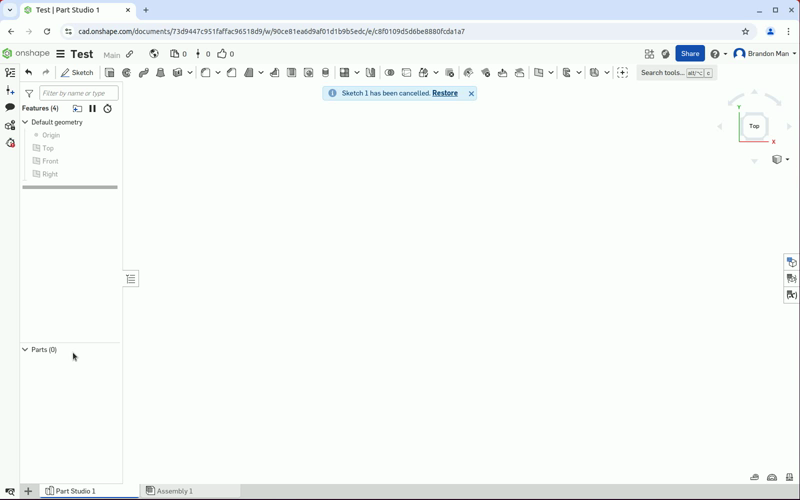
key_down(shift)
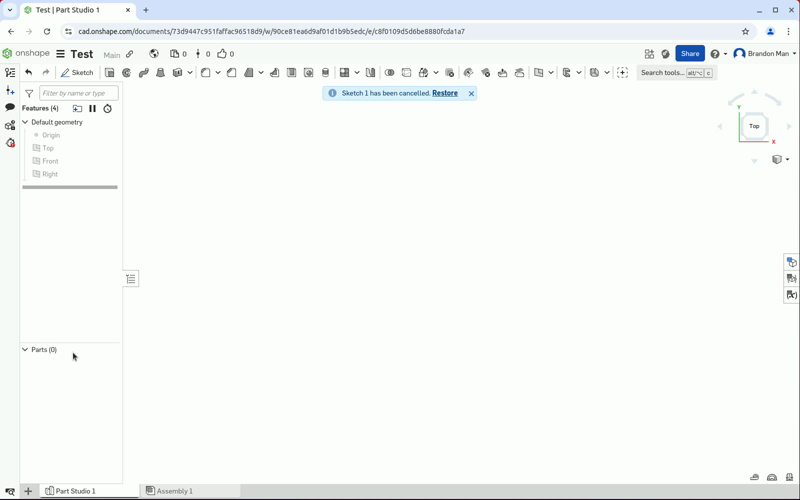
key(up)
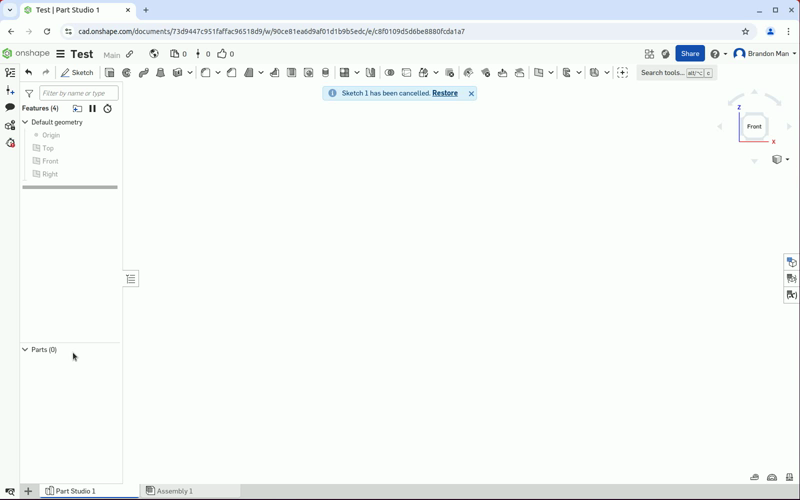
key_up(shift)
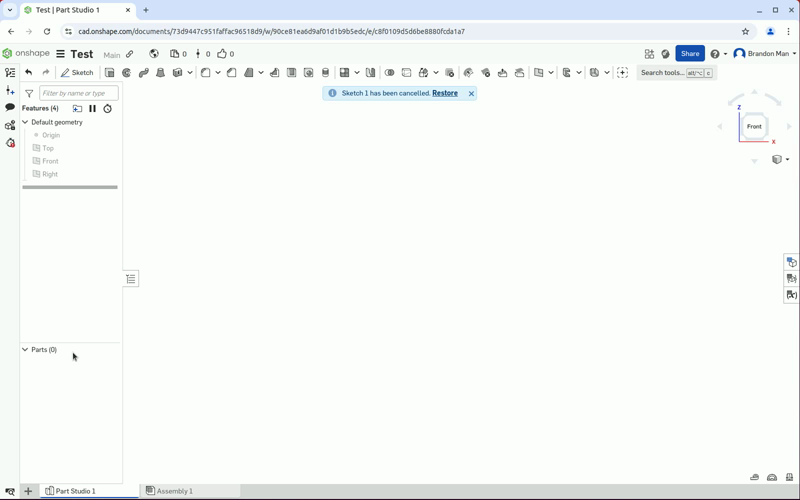
mouse_move(73, 352)
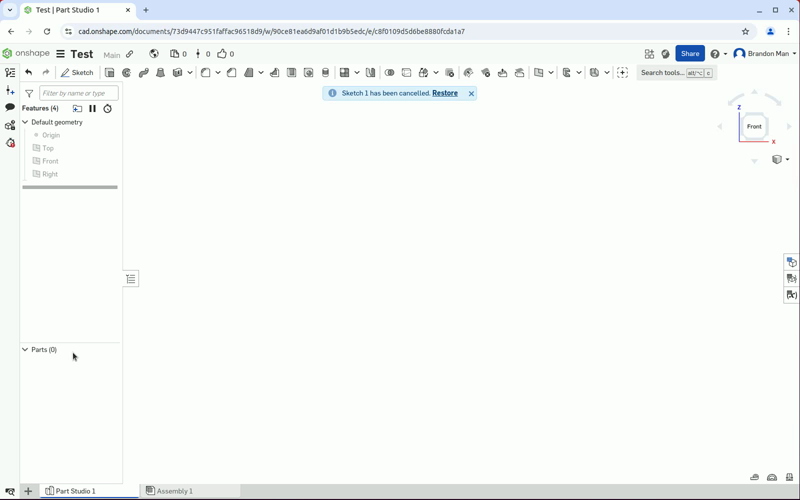
key(shift+y)
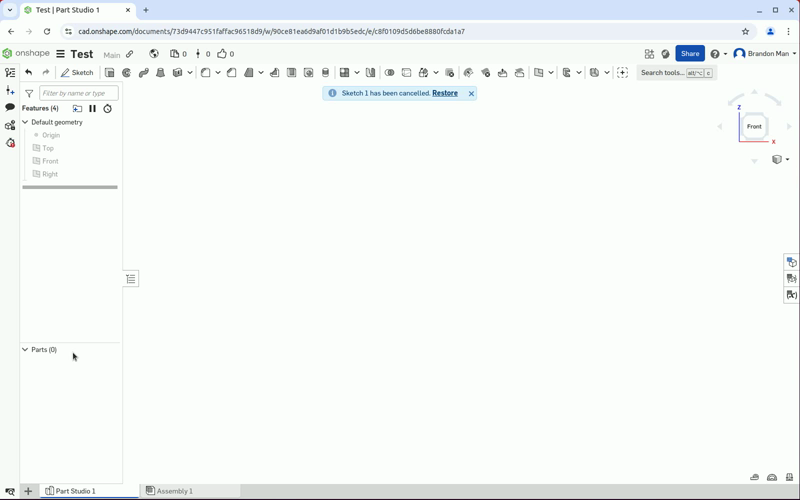
key(shift+s)
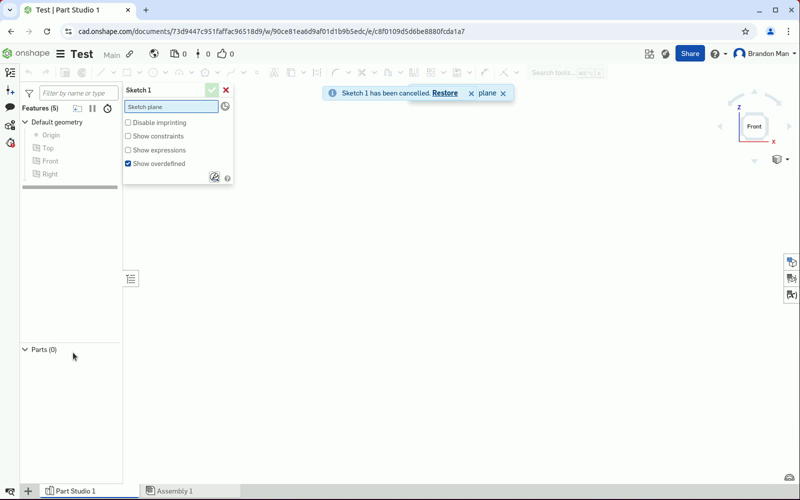
mouse_move(73, 163)
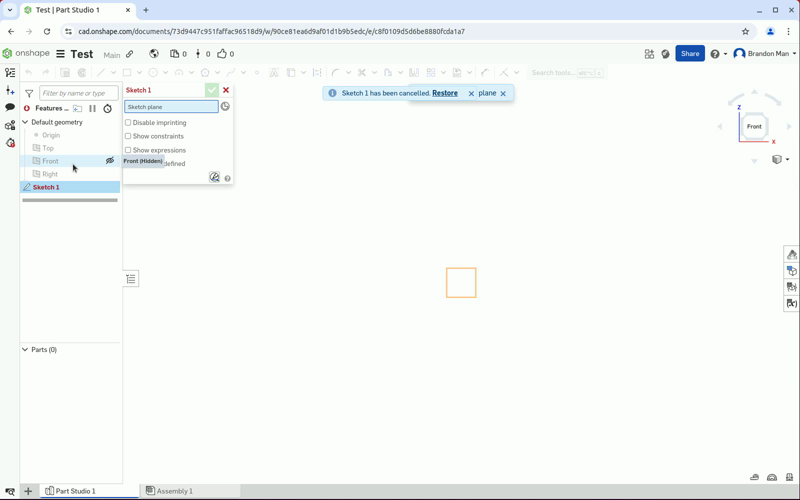
click(73, 163)
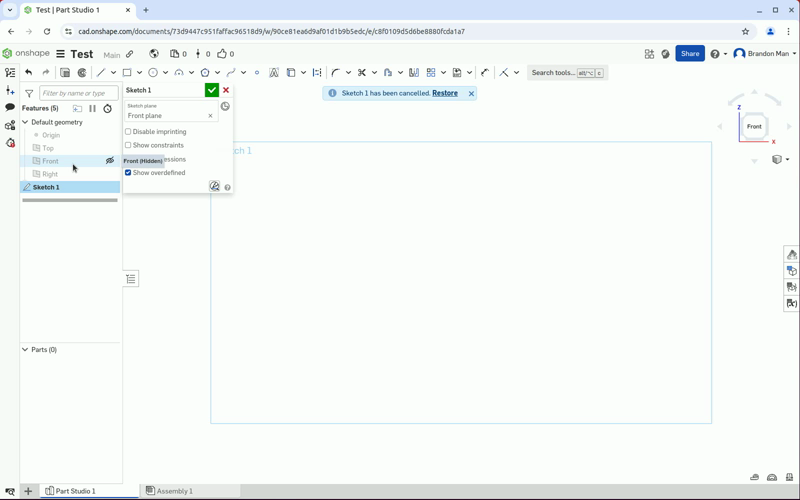
mouse_move(73, 352)
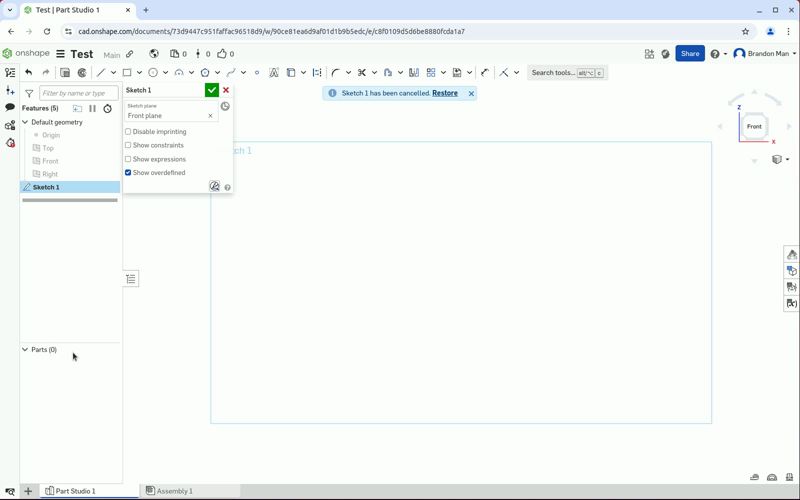
key(y)
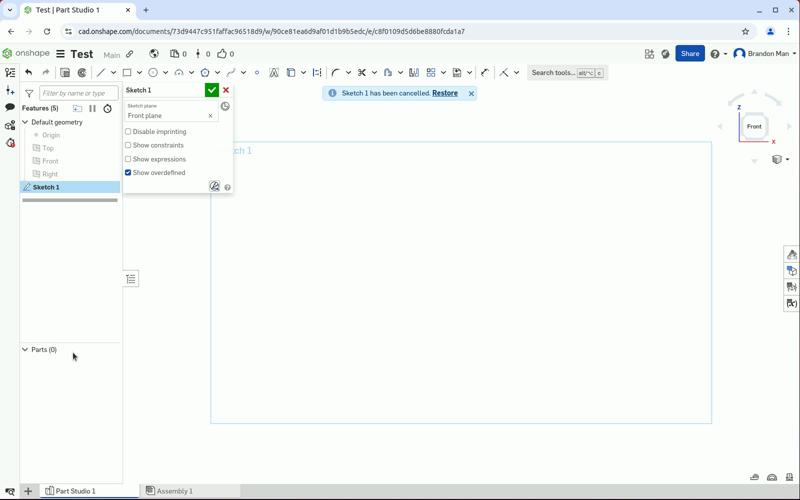
key(a)
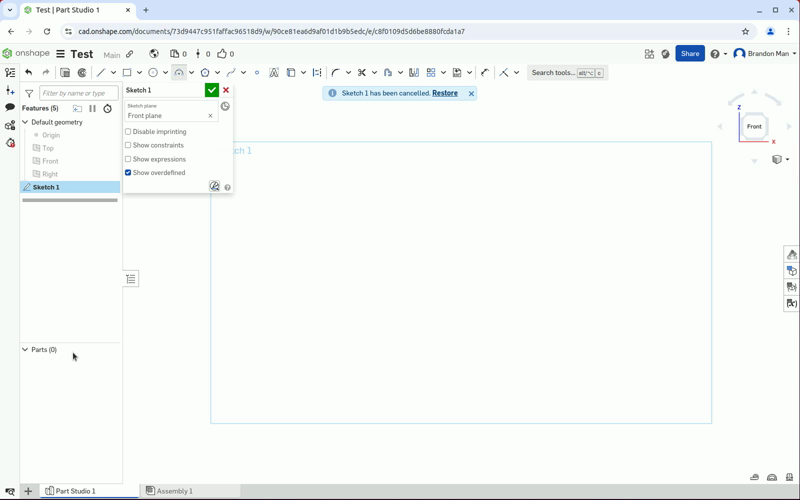
key_down(shift)
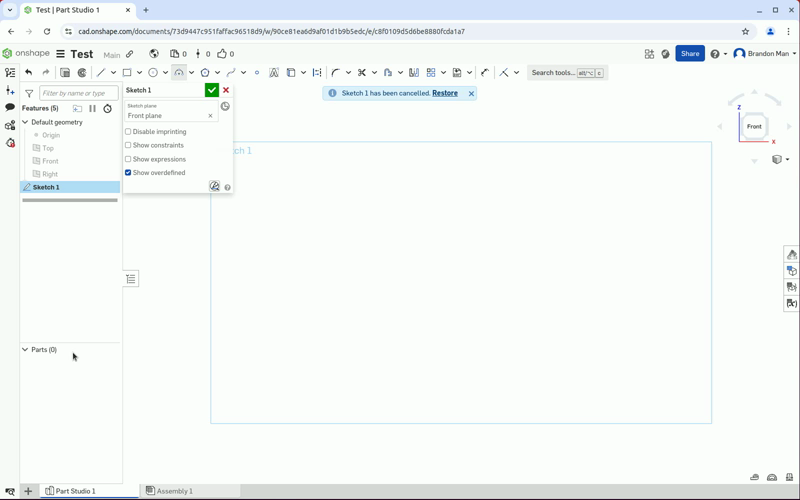
mouse_move(395, 244)
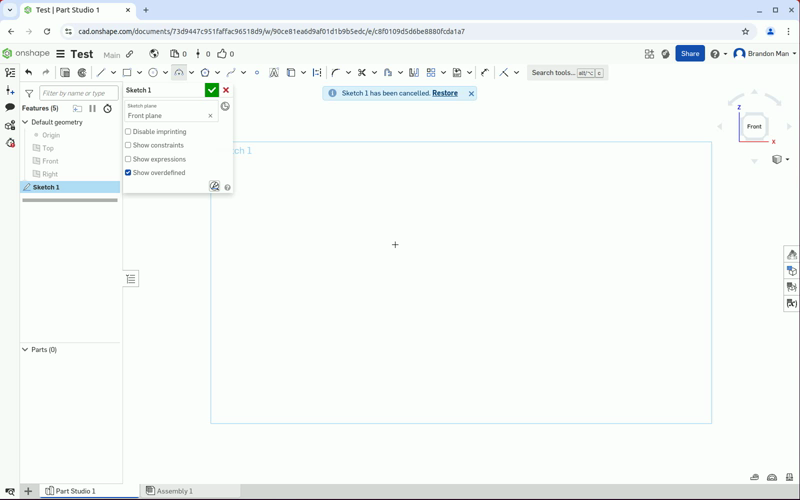
click(395, 244)
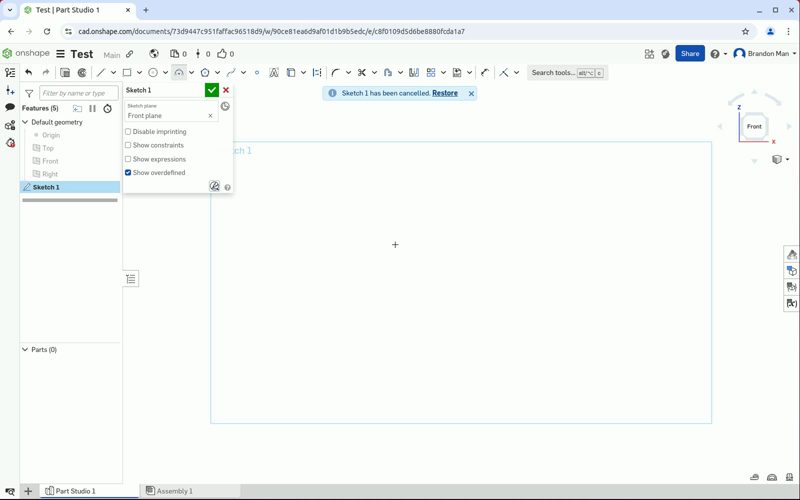
key_up(shift)
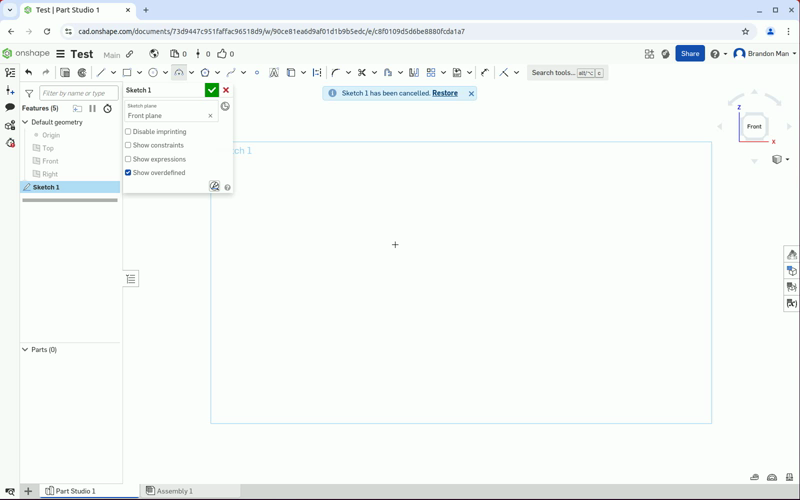
key_down(shift)
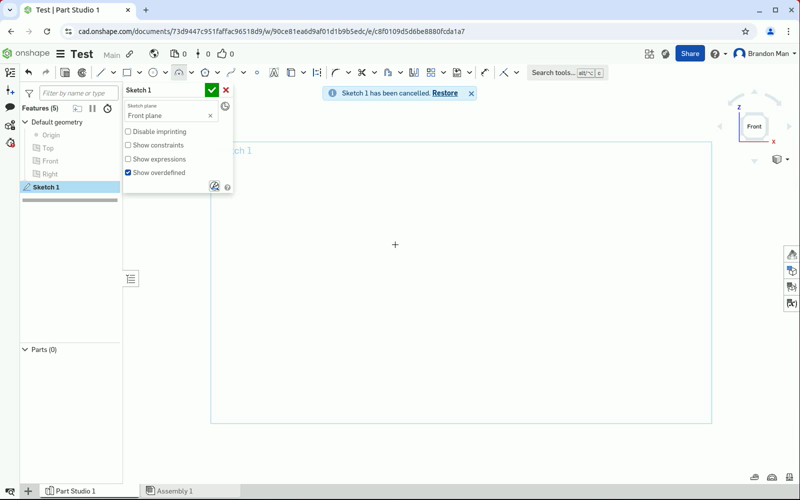
mouse_move(431, 212)
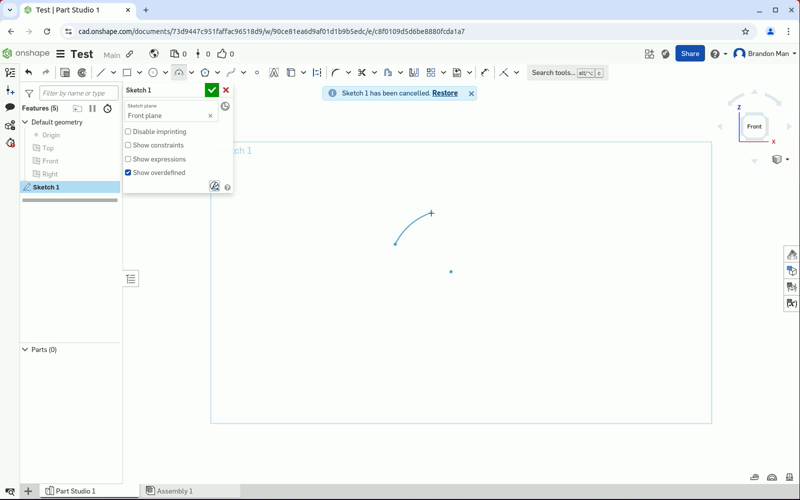
click(431, 212)
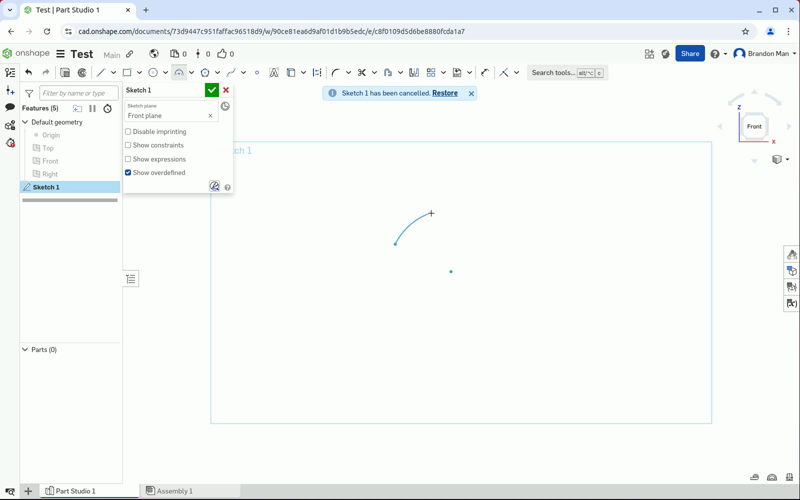
mouse_move(410, 225)
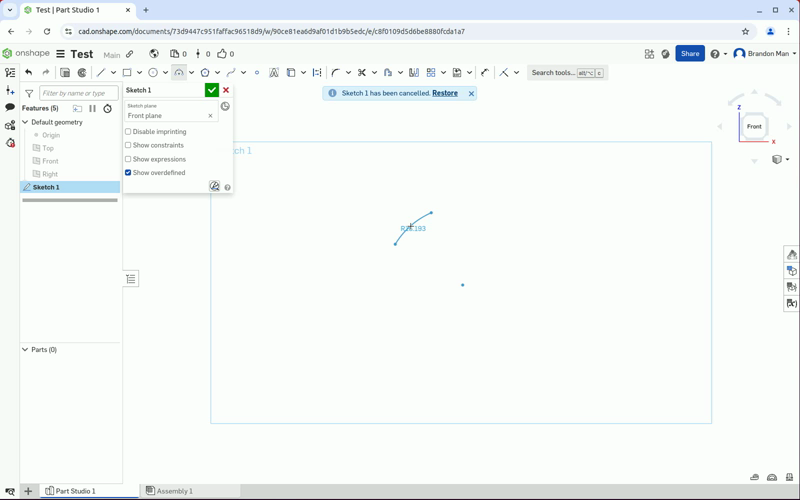
click(410, 225)
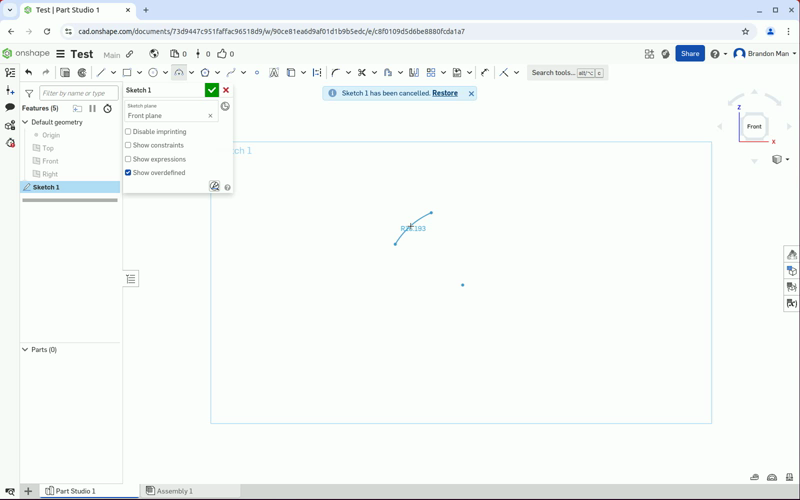
key_up(shift)
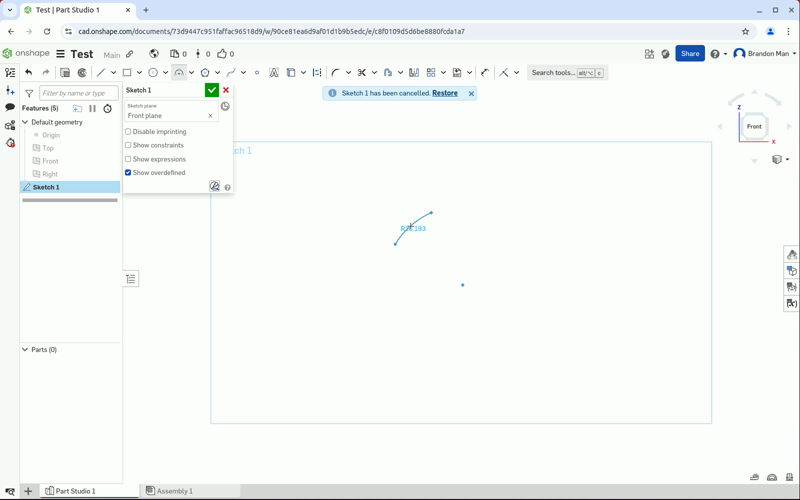
key(esc)
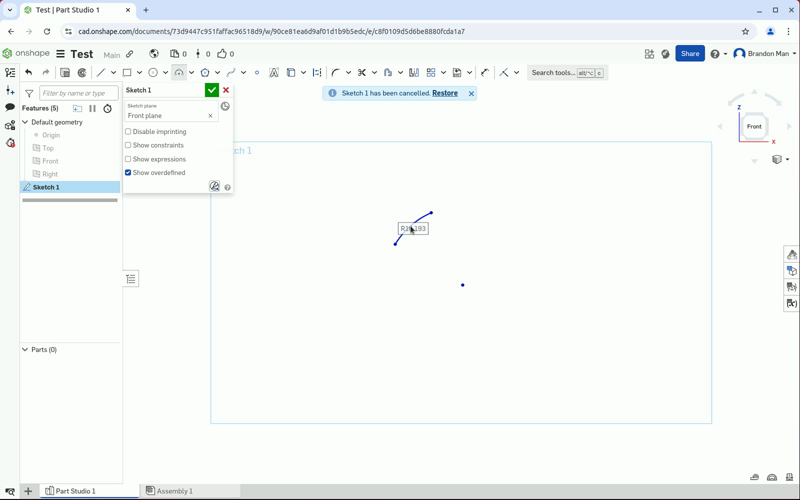
key(l)
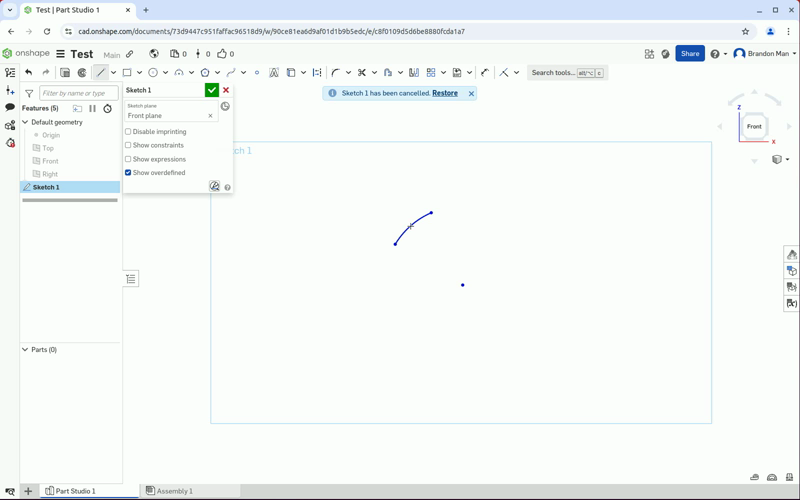
mouse_move(431, 212)
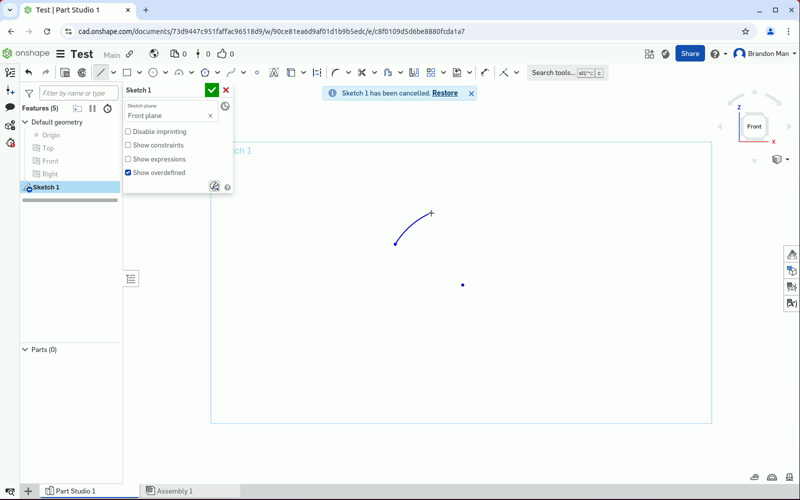
click(431, 212)
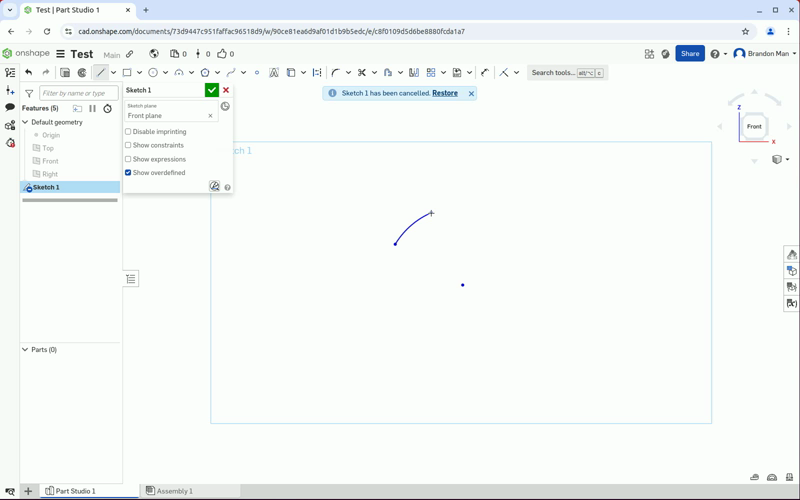
key_down(shift)
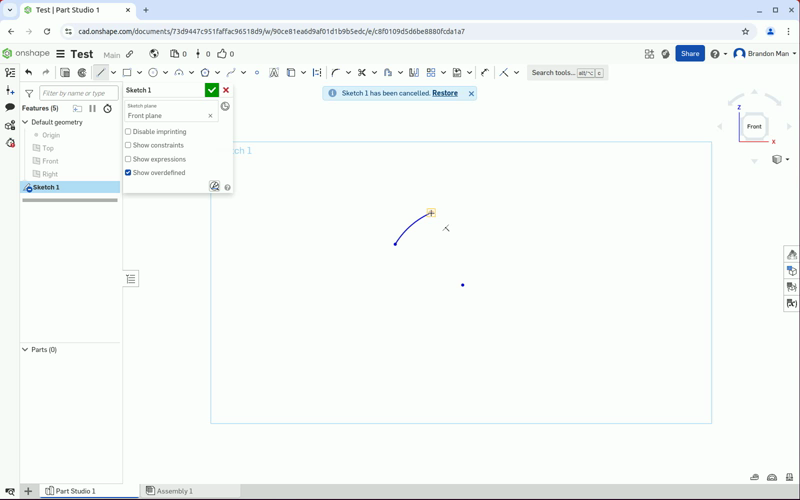
mouse_move(461, 212)
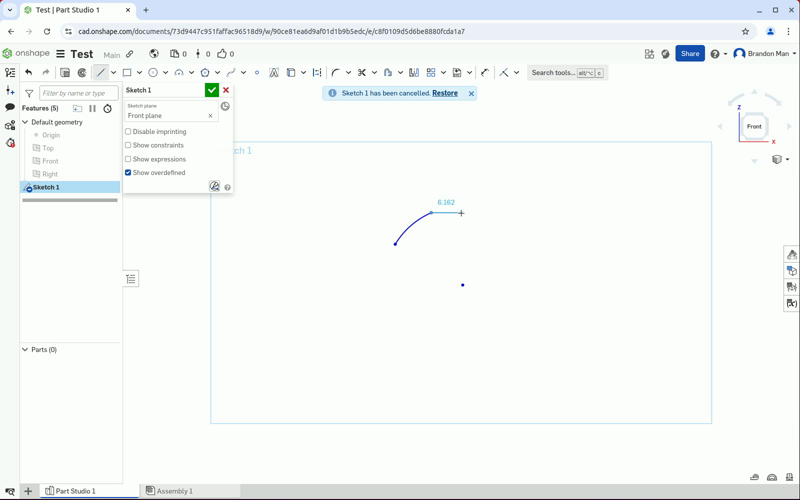
mouse_move(446, 187)
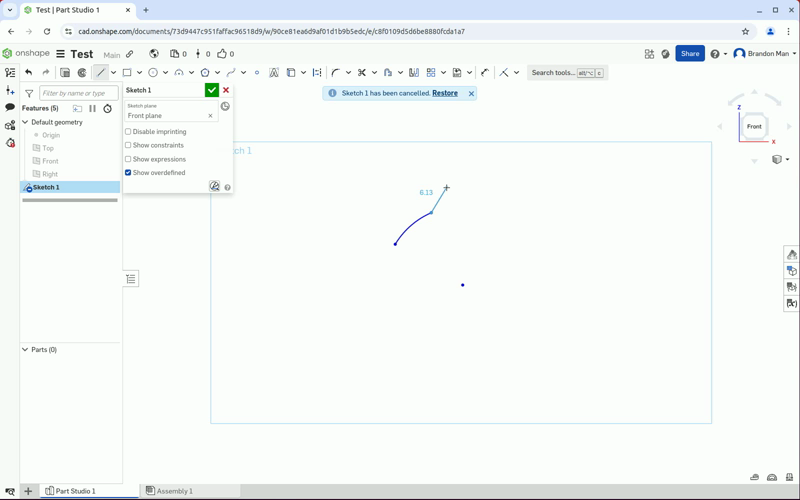
click(446, 187)
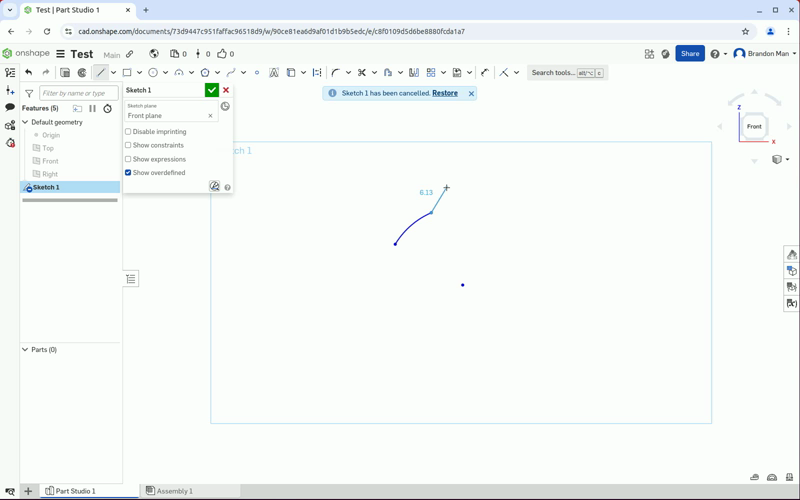
key_up(shift)
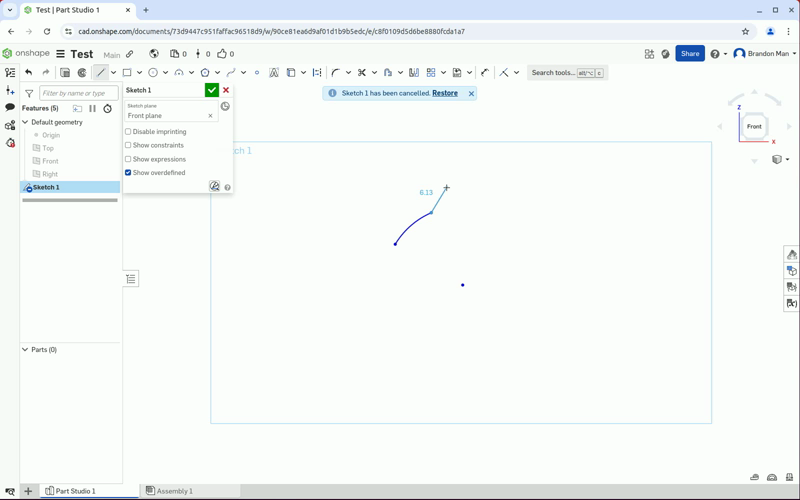
key_down(shift)
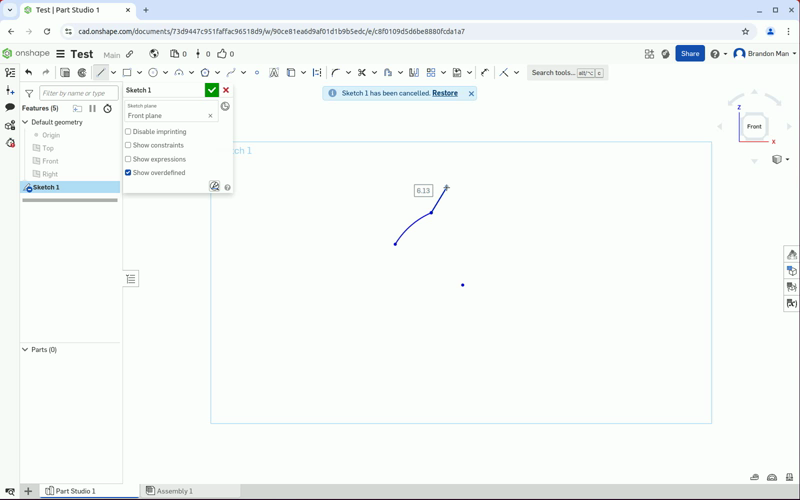
mouse_move(476, 187)
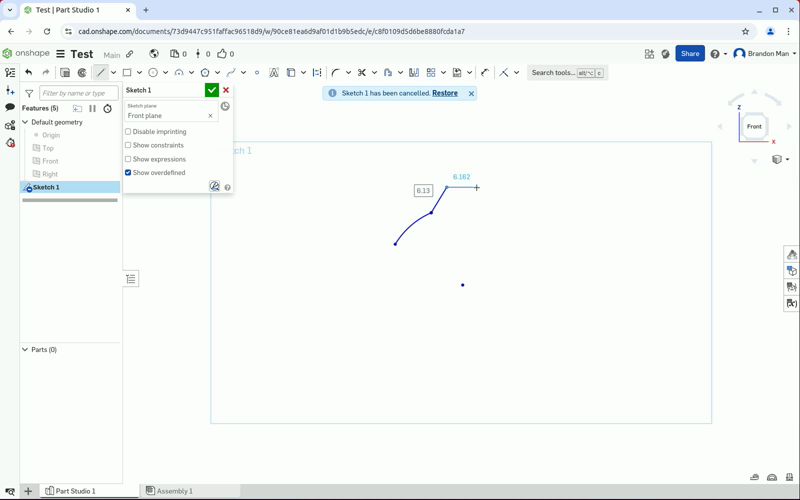
mouse_move(446, 185)
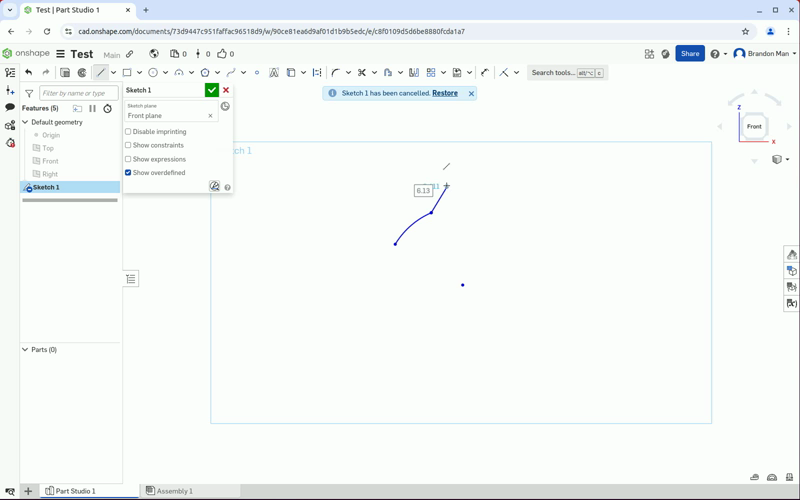
scroll(6)
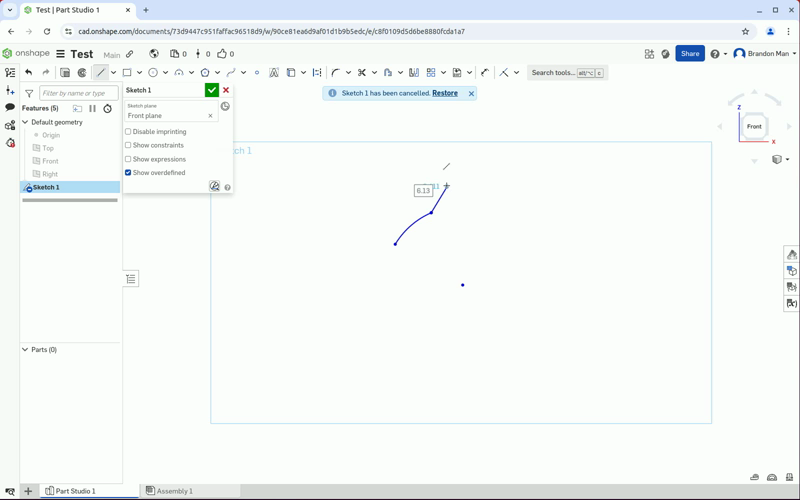
scroll(6)
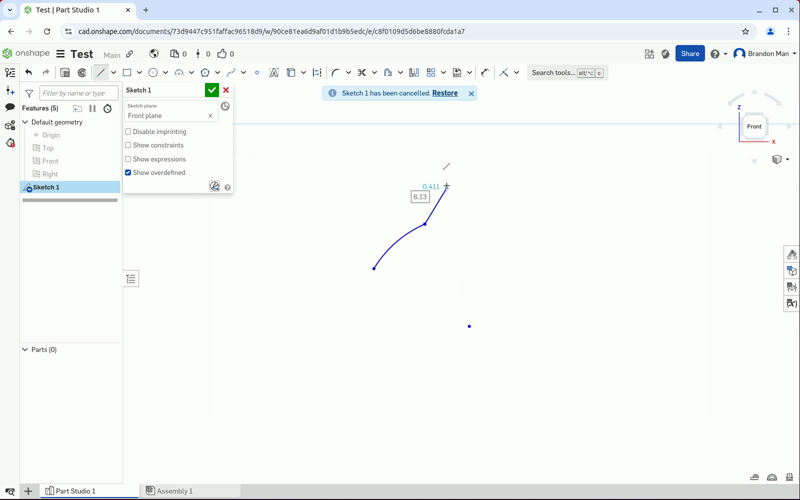
scroll(6)
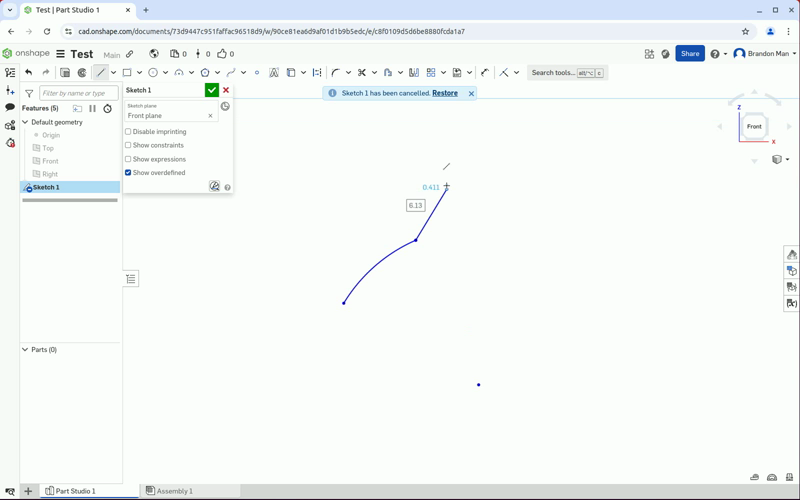
scroll(6)
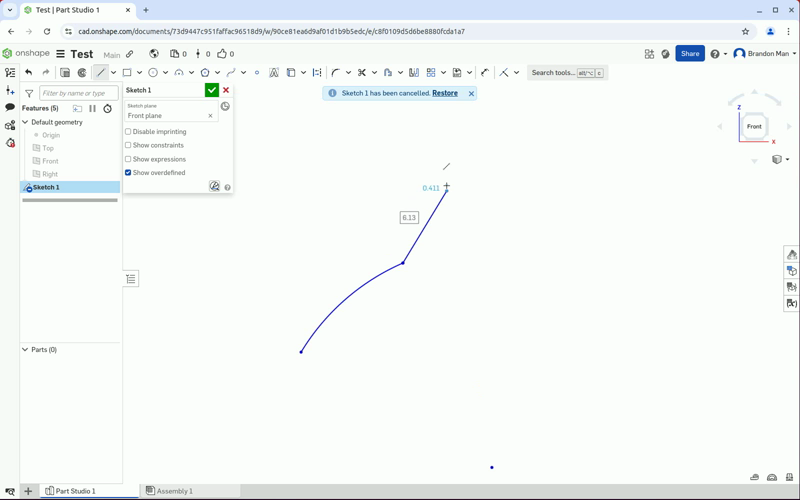
scroll(6)
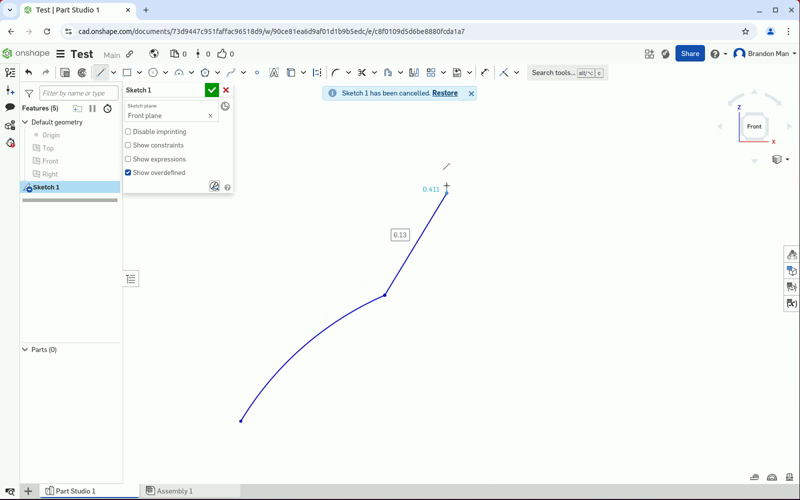
scroll(6)
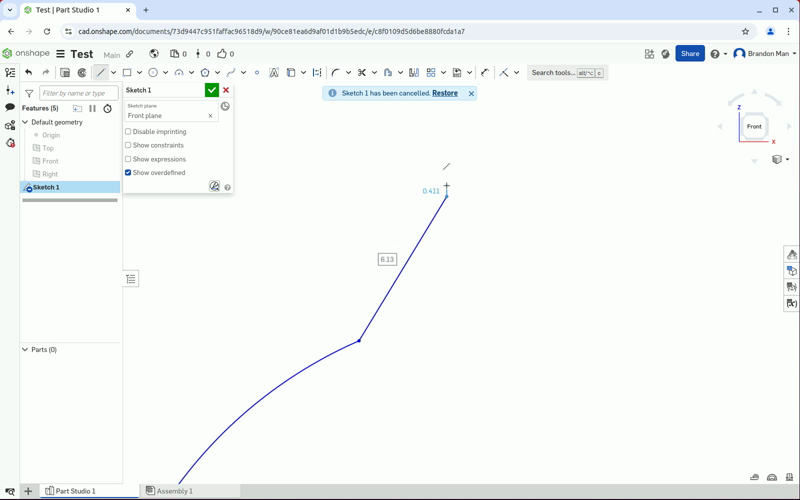
scroll(6)
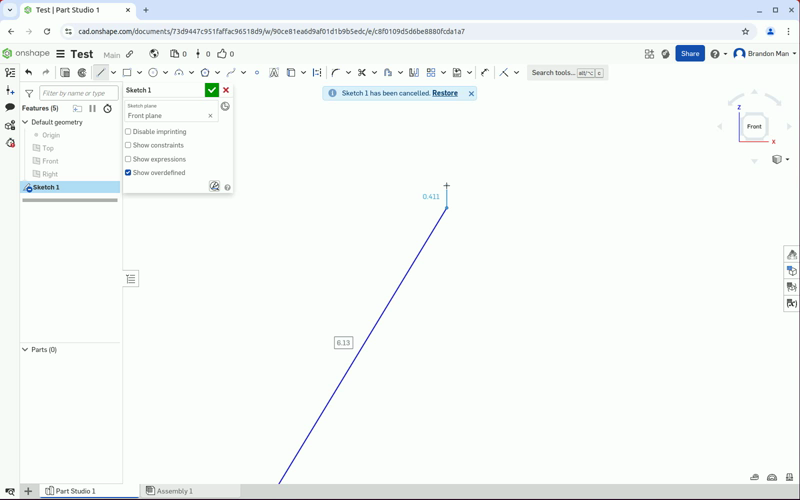
click(446, 185)
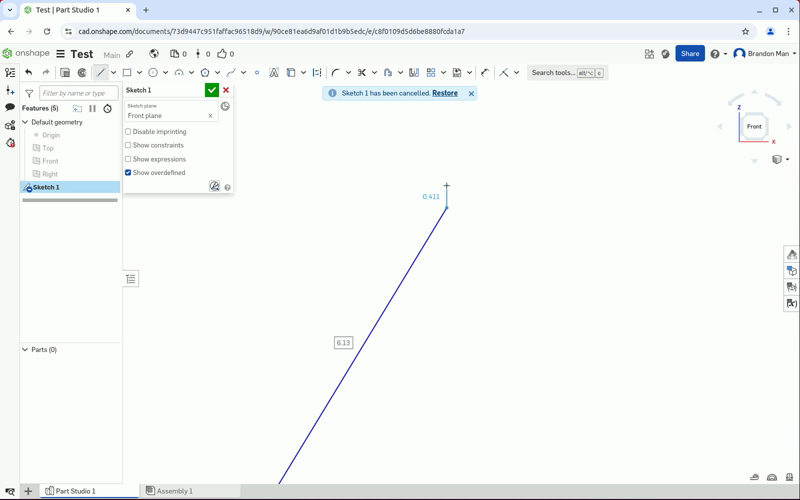
scroll(-6)
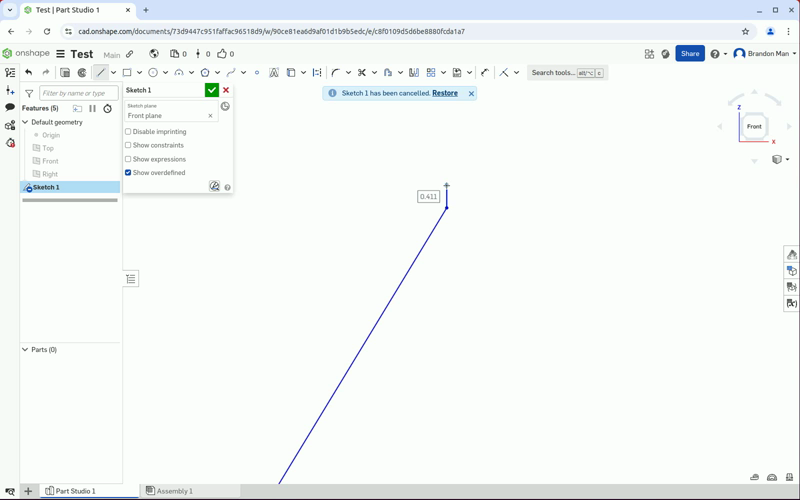
scroll(-6)
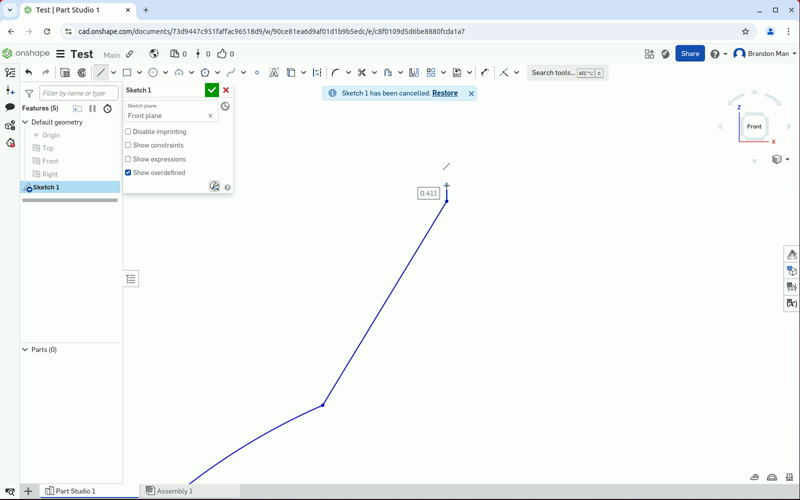
scroll(-6)
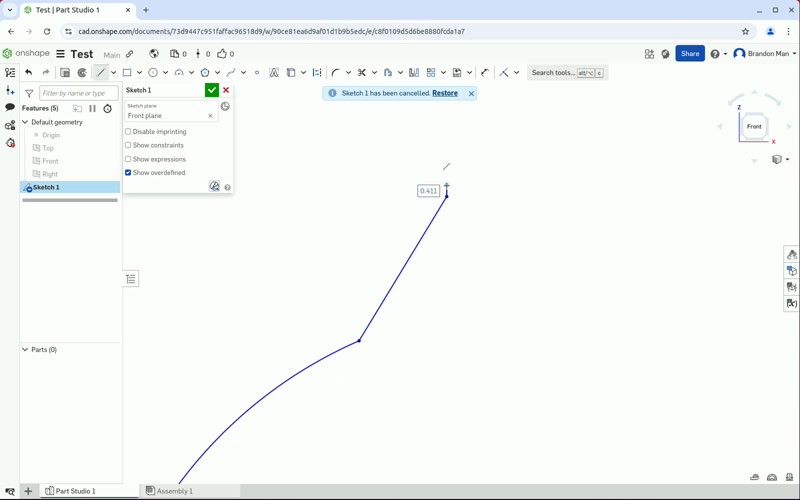
scroll(-6)
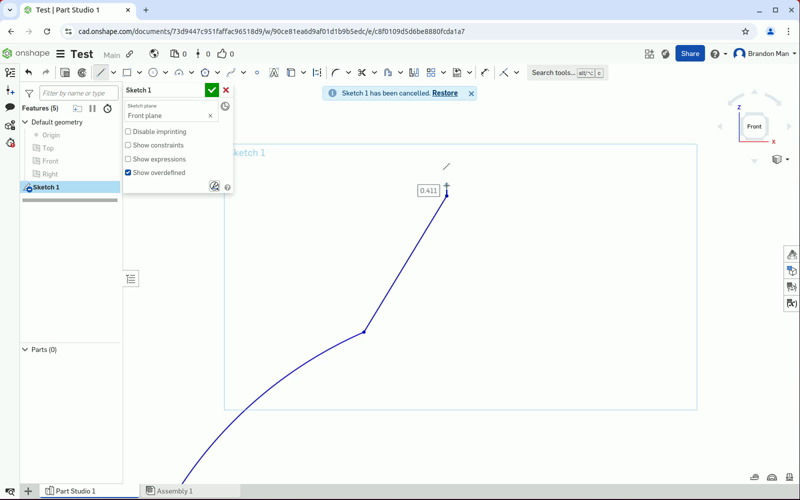
scroll(-6)
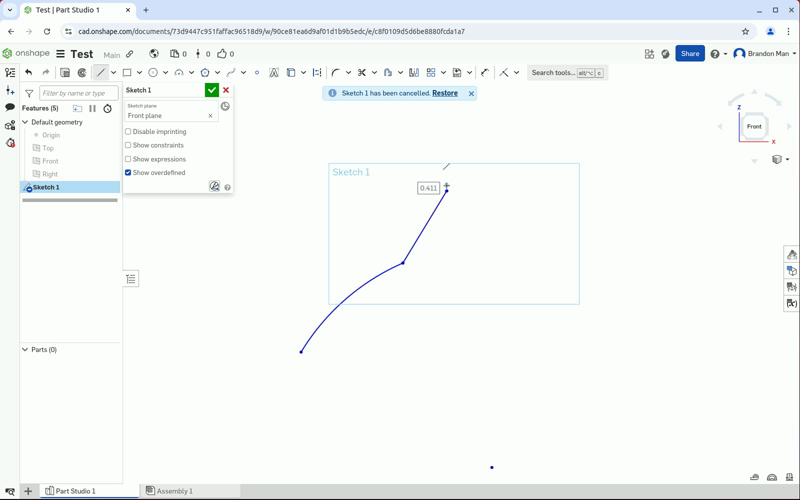
scroll(-6)
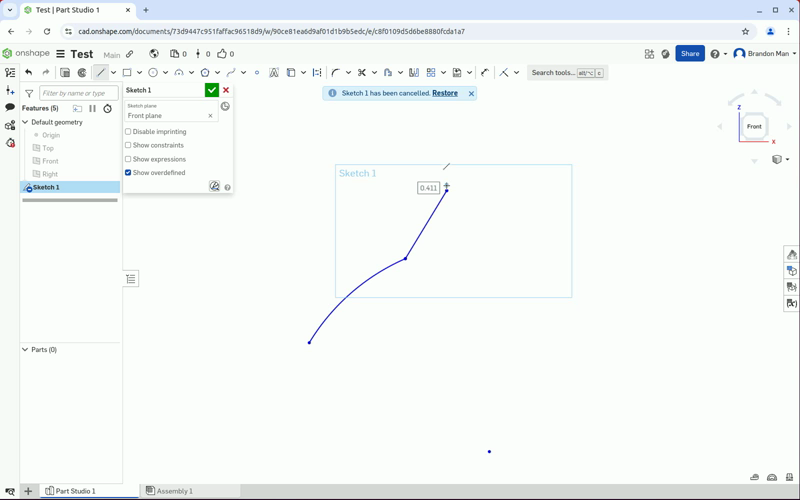
scroll(-6)
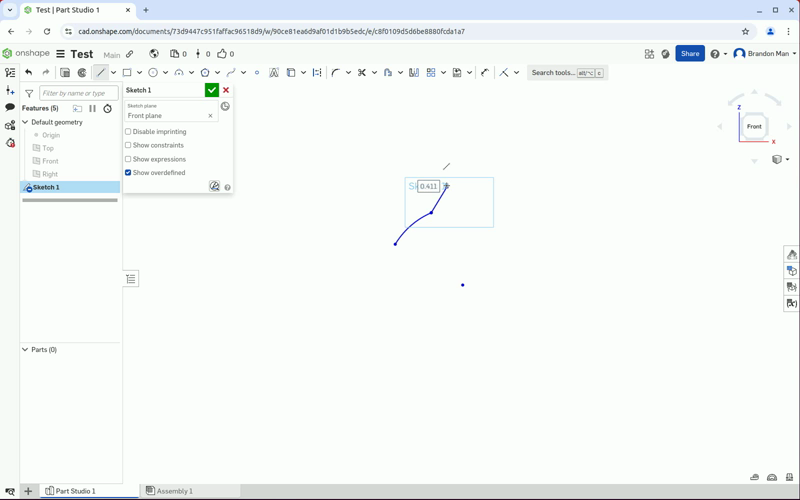
key_up(shift)
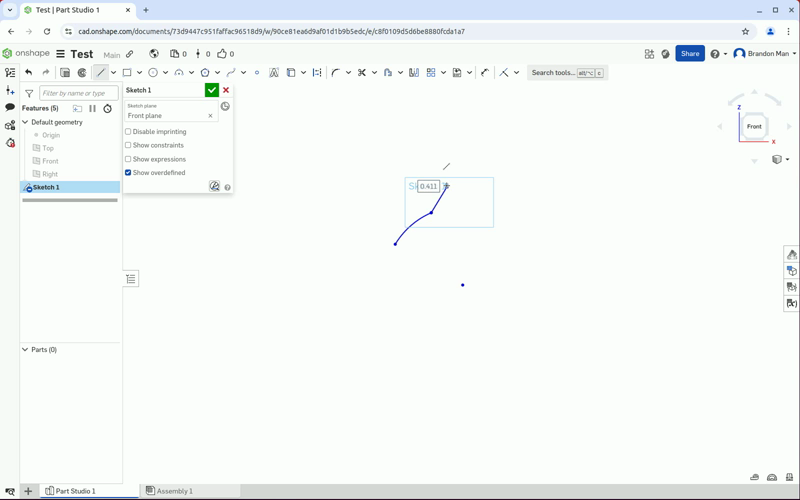
key_down(shift)
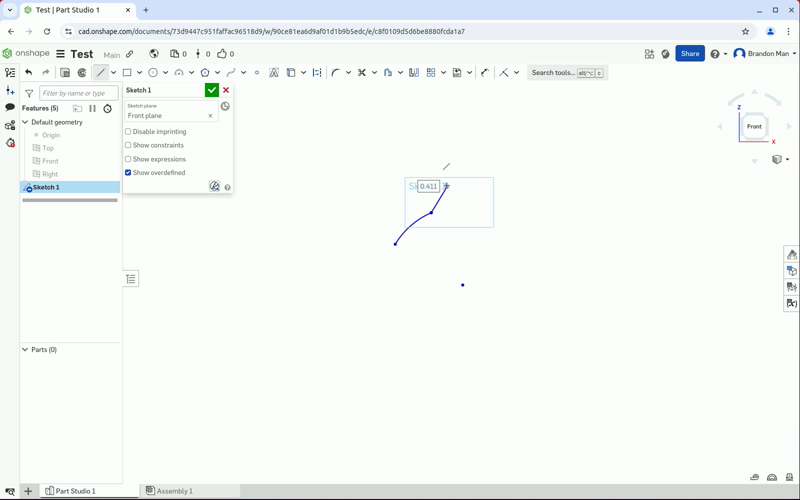
mouse_move(476, 185)
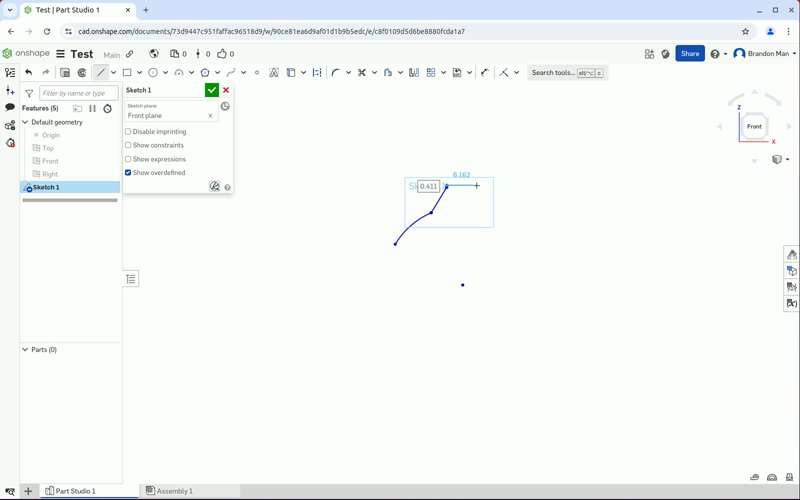
mouse_move(446, 158)
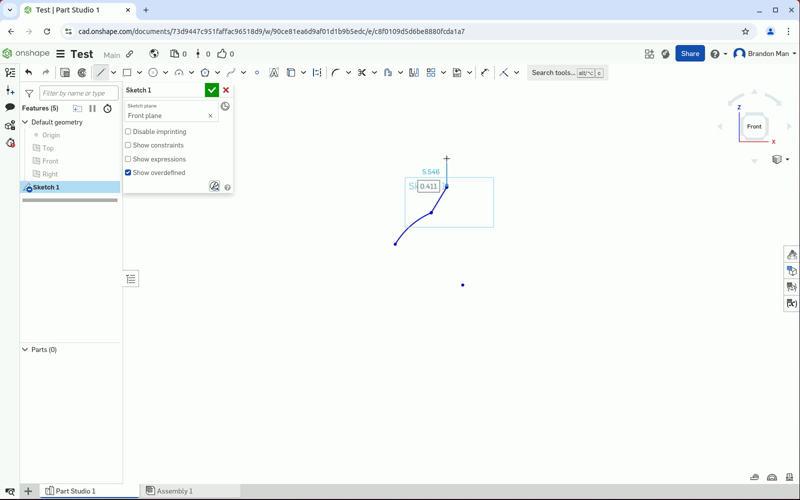
click(446, 158)
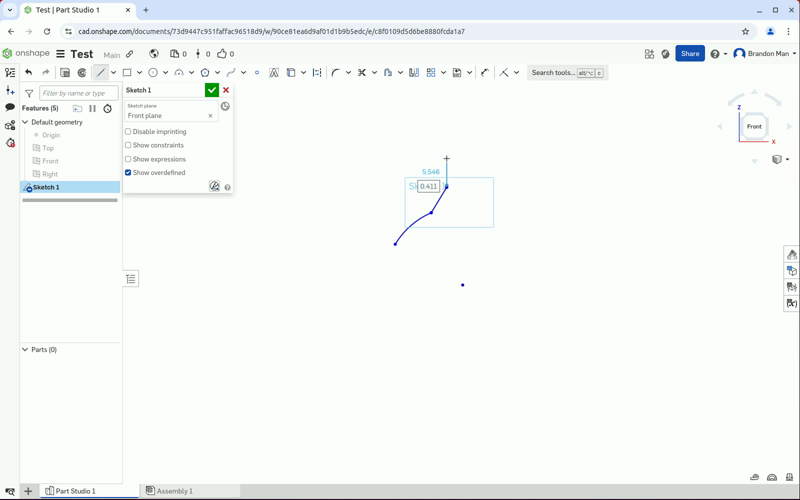
key_up(shift)
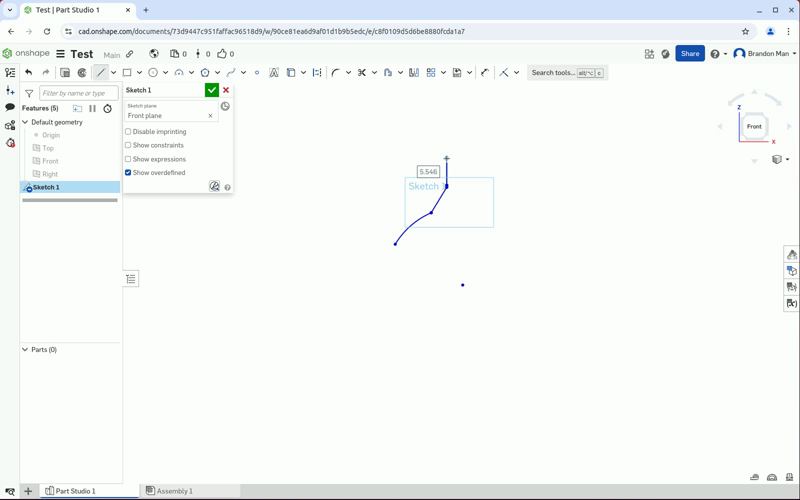
key_down(shift)
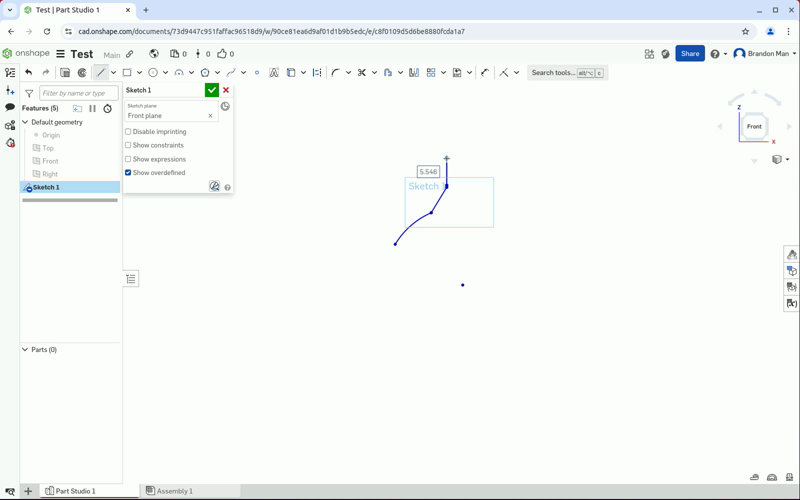
mouse_move(395, 244)
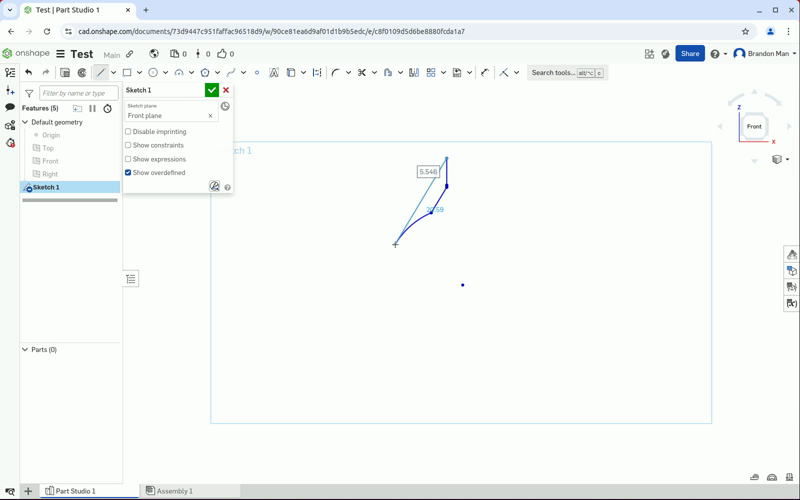
key_up(shift)
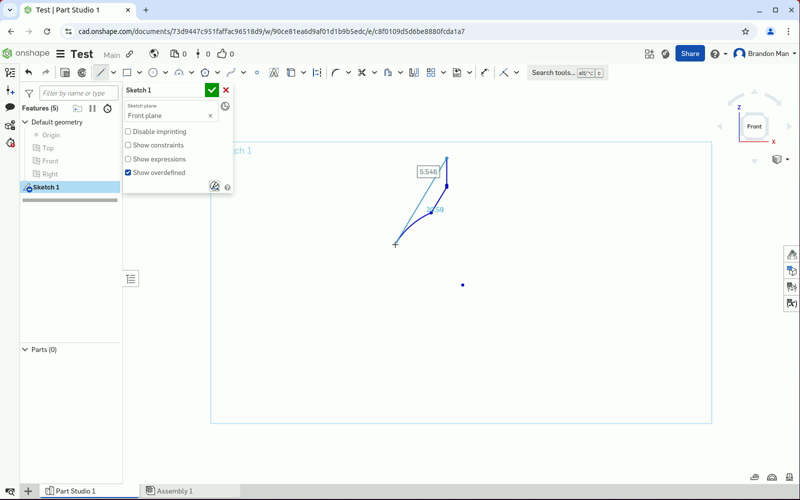
click(395, 244)
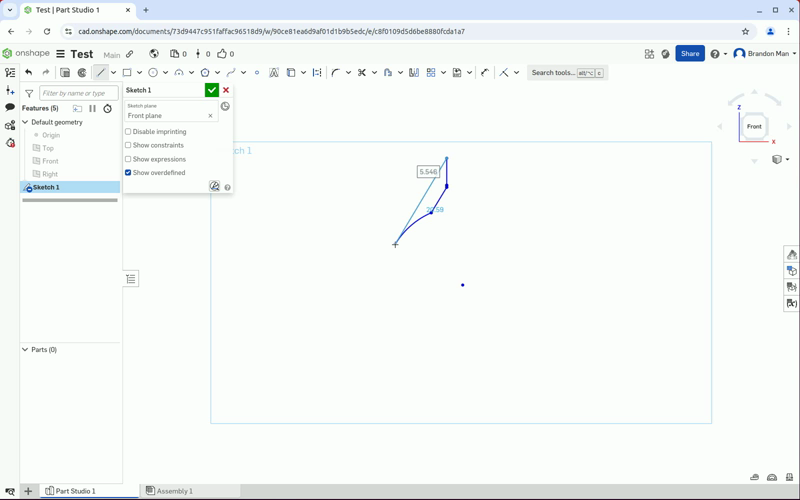
key(esc)
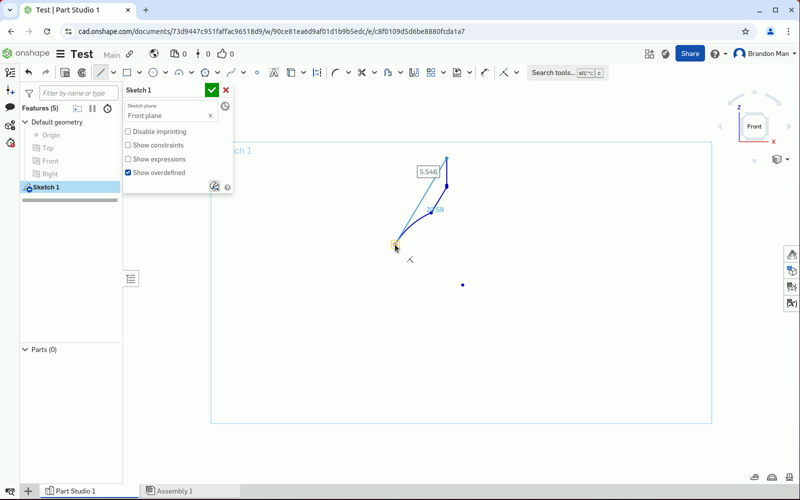
mouse_move(437, 196)
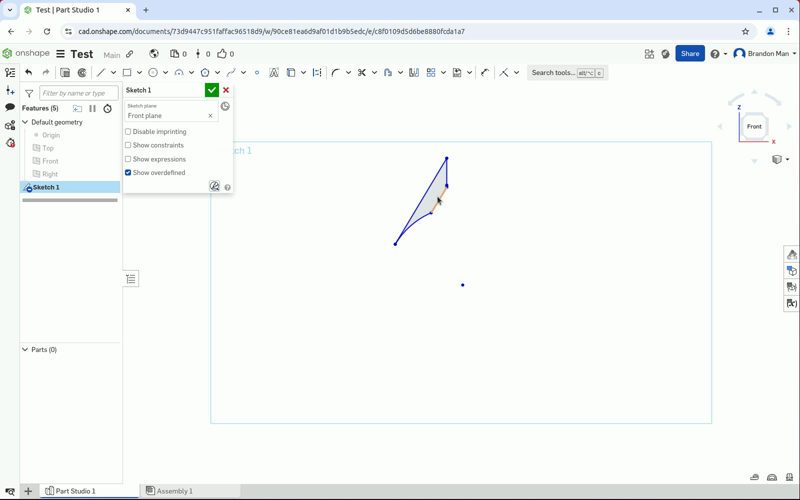
scroll(6)
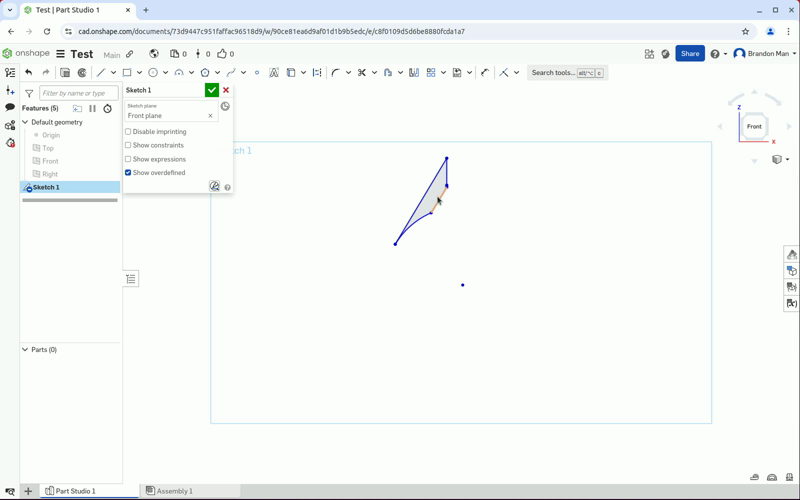
scroll(6)
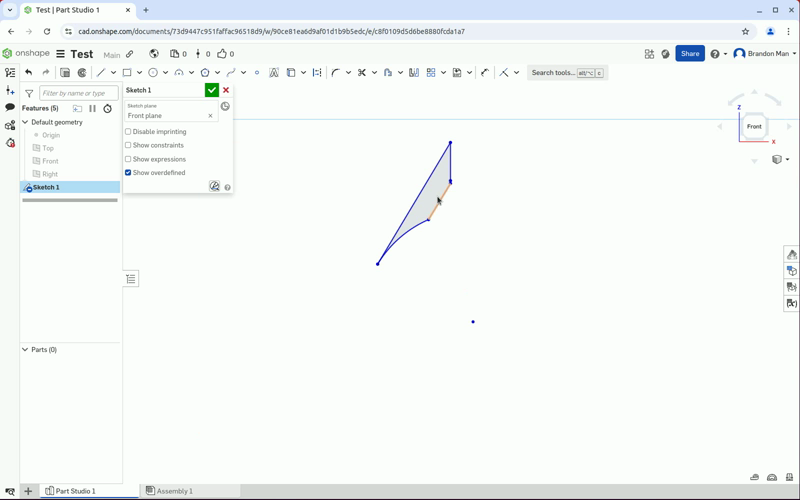
scroll(6)
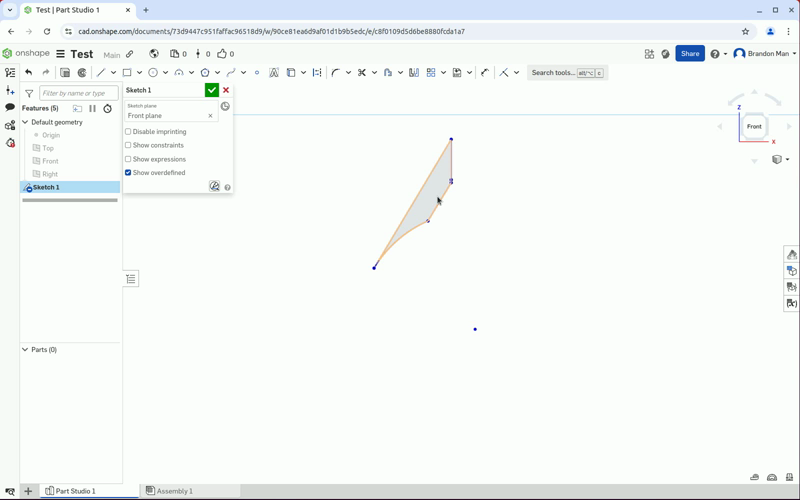
scroll(6)
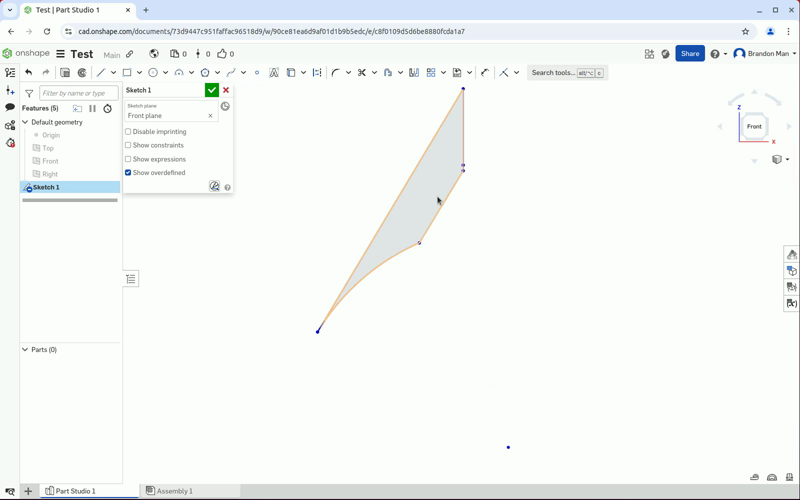
scroll(6)
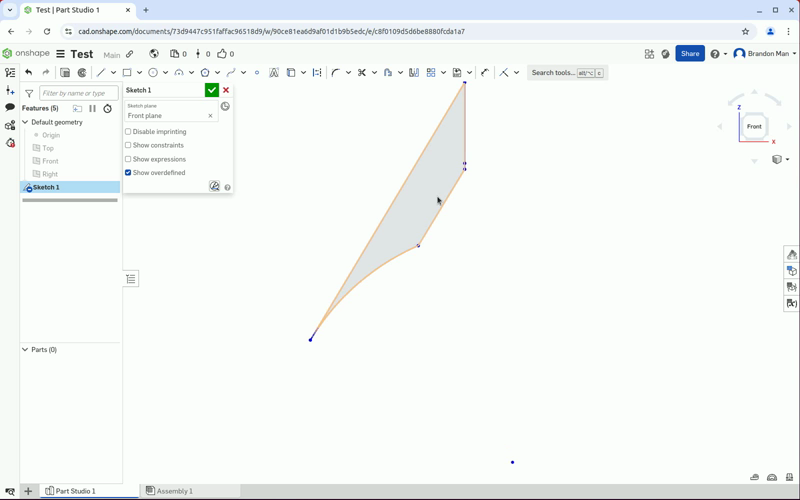
scroll(6)
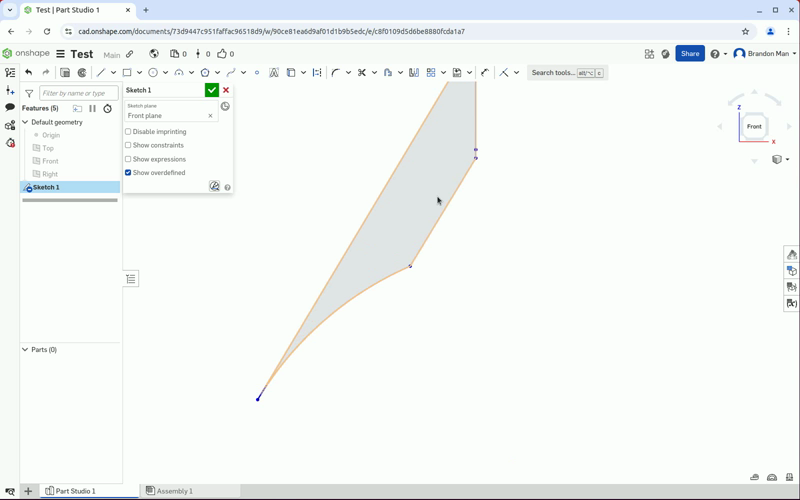
scroll(6)
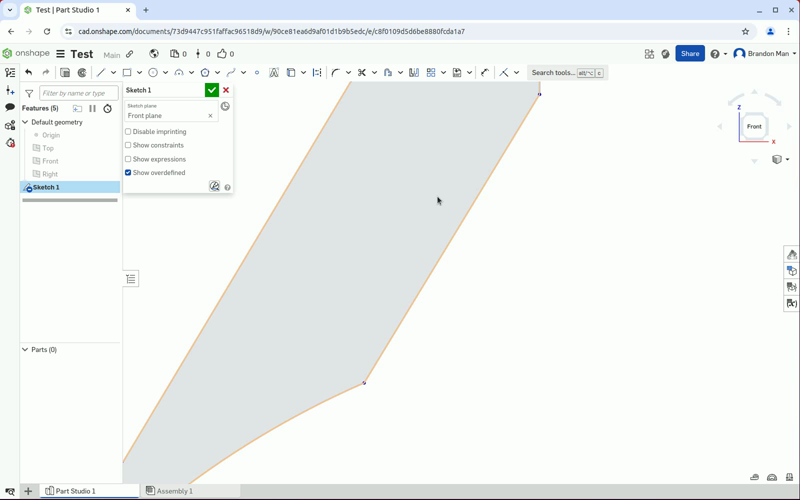
click(437, 196)
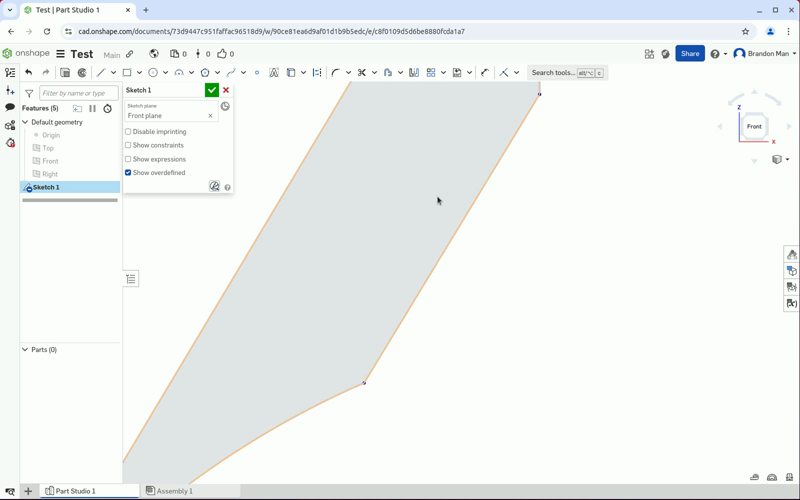
scroll(-6)
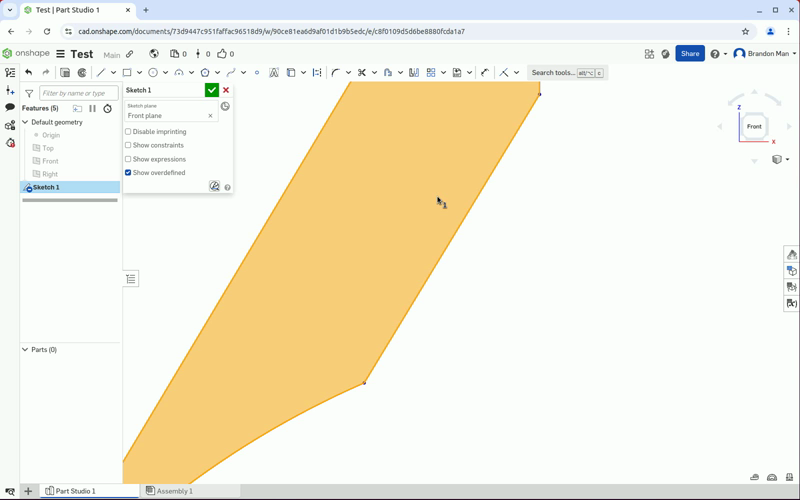
scroll(-6)
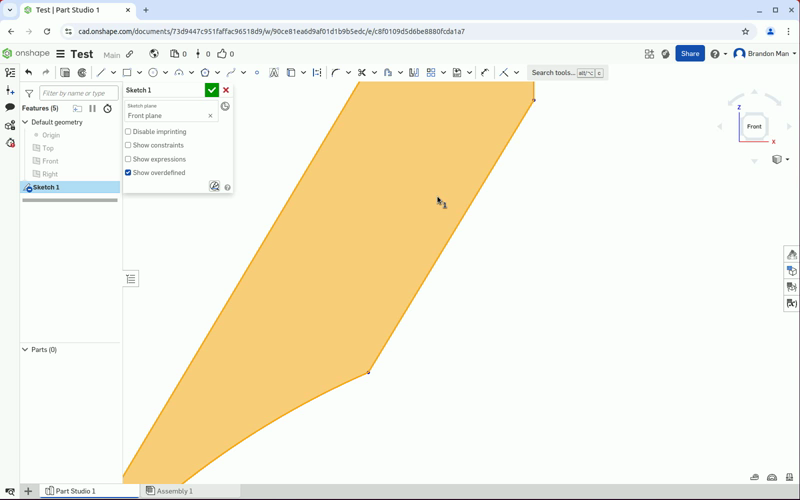
scroll(-6)
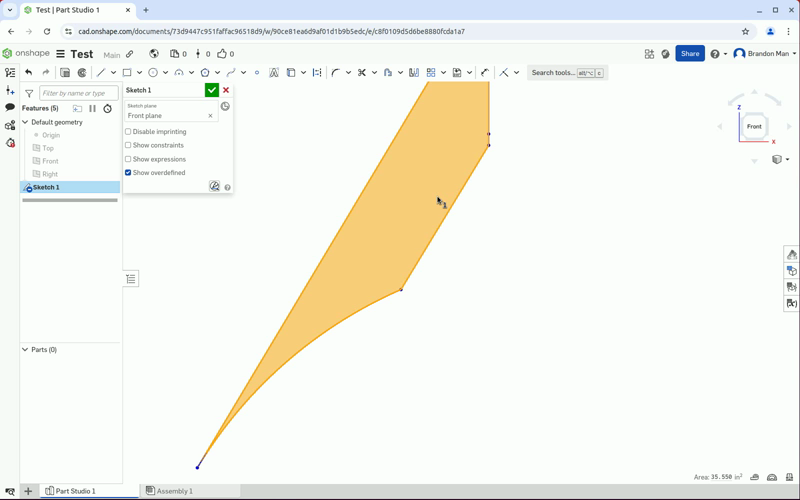
scroll(-6)
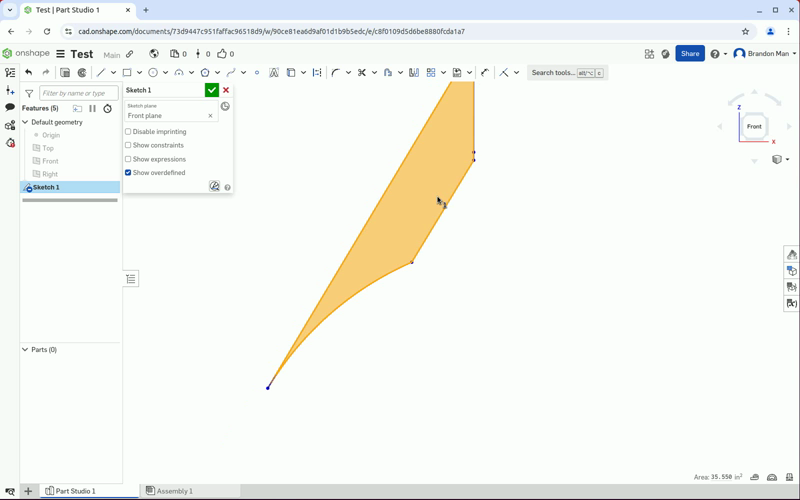
scroll(-6)
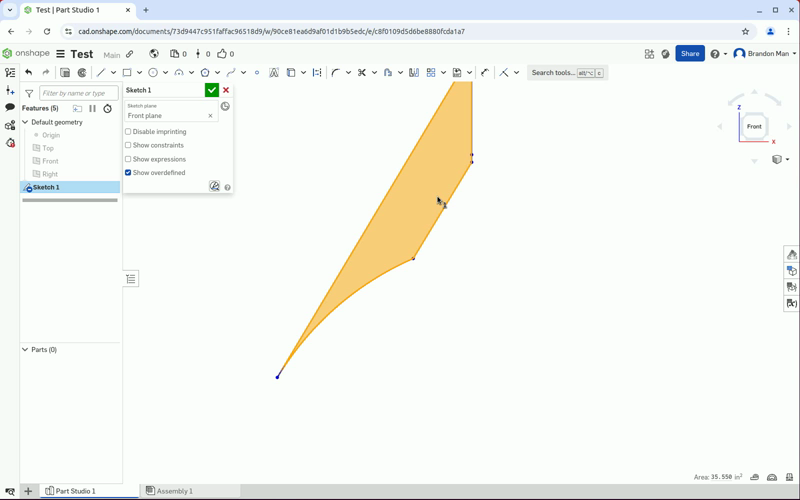
scroll(-6)
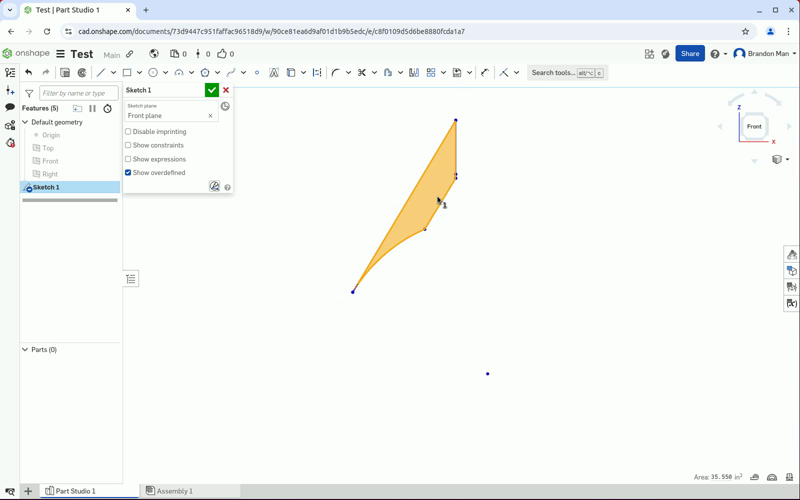
scroll(-6)
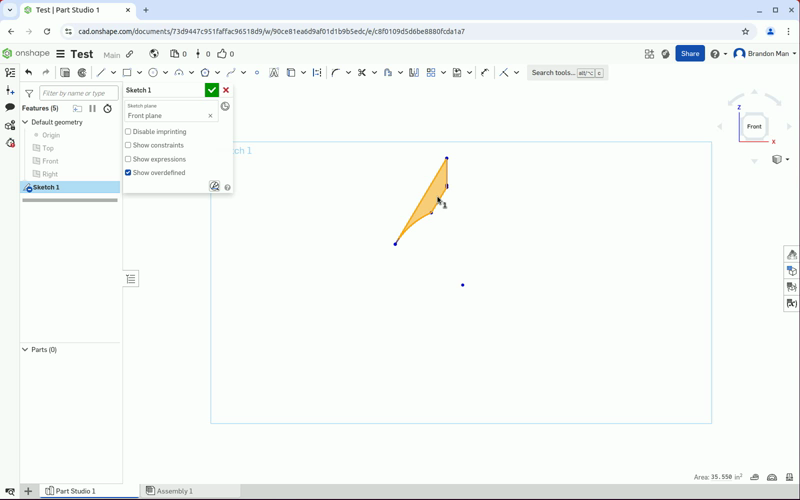
mouse_move(73, 352)
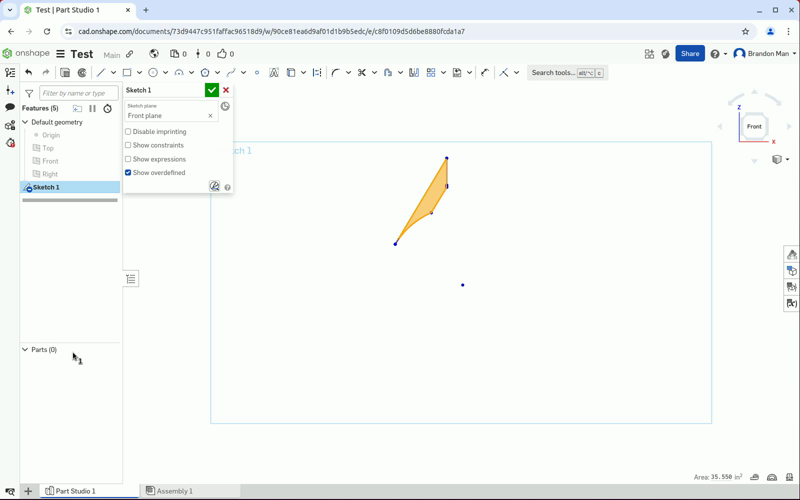
key(shift+y)
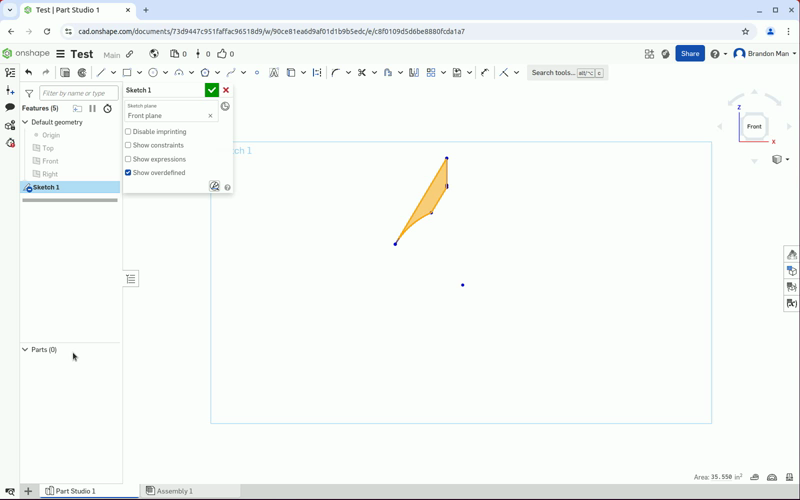
key(shift+e)
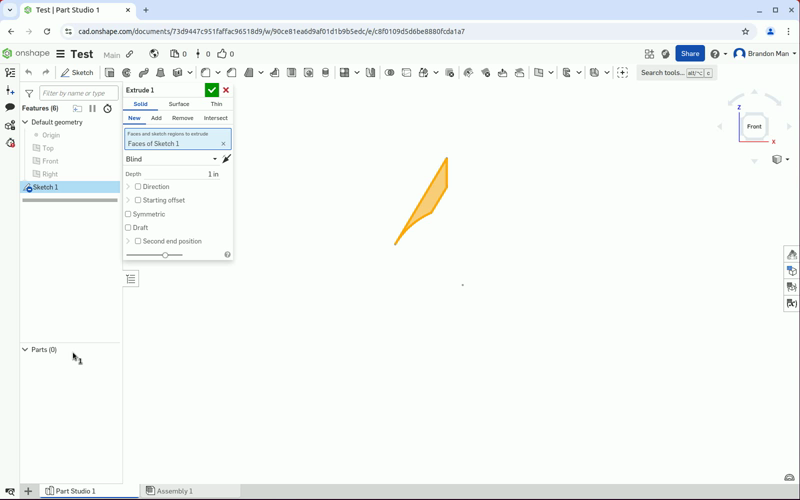
mouse_move(143, 106)
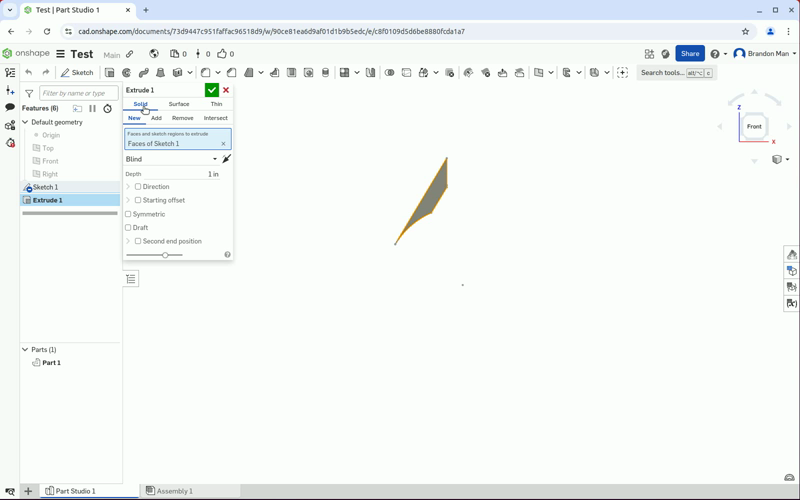
click(143, 106)
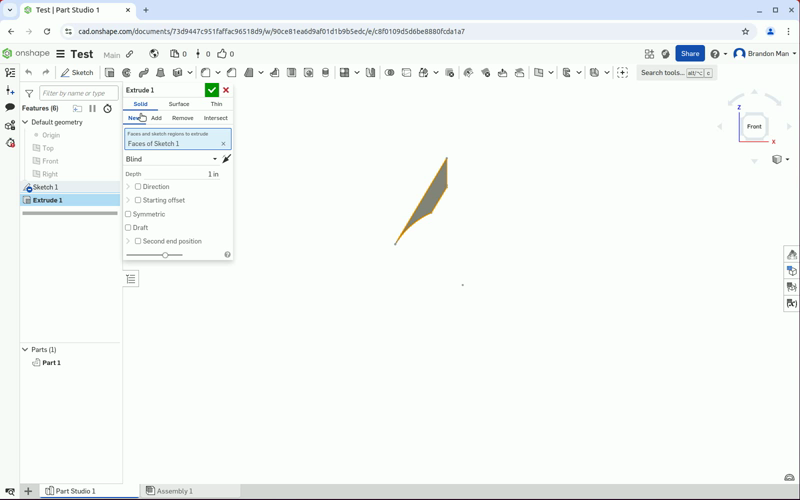
mouse_move(137, 120)
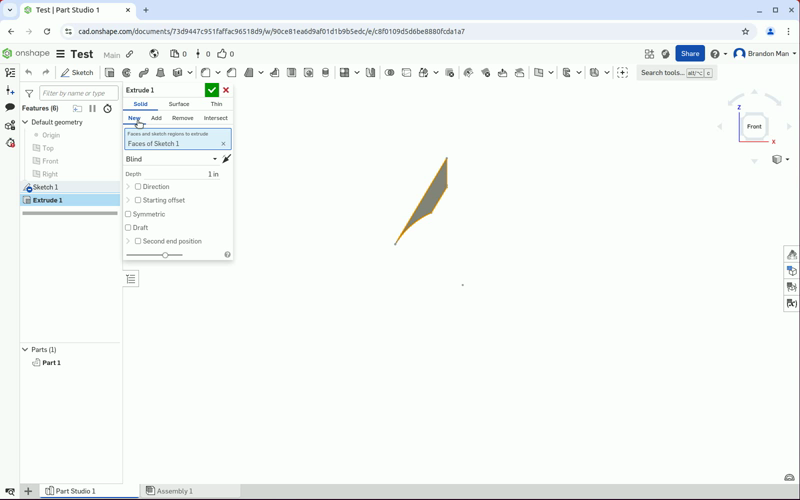
click(137, 120)
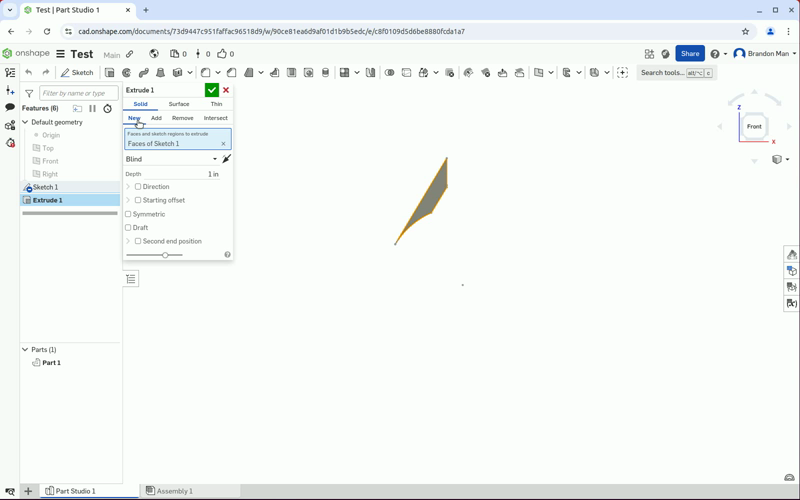
key(tab, 4)
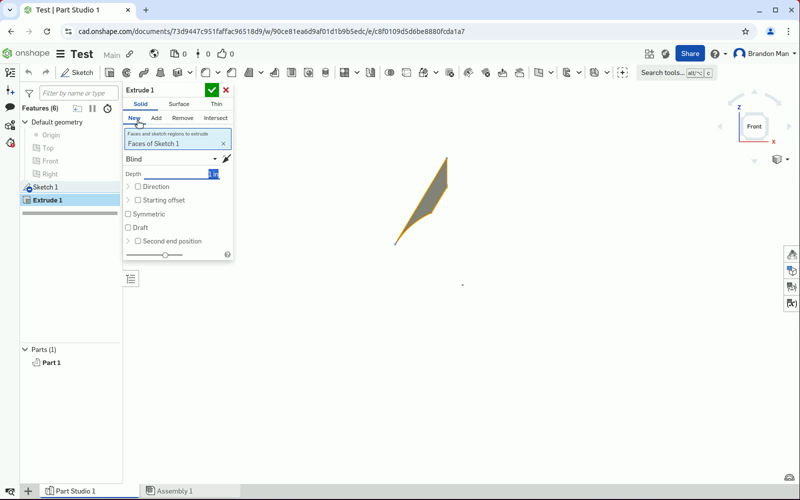
text(9.147)
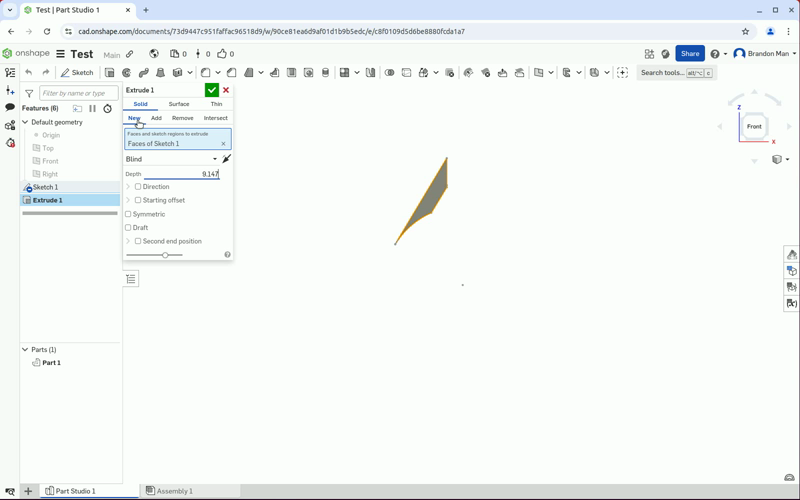
key(enter)
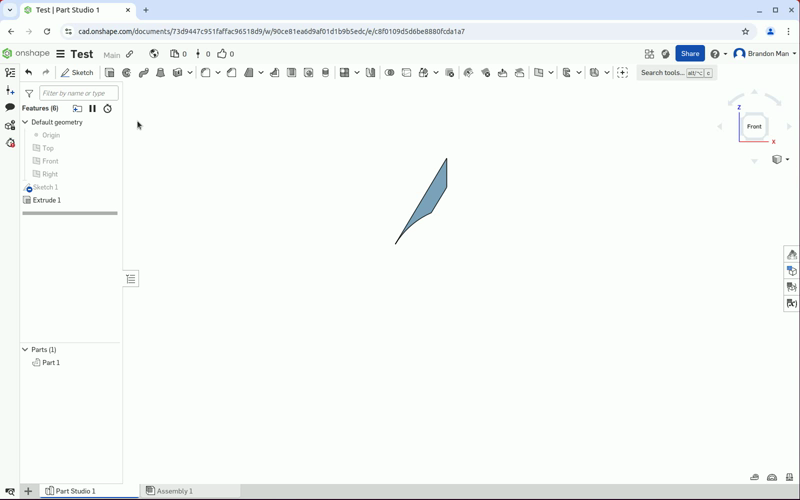
key(shift+h)
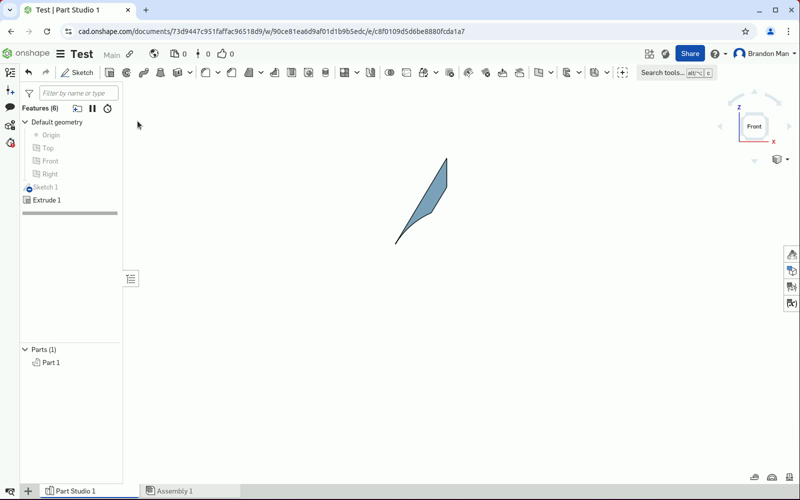
key(shift+h)
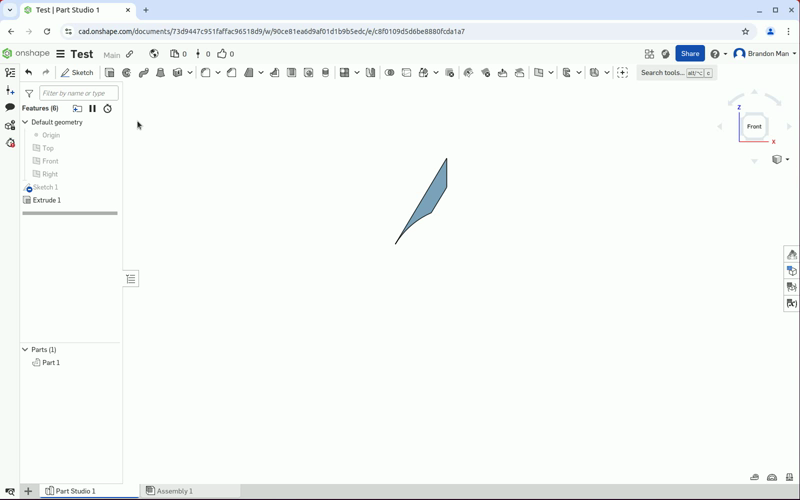
mouse_move(73, 189)
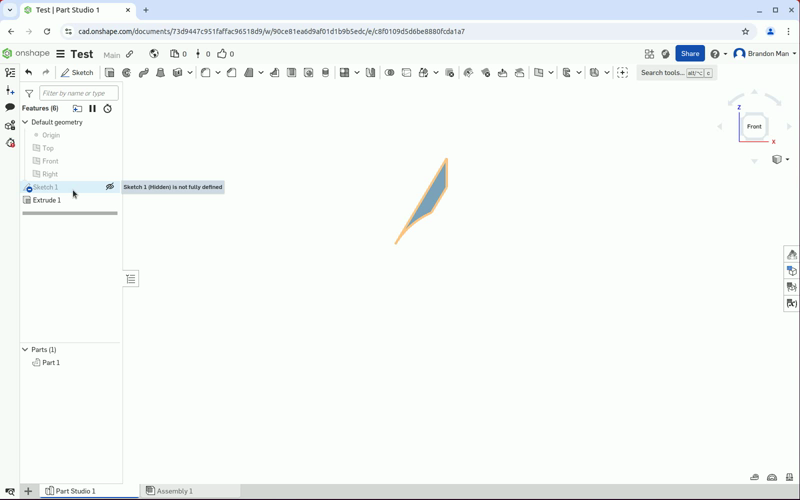
click(73, 189)
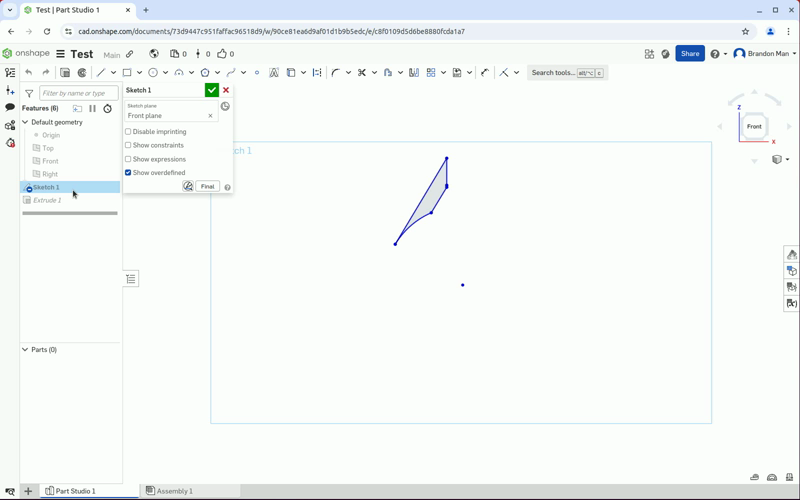
mouse_move(229, 92)
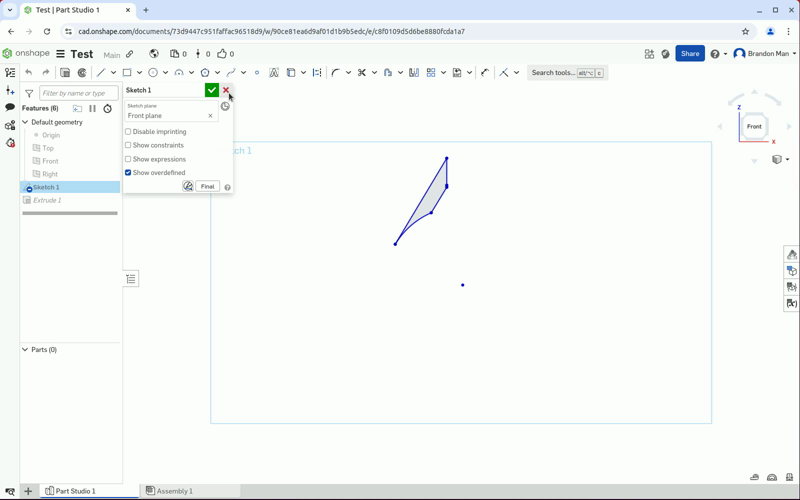
click(229, 92)
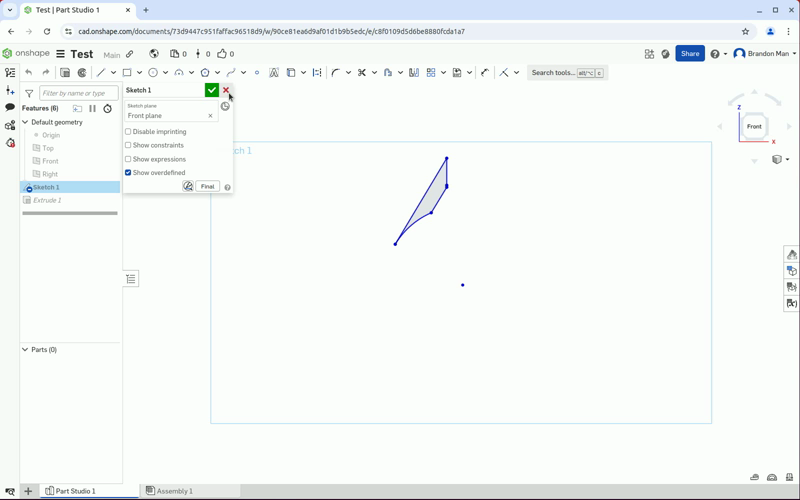
key(shift+s)
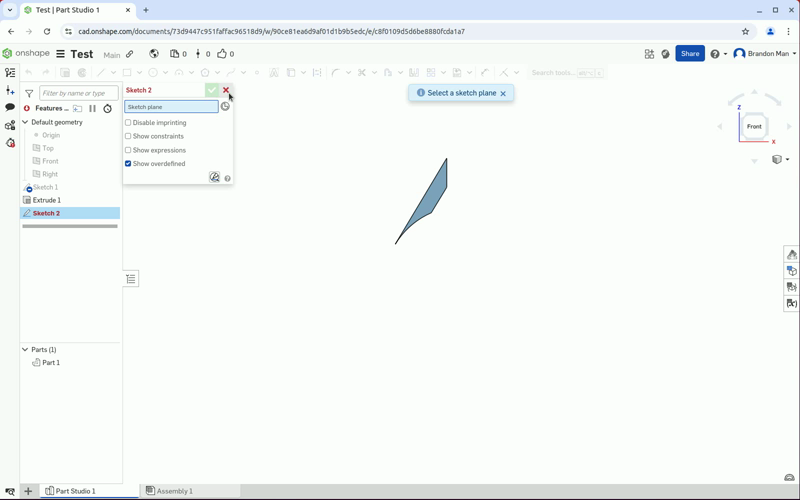
mouse_move(73, 163)
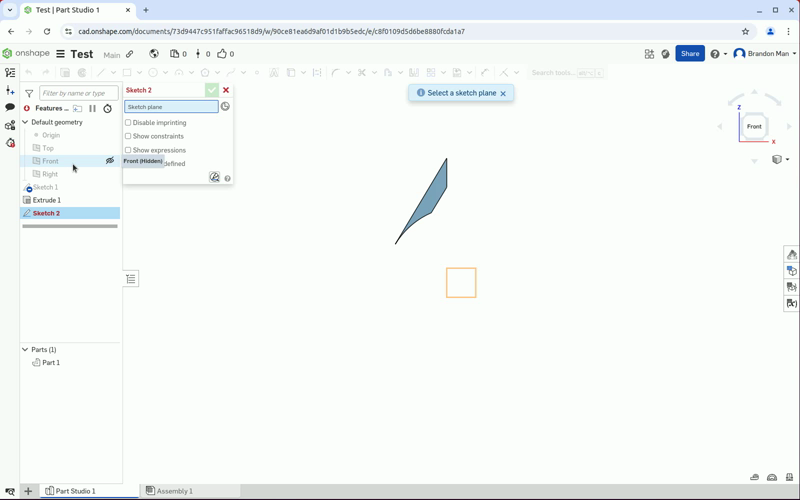
click(73, 163)
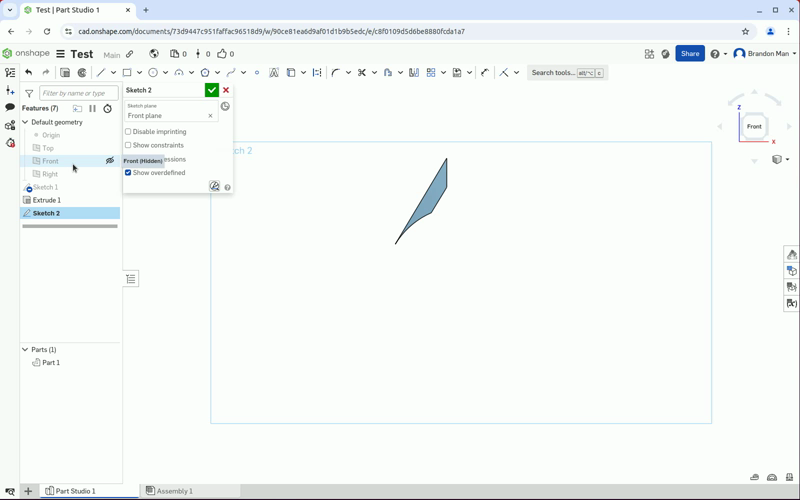
mouse_move(73, 352)
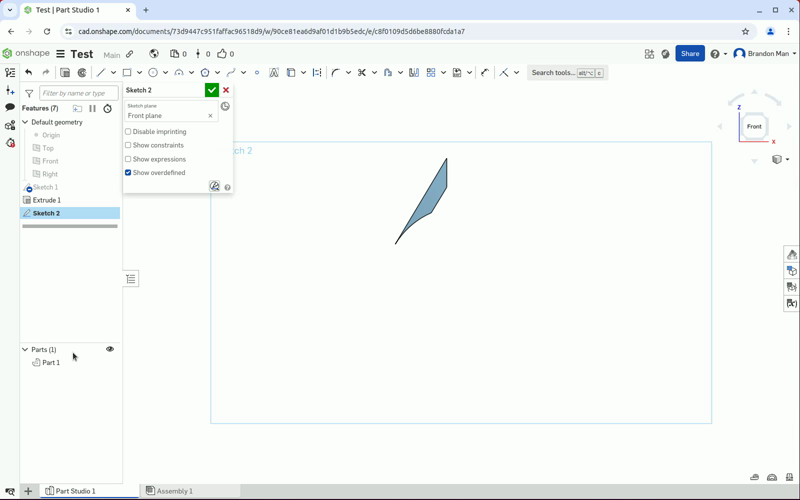
key(y)
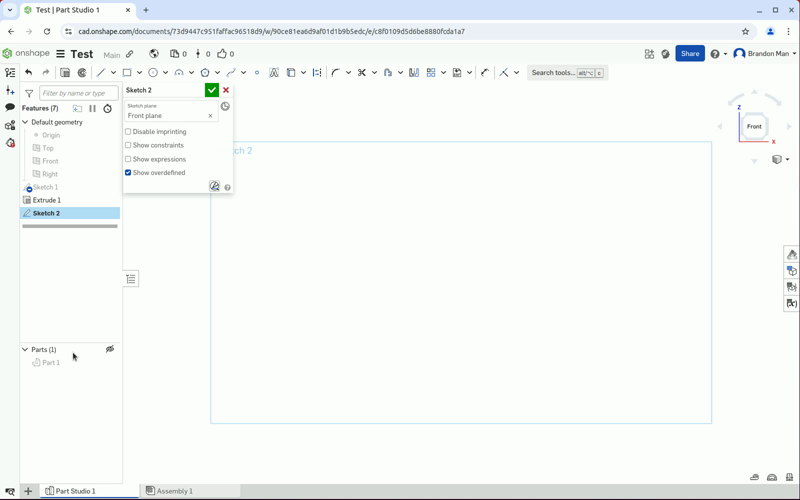
key(l)
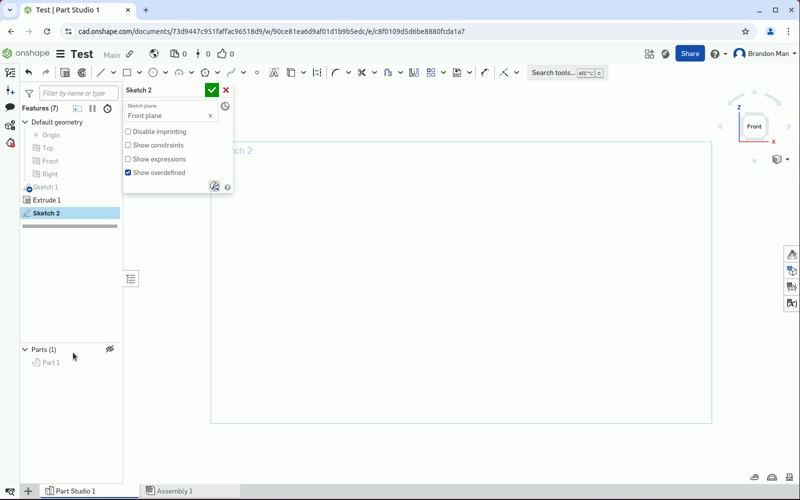
key_down(shift)
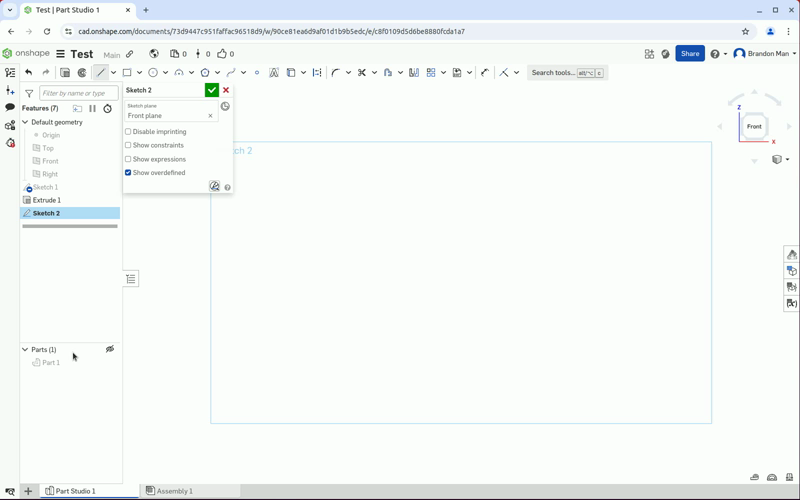
mouse_move(474, 186)
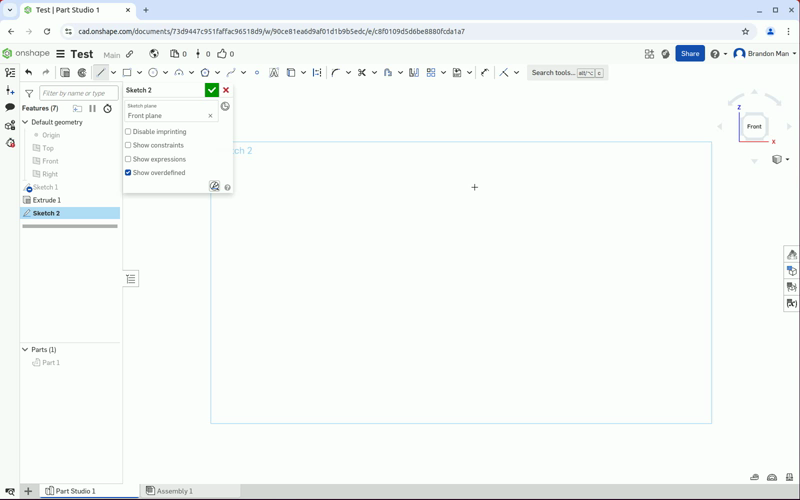
click(474, 186)
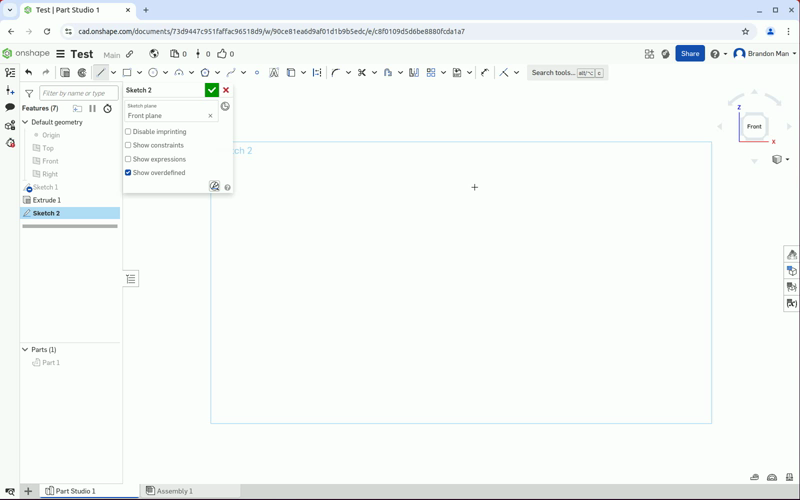
key_up(shift)
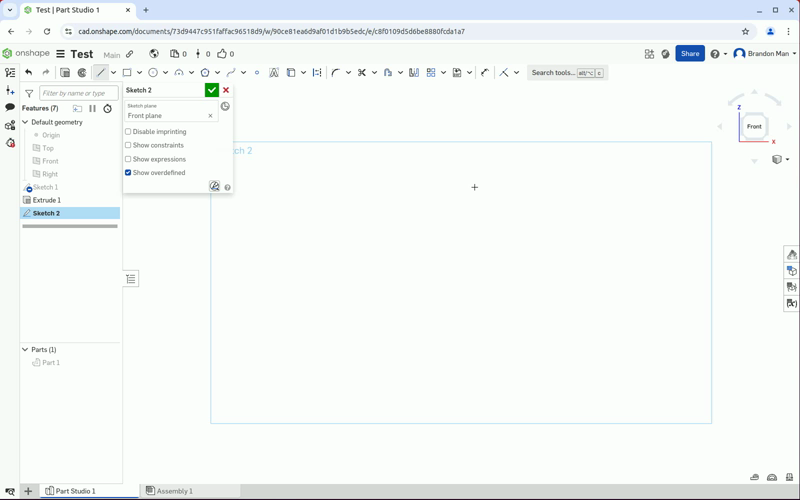
key_down(shift)
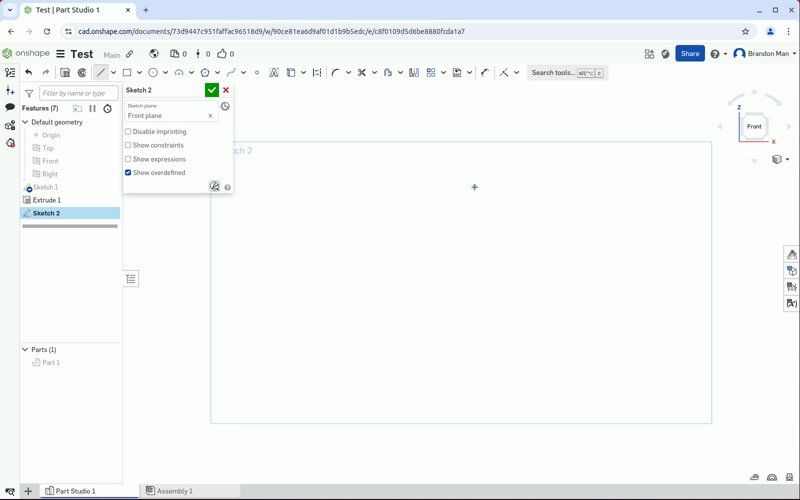
mouse_move(504, 186)
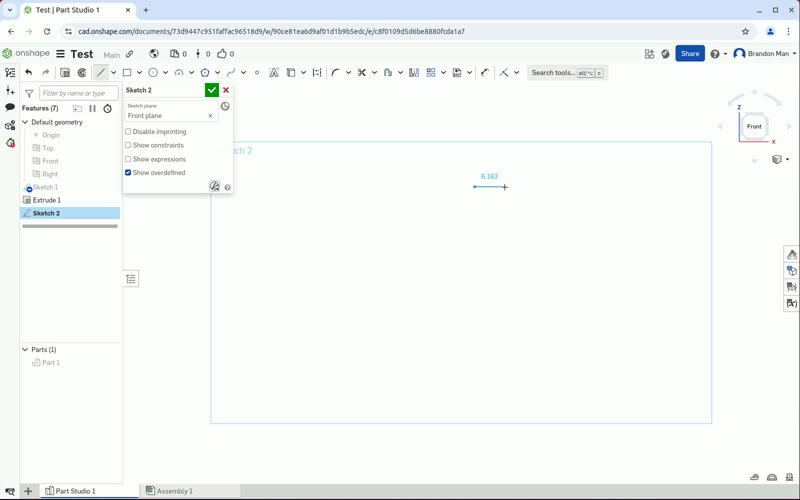
mouse_move(490, 212)
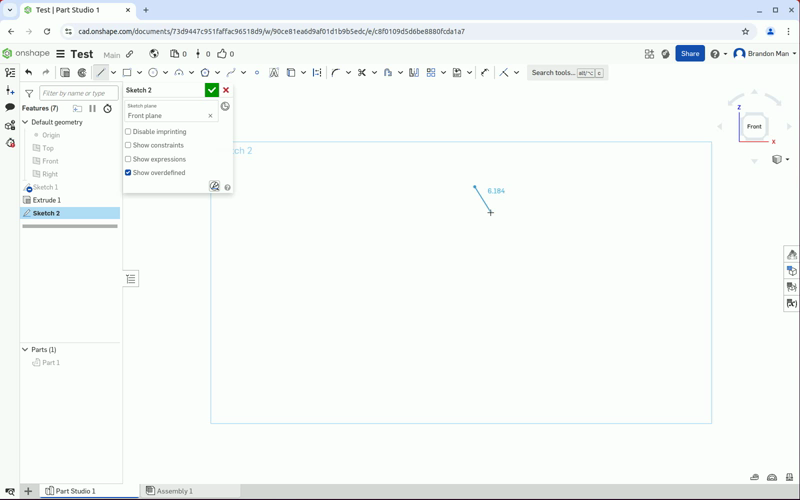
click(490, 212)
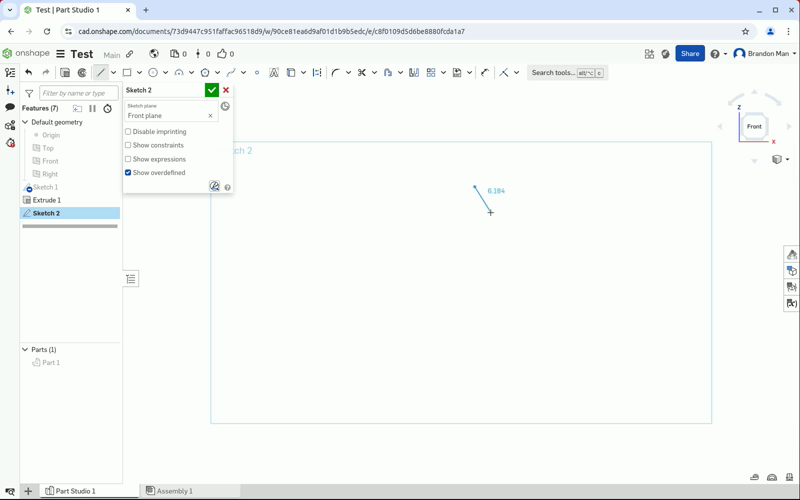
key_up(shift)
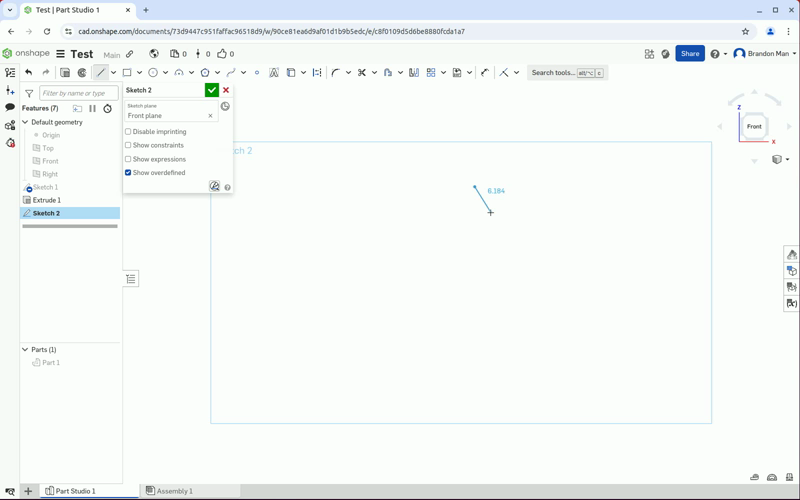
key(esc)
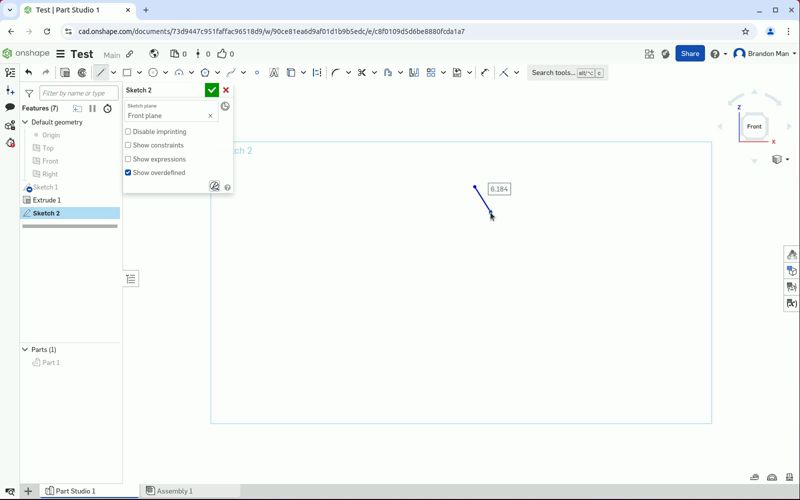
key(a)
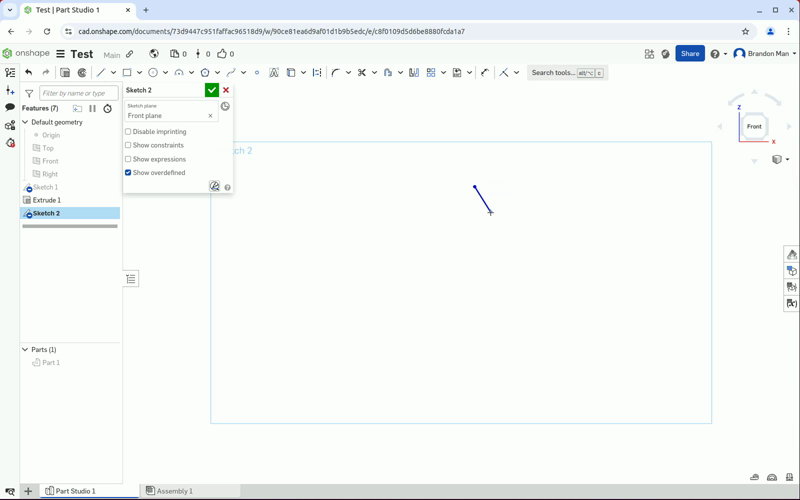
mouse_move(490, 212)
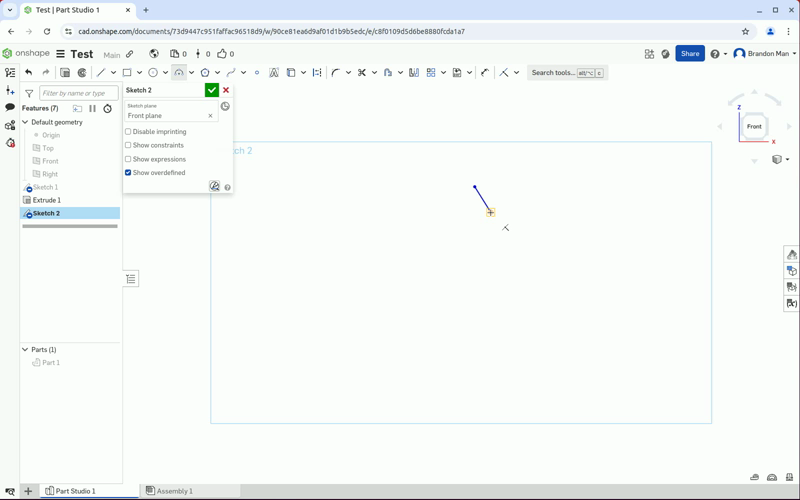
click(490, 212)
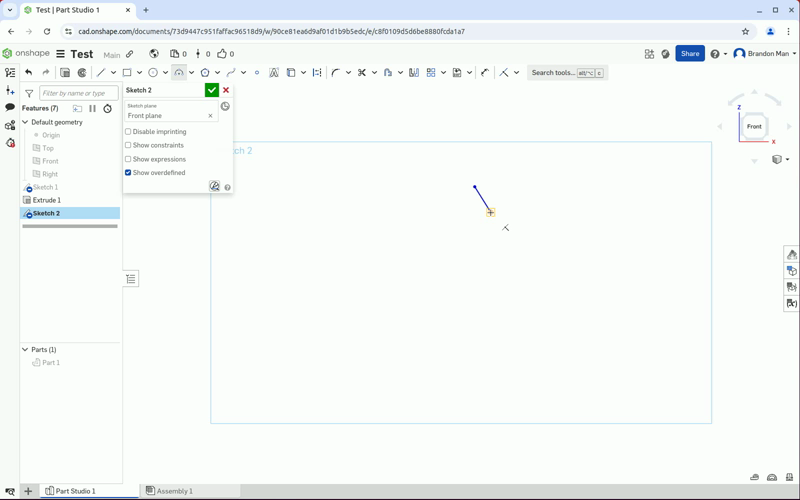
key_down(shift)
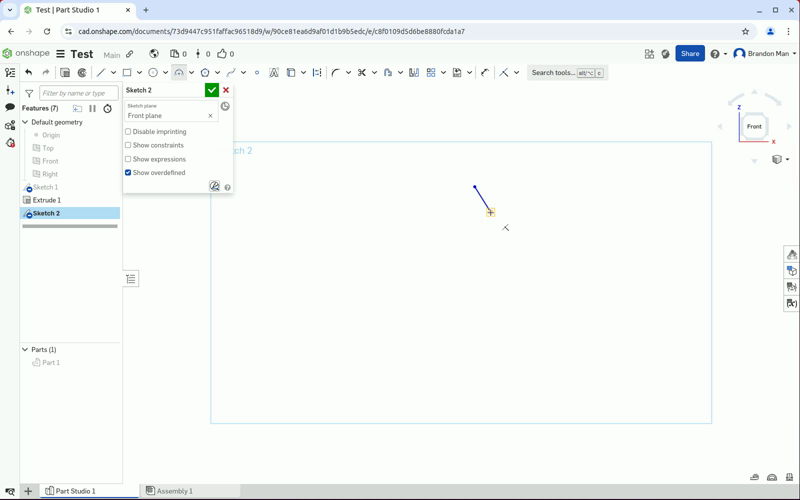
mouse_move(526, 243)
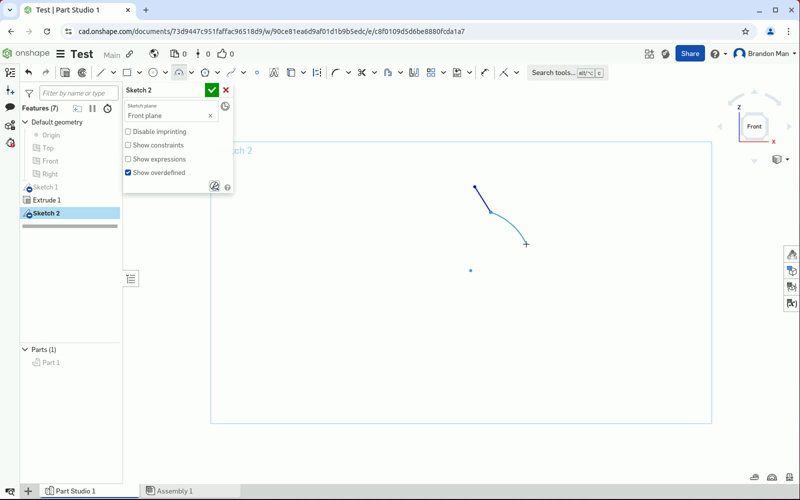
click(526, 243)
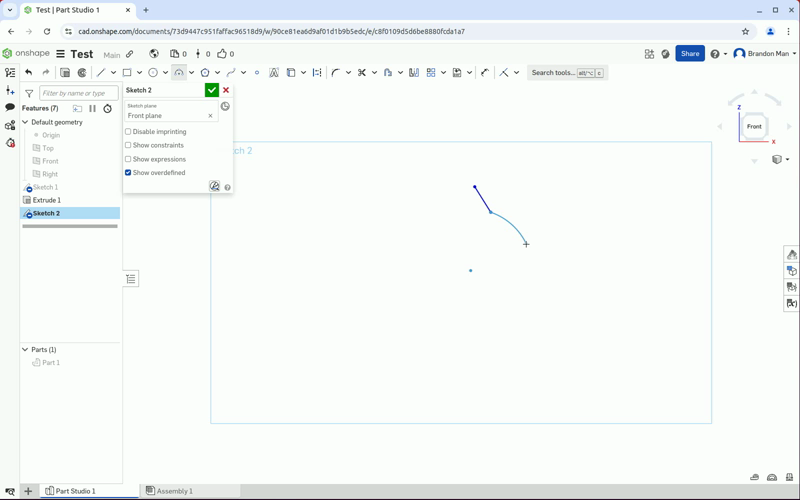
mouse_move(510, 225)
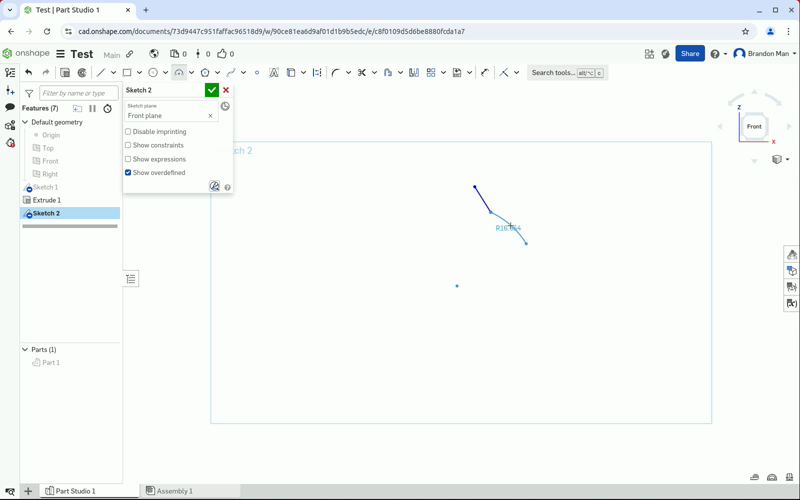
click(510, 225)
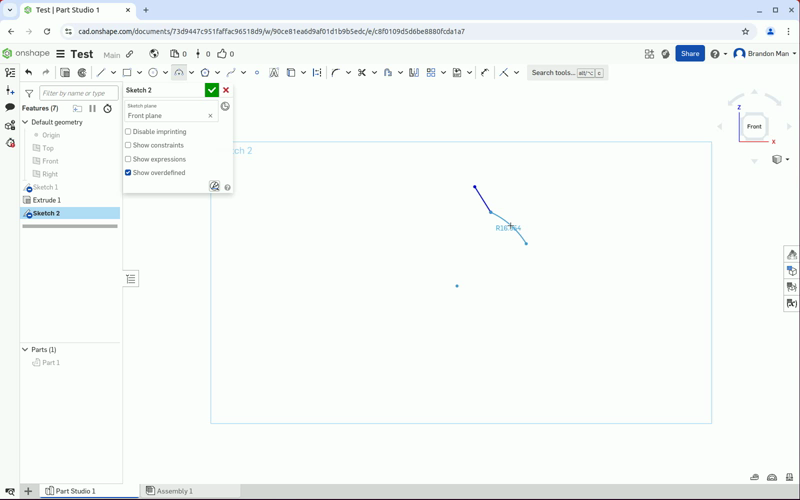
key_up(shift)
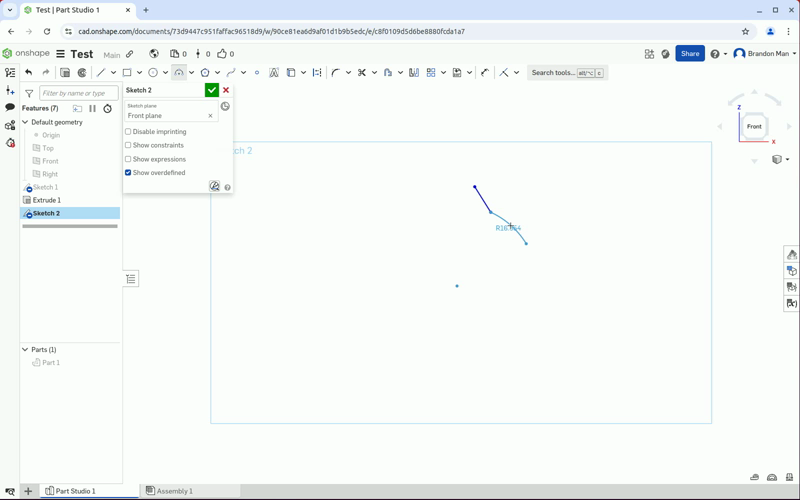
key(esc)
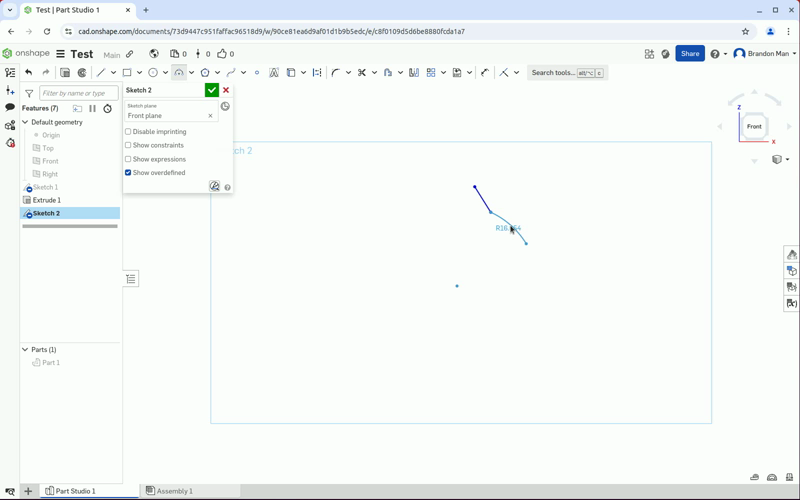
key(l)
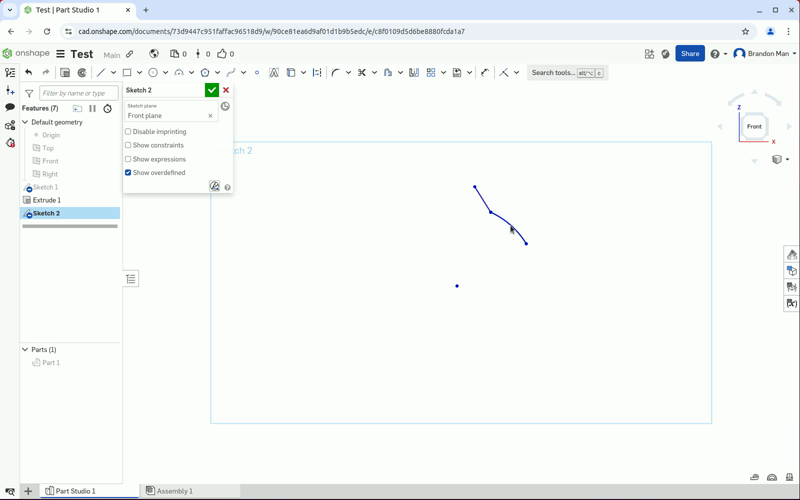
mouse_move(526, 243)
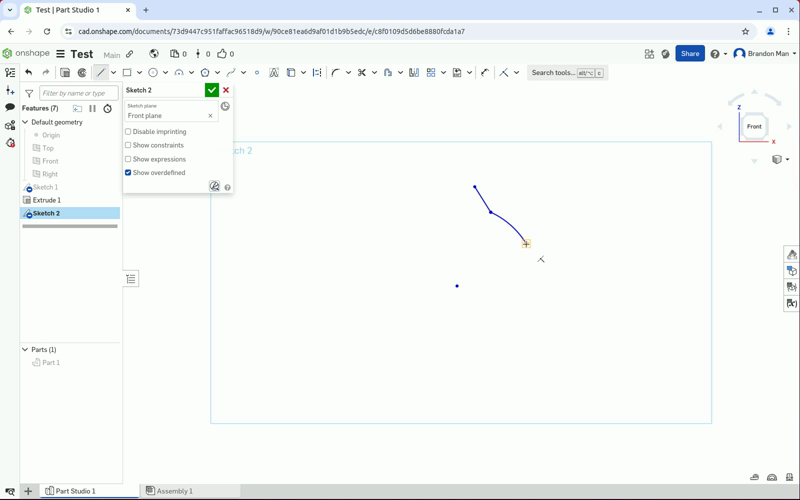
click(526, 243)
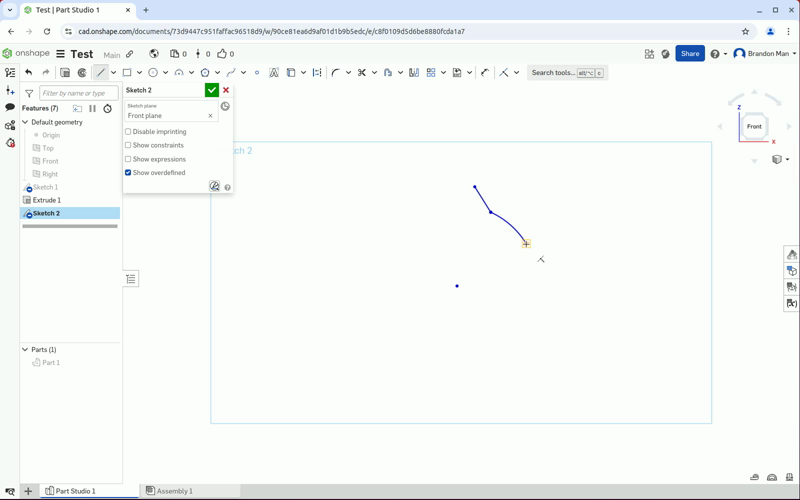
key_down(shift)
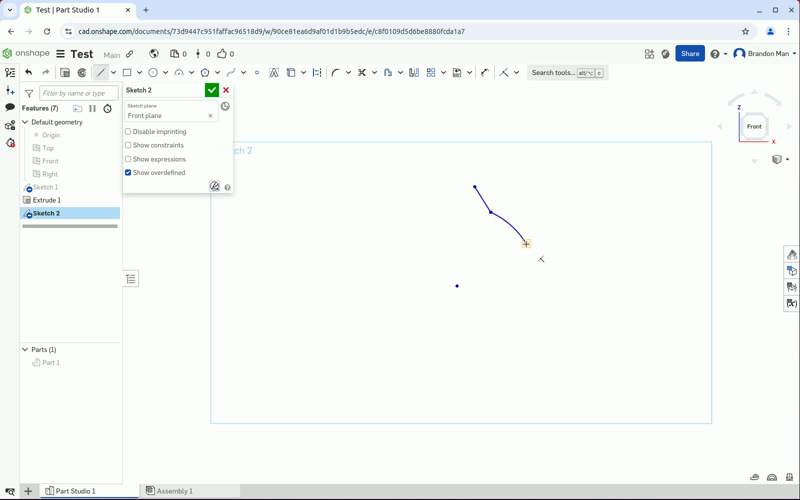
mouse_move(474, 158)
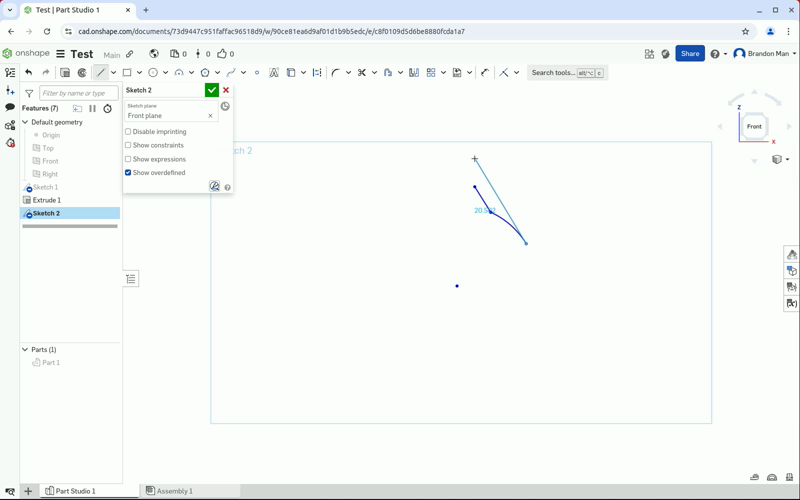
click(474, 158)
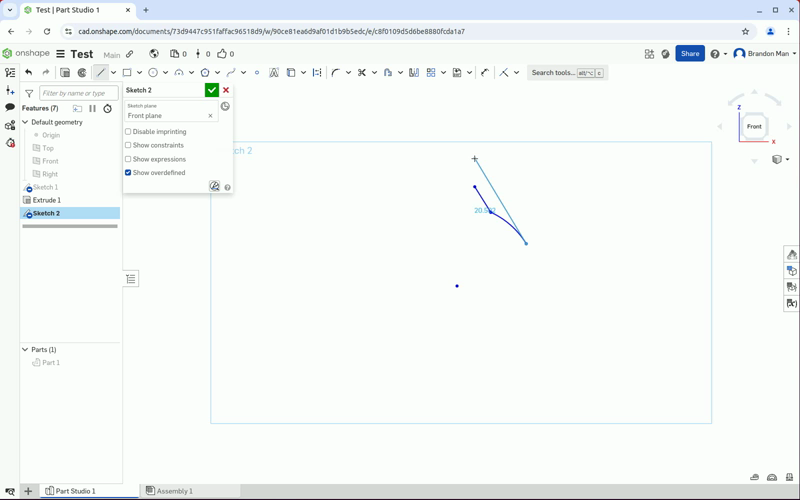
key_up(shift)
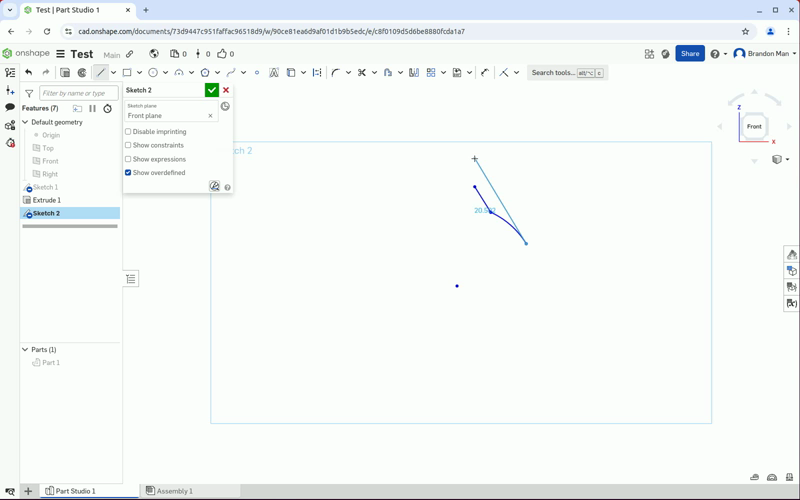
key_down(shift)
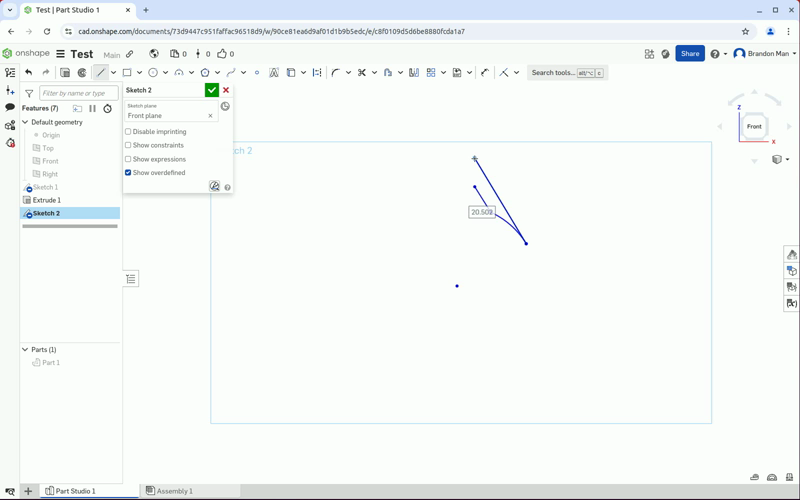
mouse_move(504, 158)
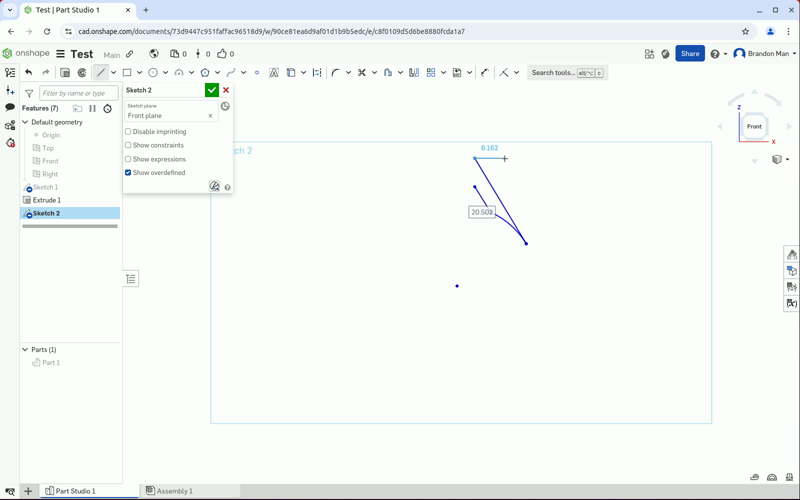
mouse_move(474, 185)
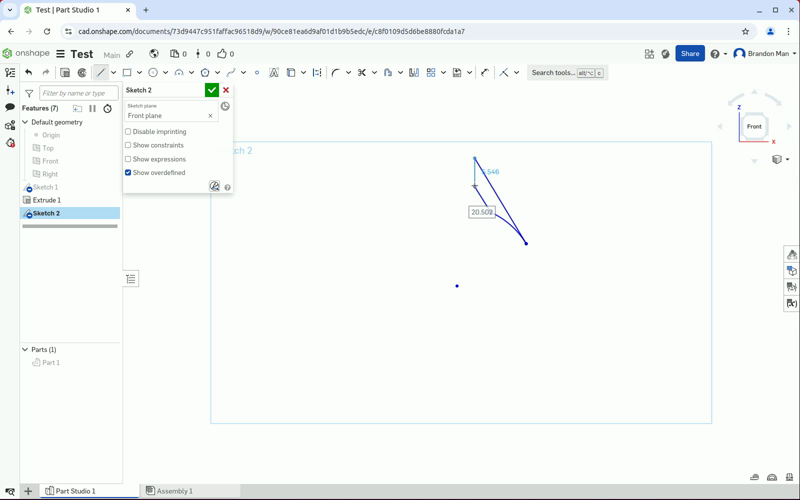
scroll(6)
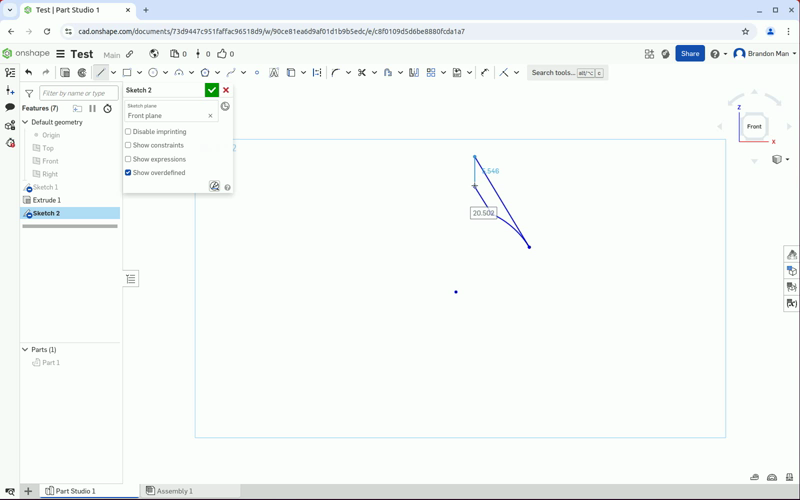
scroll(6)
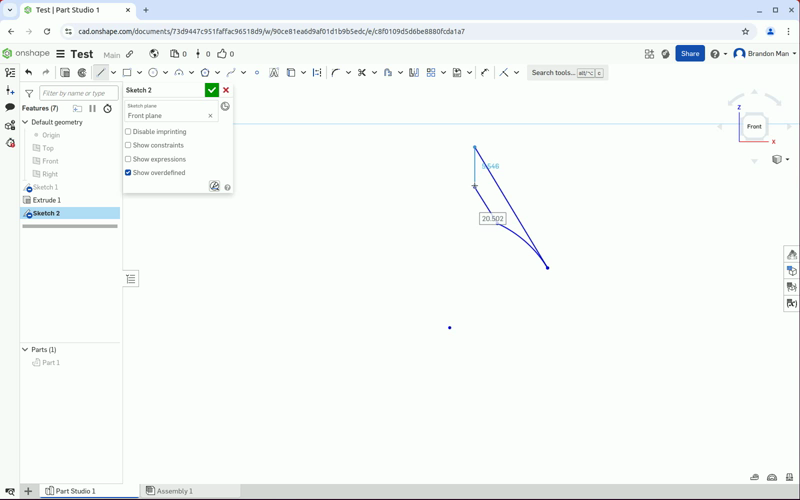
scroll(6)
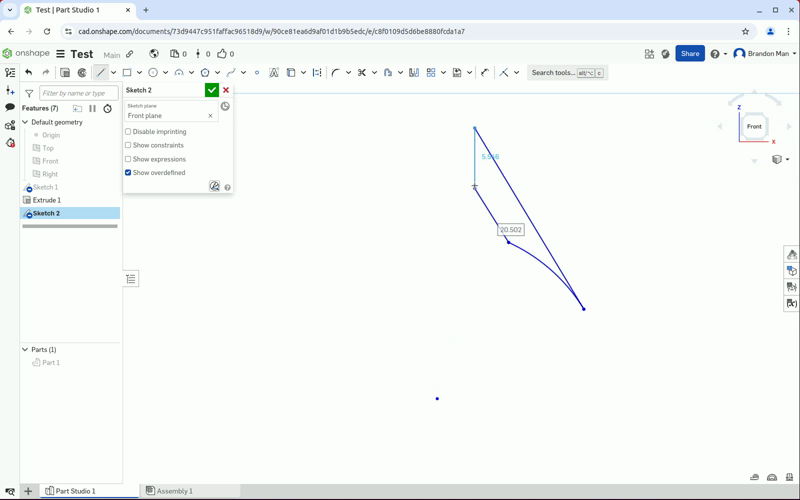
scroll(6)
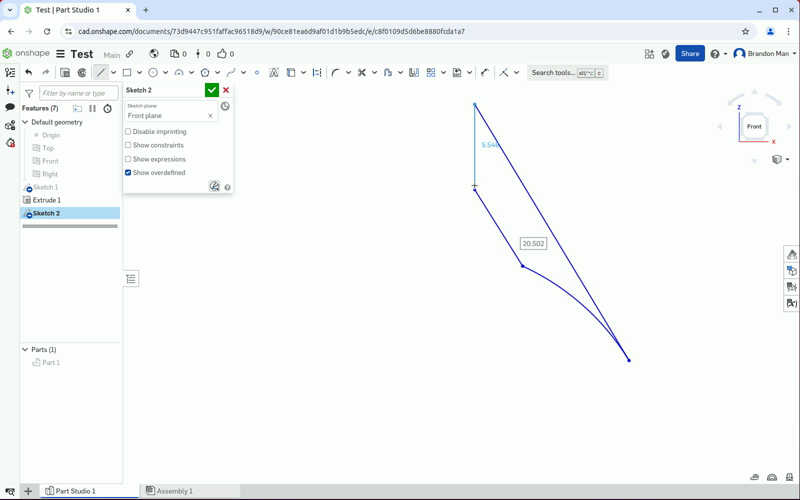
scroll(6)
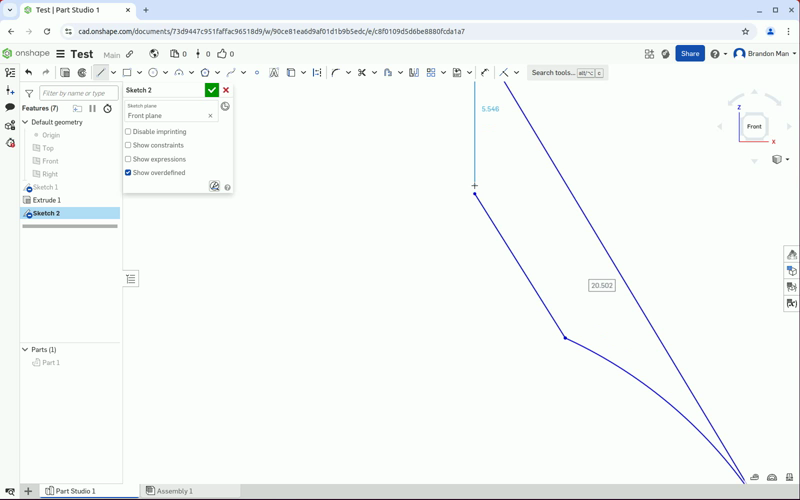
scroll(6)
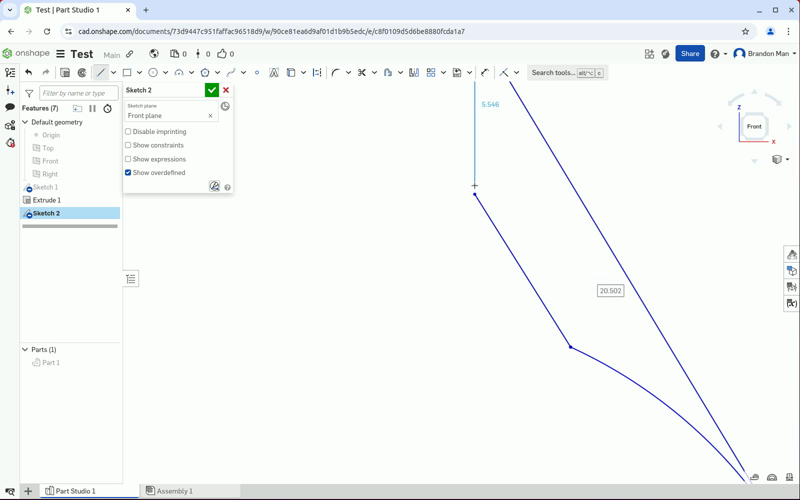
scroll(6)
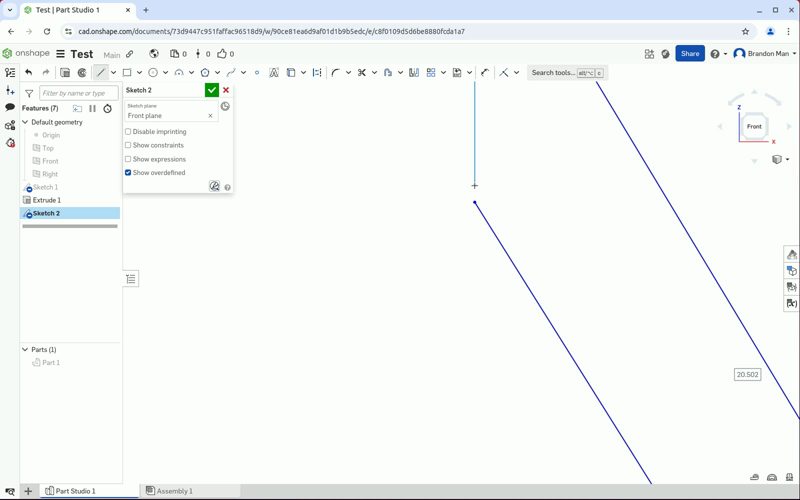
click(474, 185)
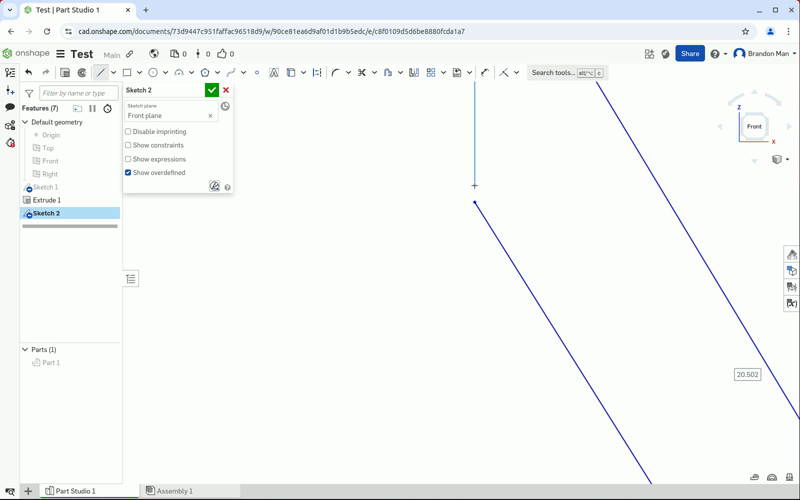
scroll(-6)
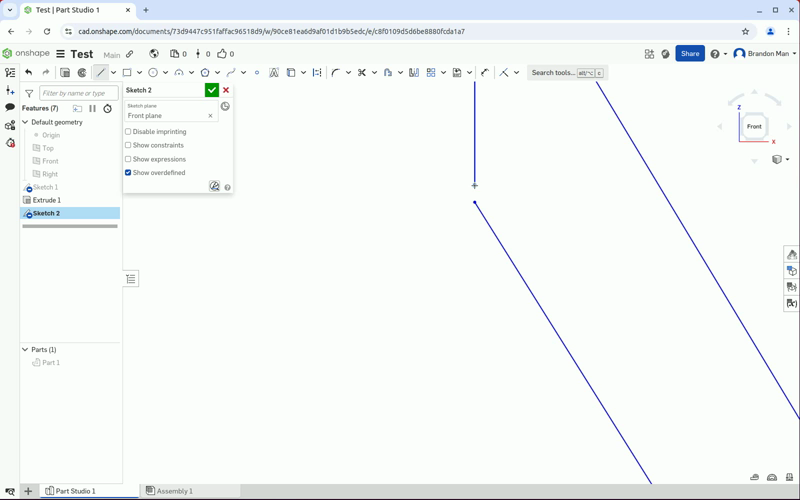
scroll(-6)
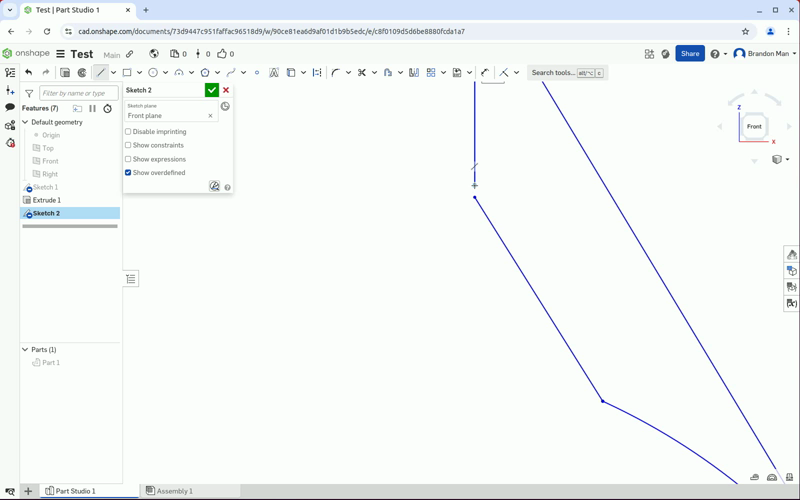
scroll(-6)
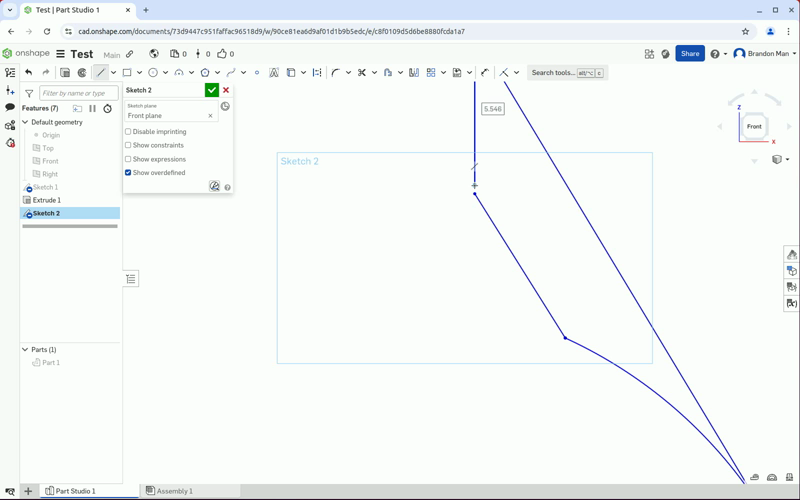
scroll(-6)
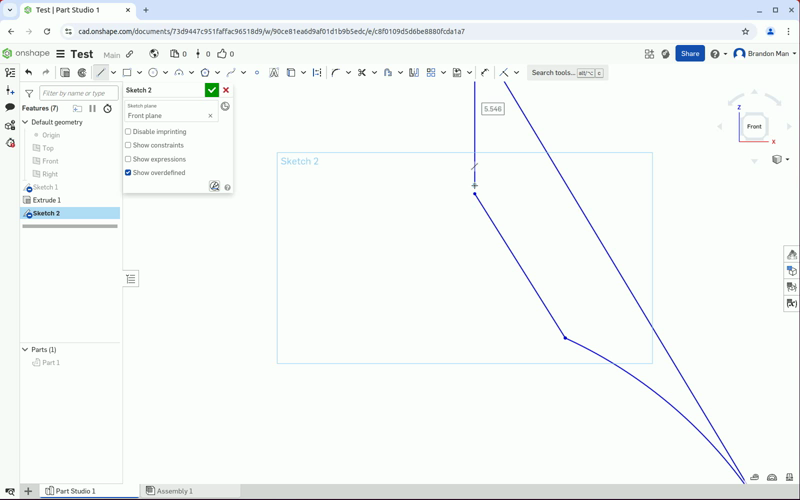
scroll(-6)
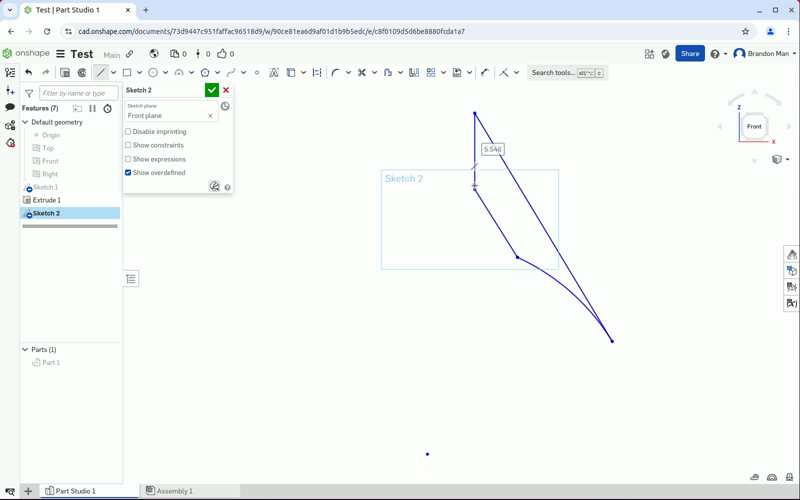
scroll(-6)
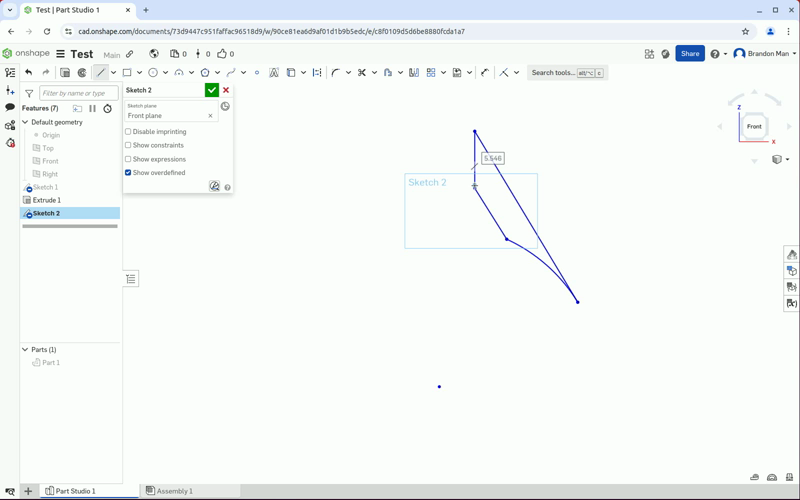
scroll(-6)
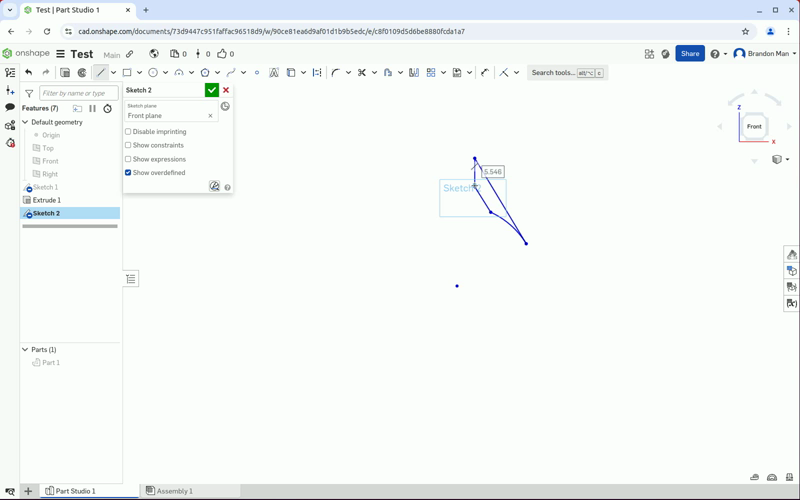
key_up(shift)
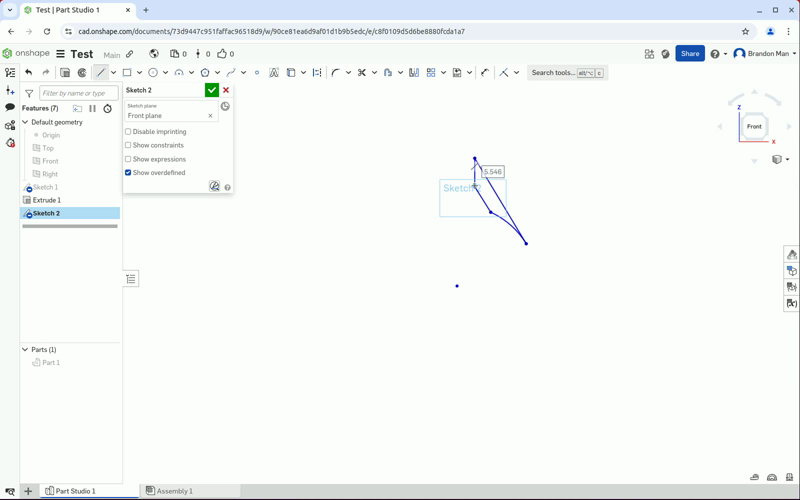
mouse_move(504, 185)
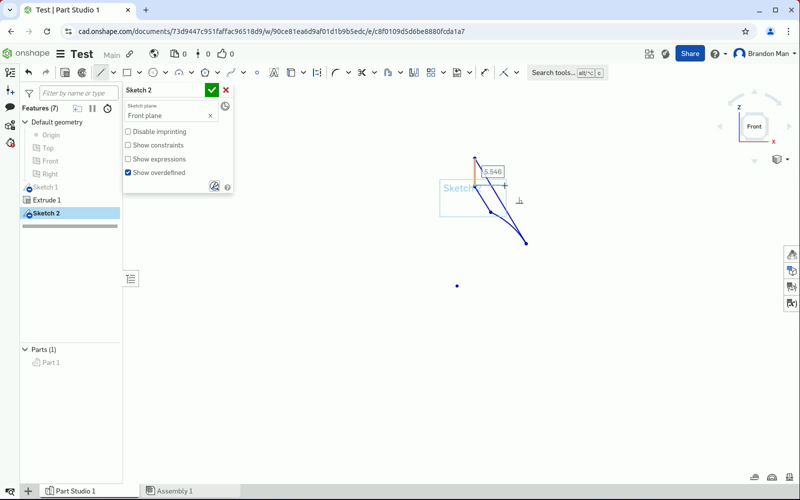
key_down(shift)
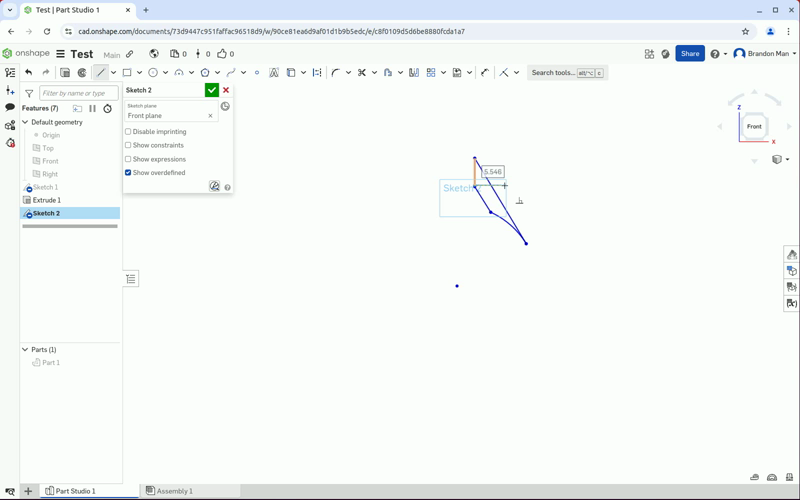
mouse_move(474, 186)
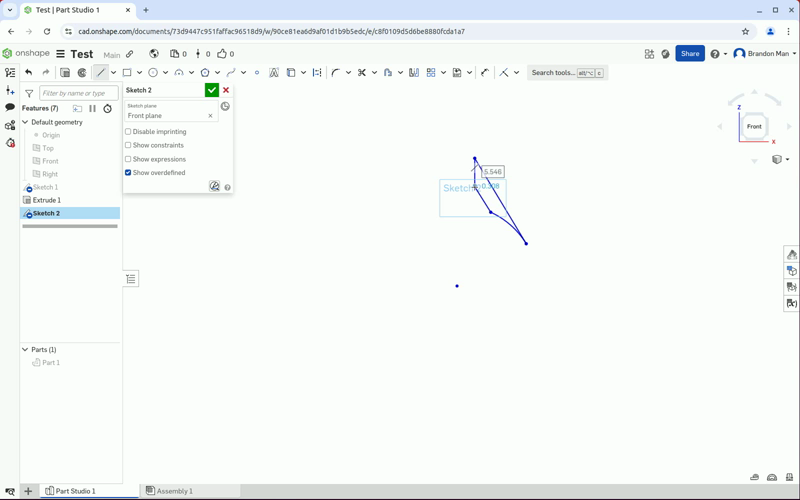
scroll(6)
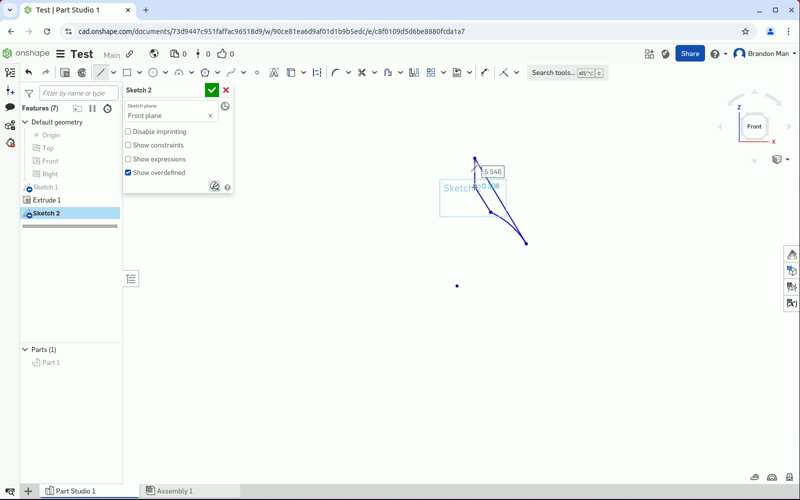
scroll(6)
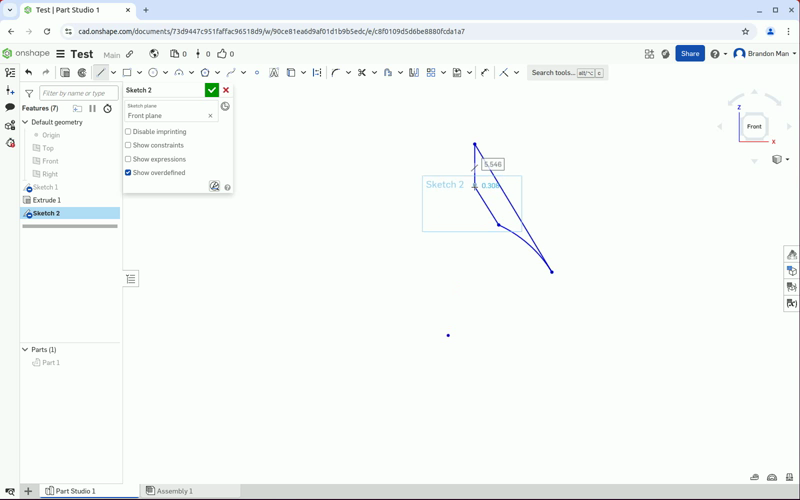
scroll(6)
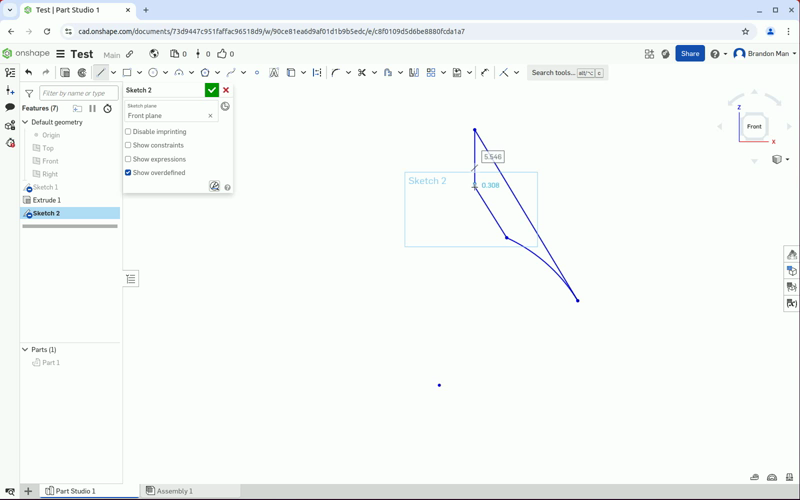
scroll(6)
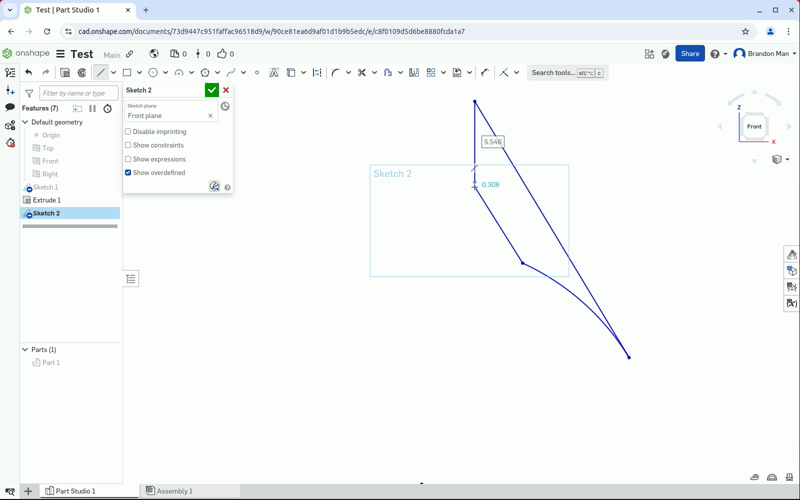
scroll(6)
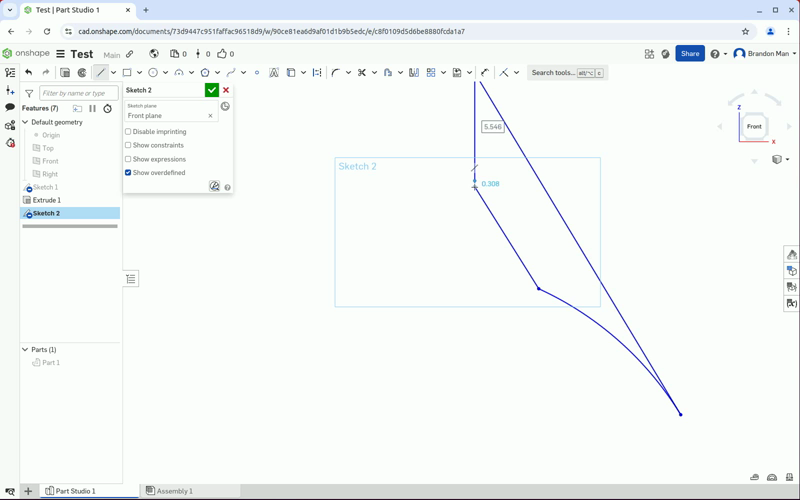
scroll(6)
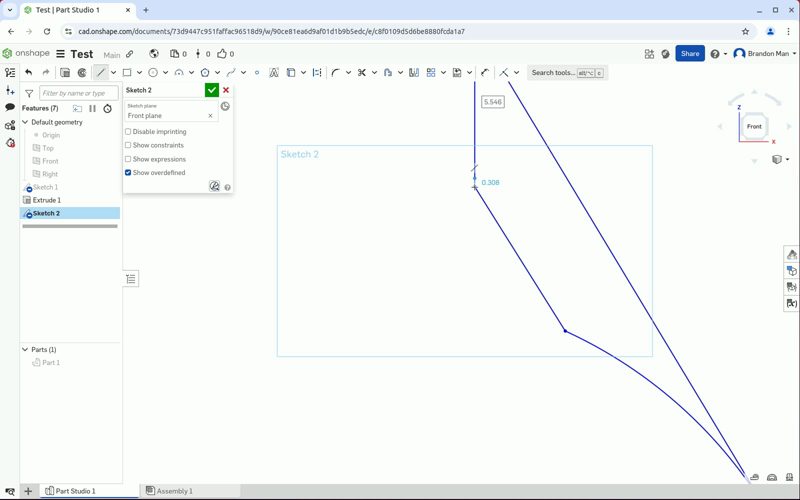
scroll(6)
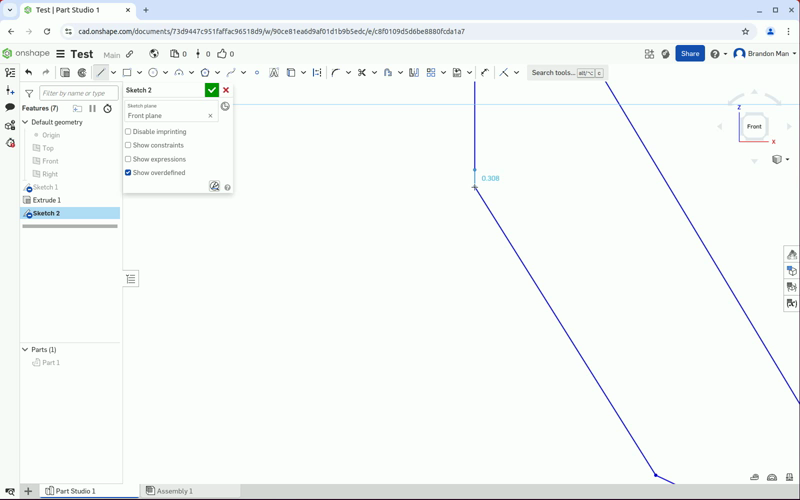
key_up(shift)
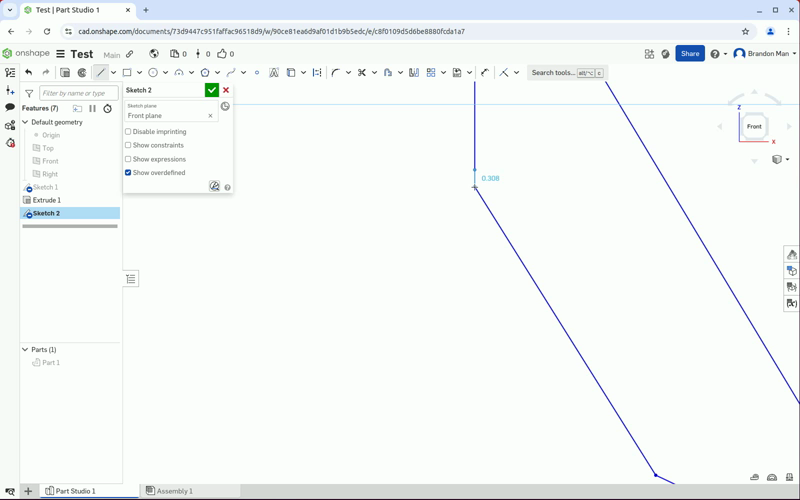
click(474, 186)
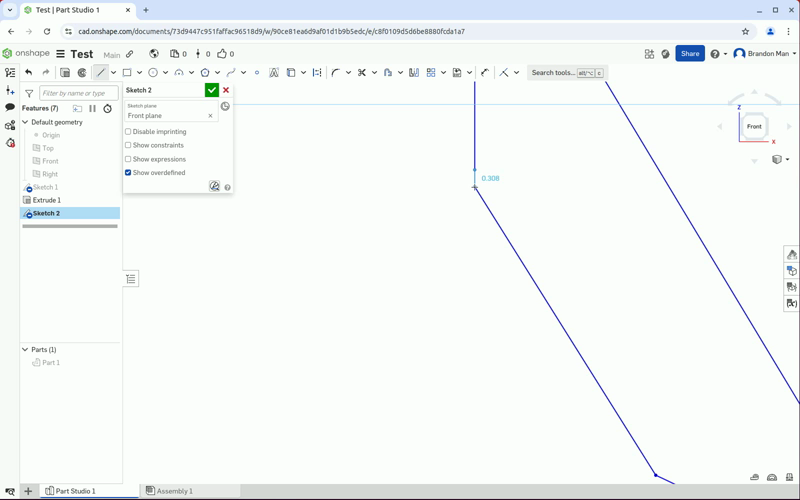
scroll(-6)
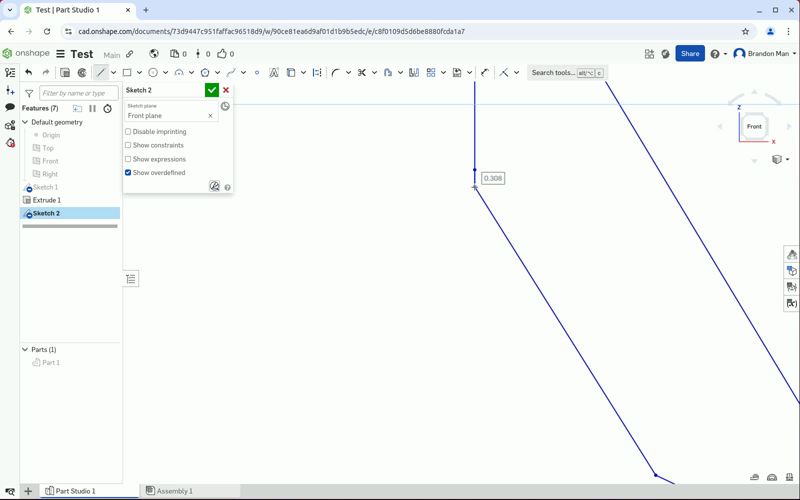
scroll(-6)
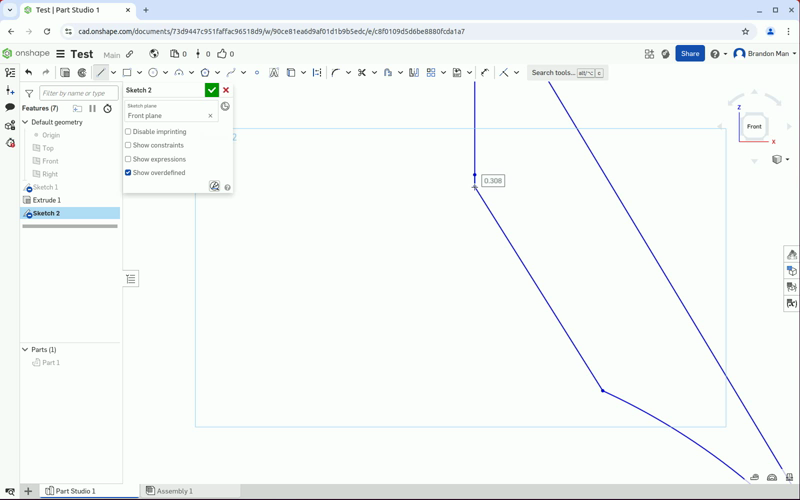
scroll(-6)
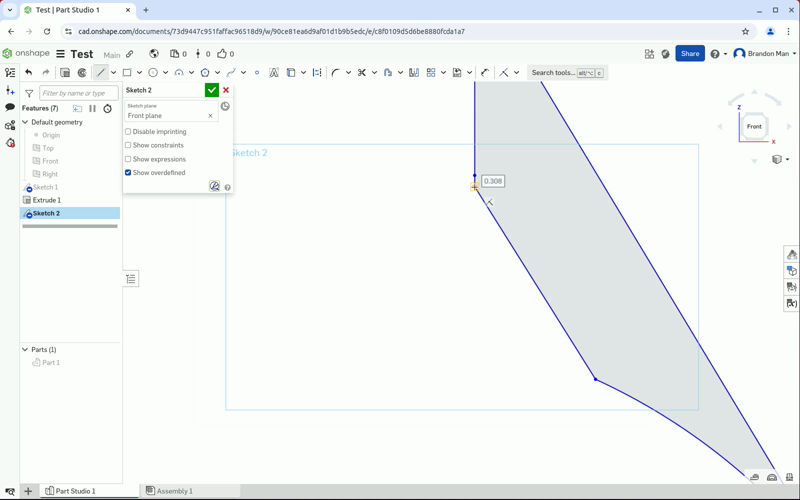
scroll(-6)
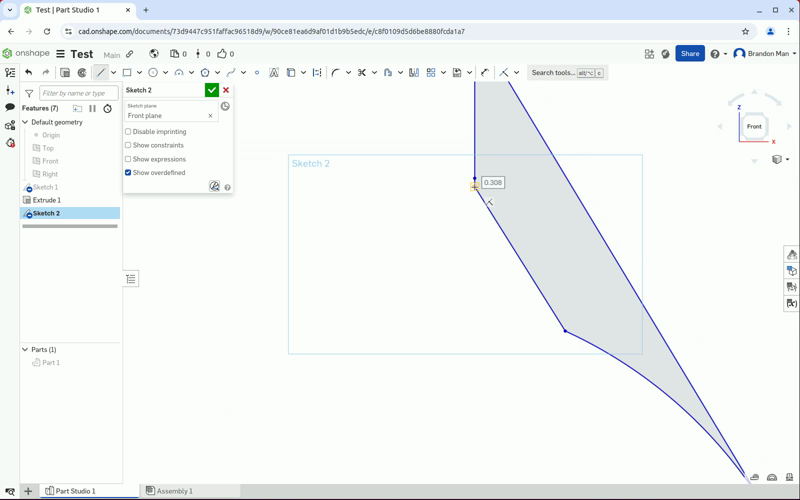
scroll(-6)
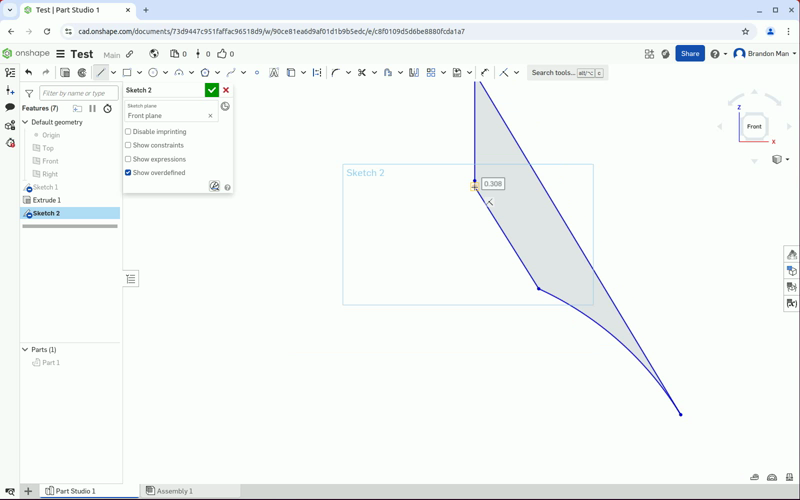
scroll(-6)
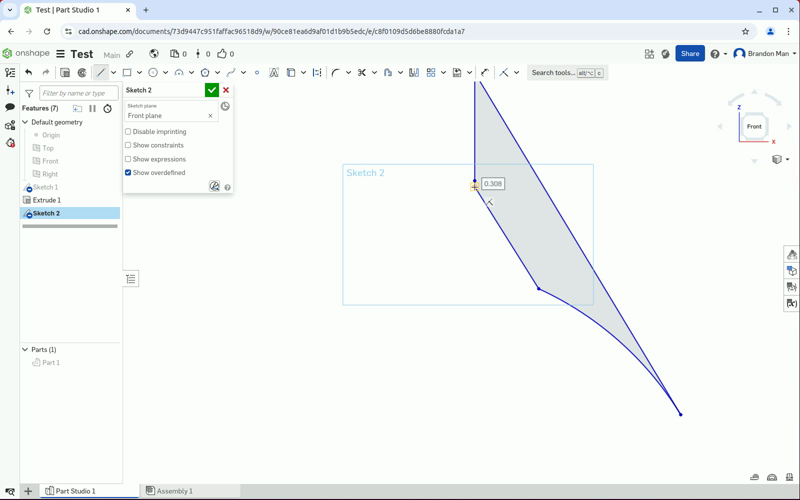
scroll(-6)
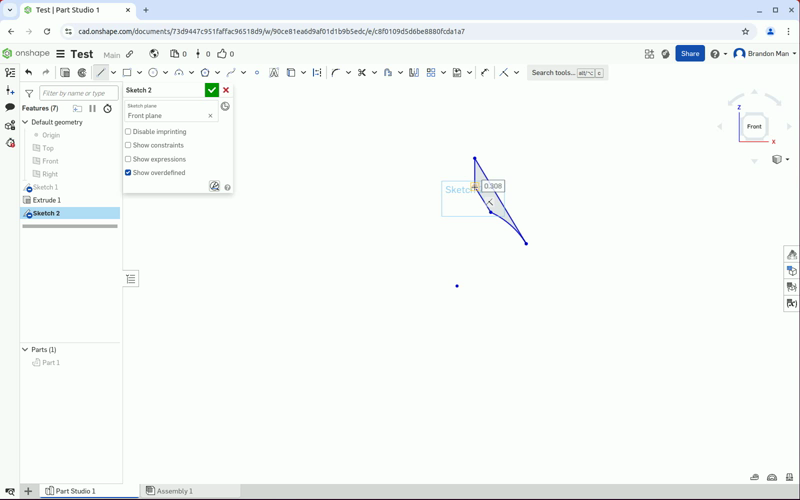
key(esc)
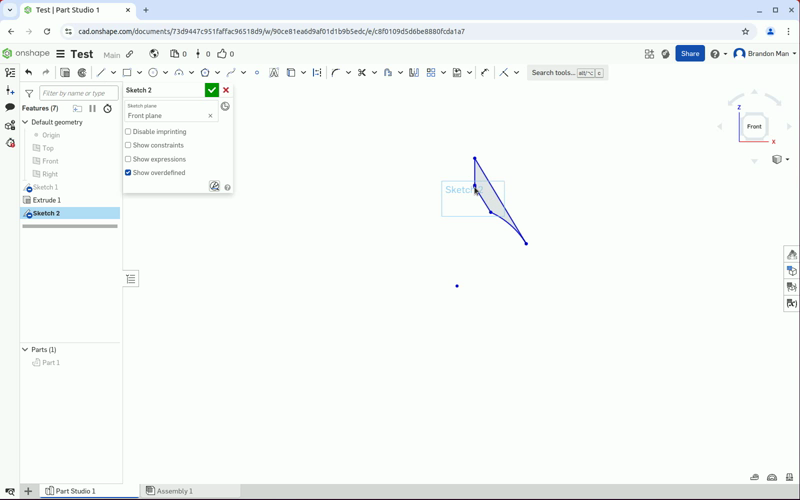
mouse_move(497, 202)
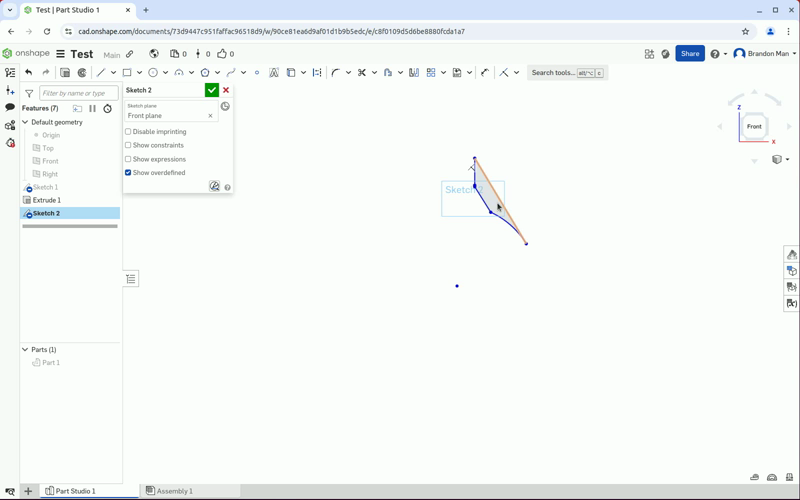
scroll(6)
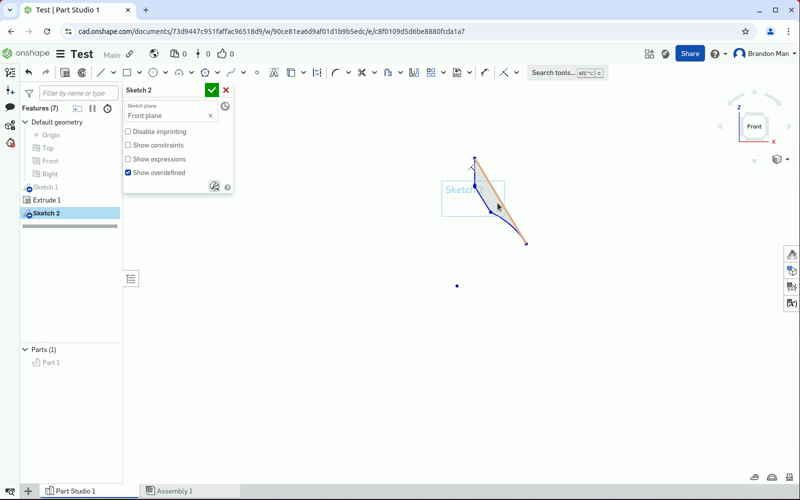
scroll(6)
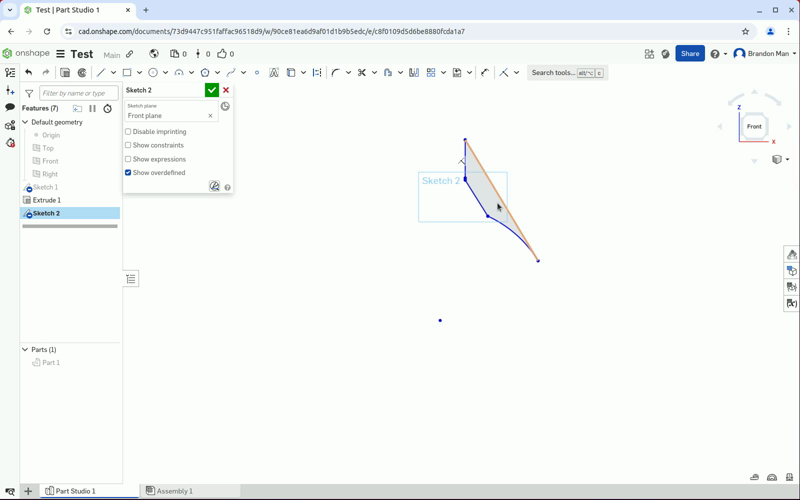
scroll(6)
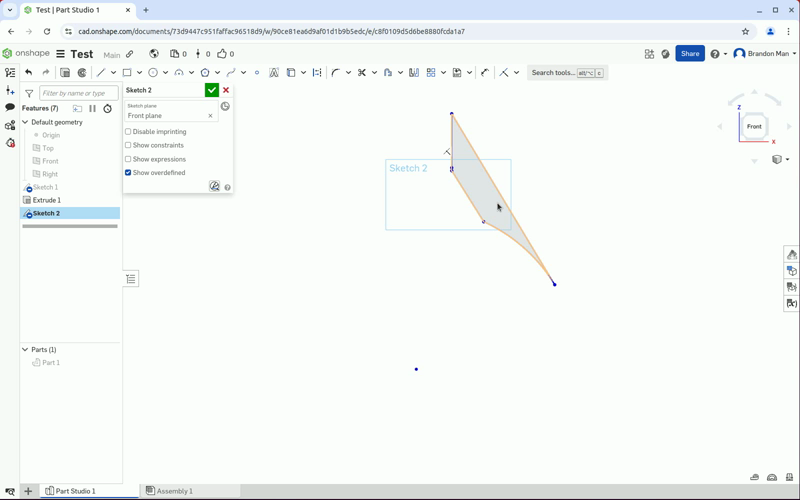
scroll(6)
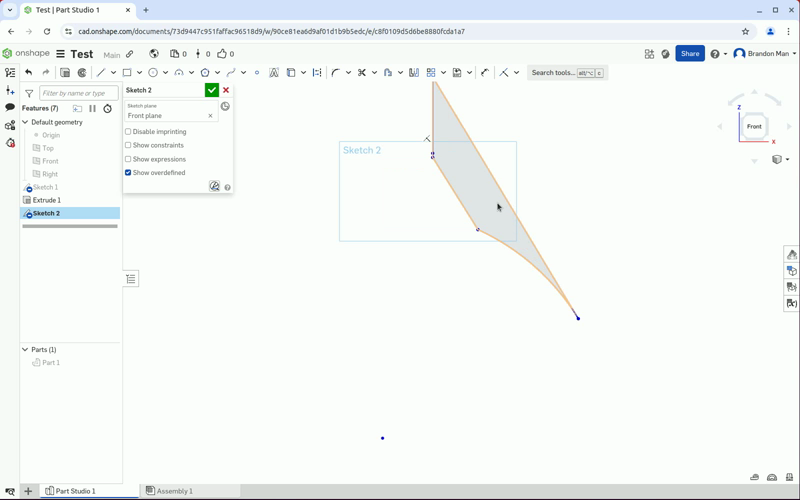
scroll(6)
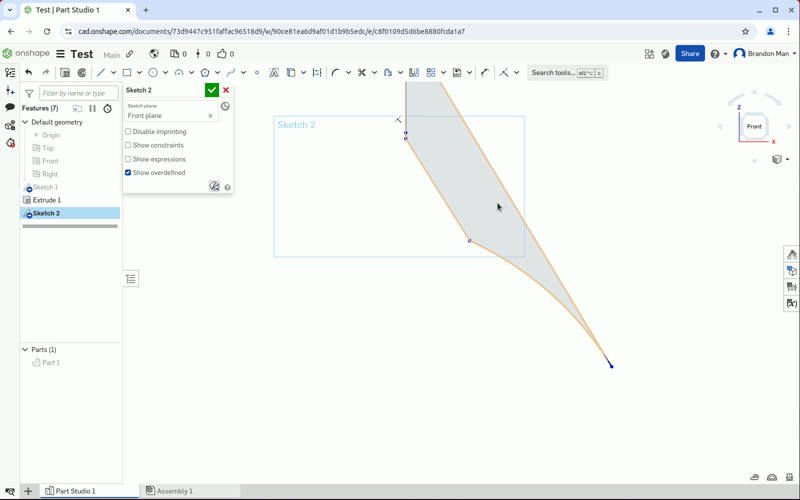
scroll(6)
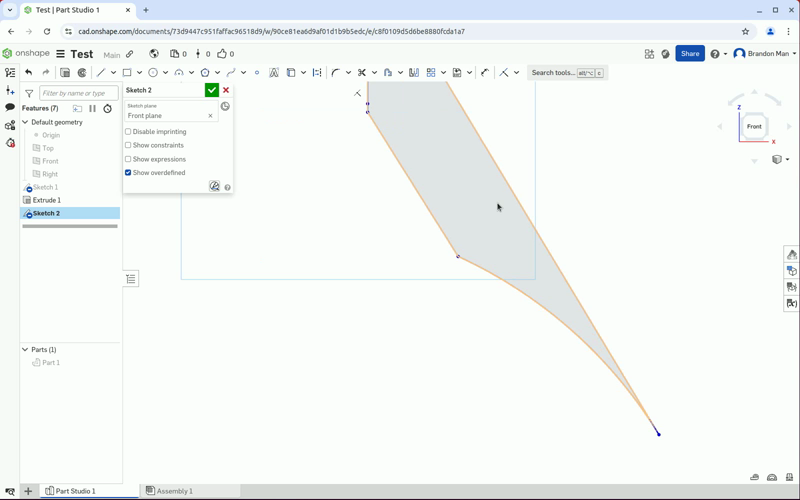
scroll(6)
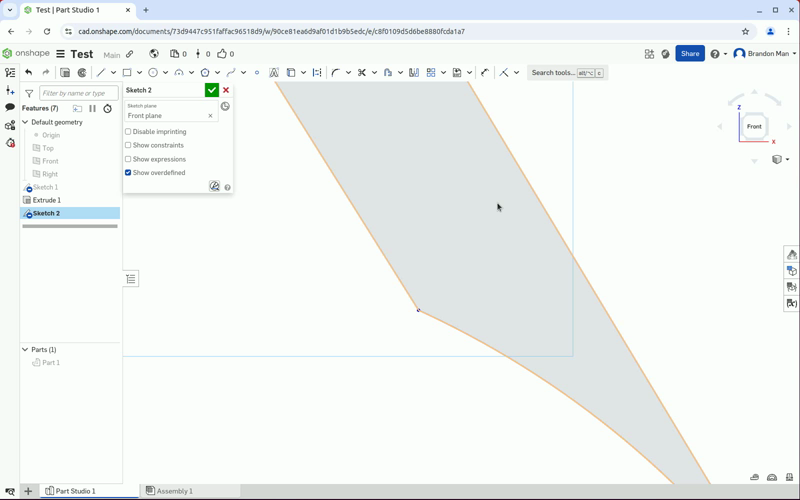
click(497, 202)
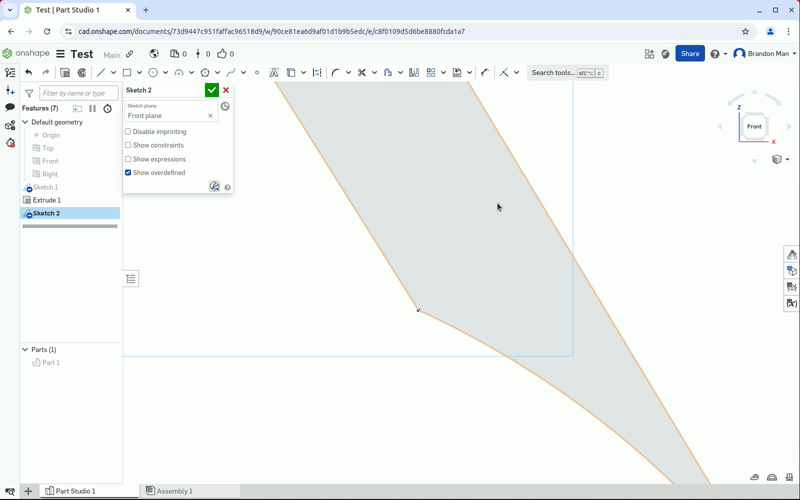
scroll(-6)
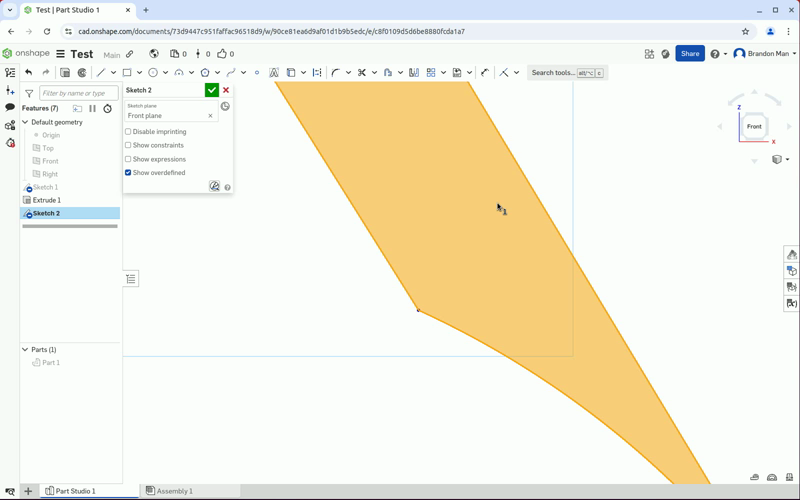
scroll(-6)
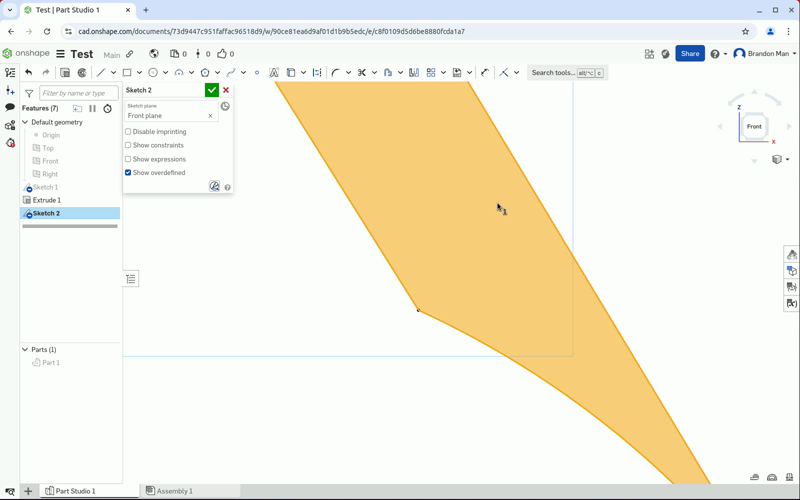
scroll(-6)
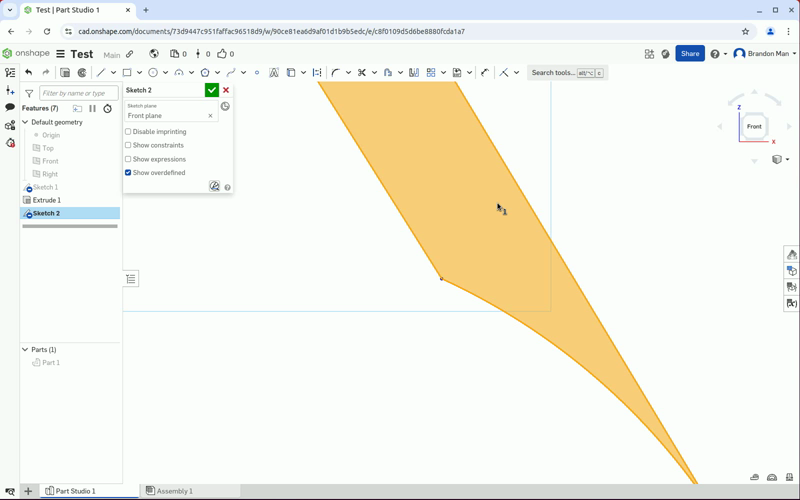
scroll(-6)
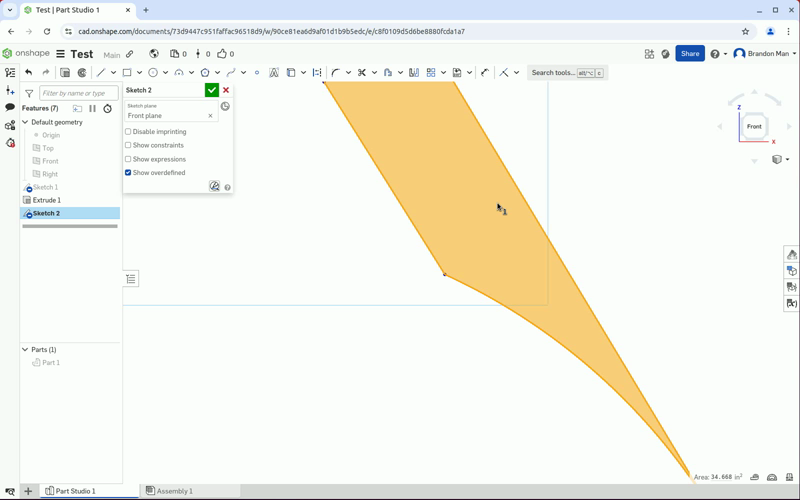
scroll(-6)
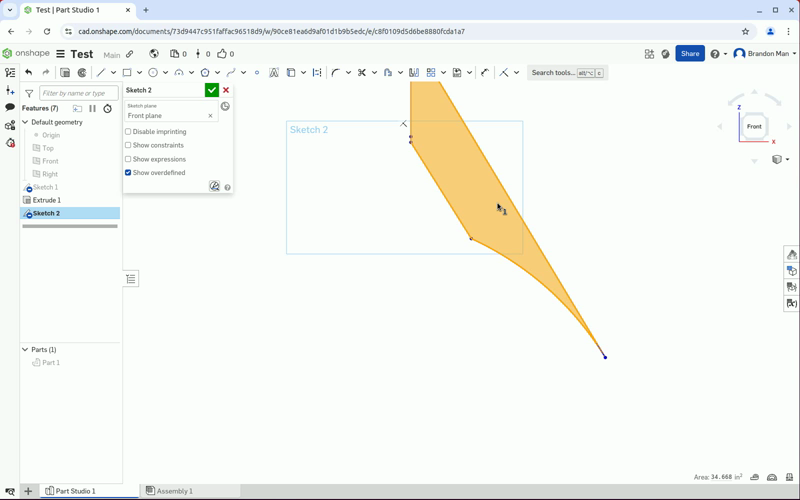
scroll(-6)
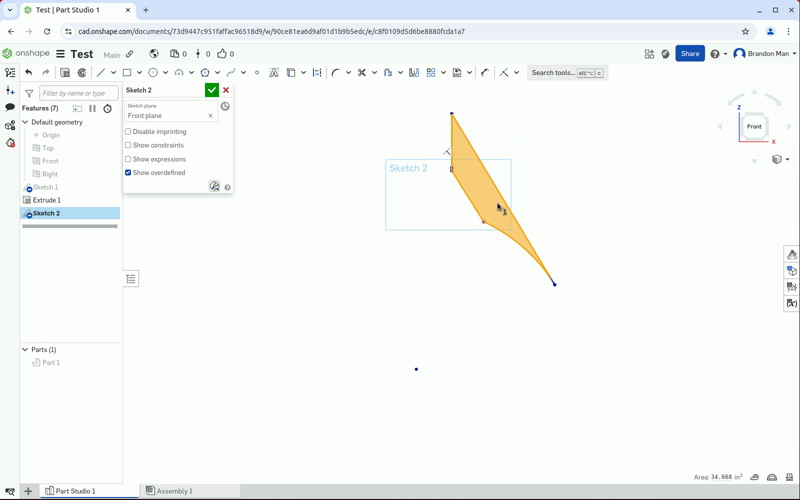
scroll(-6)
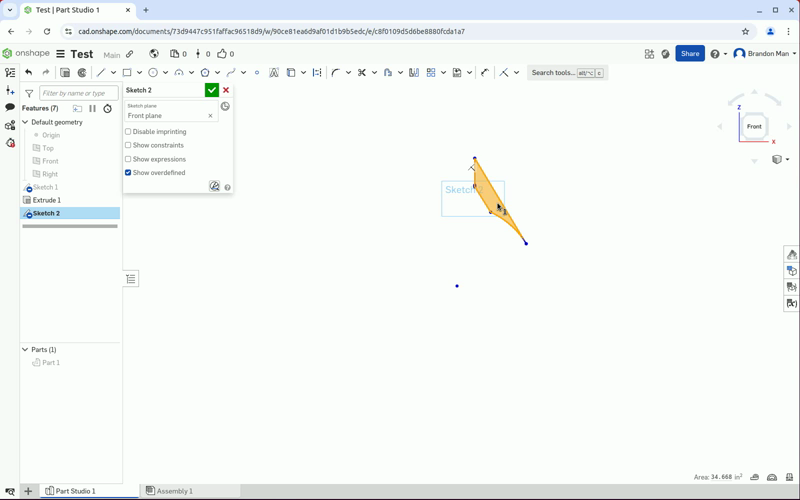
mouse_move(73, 352)
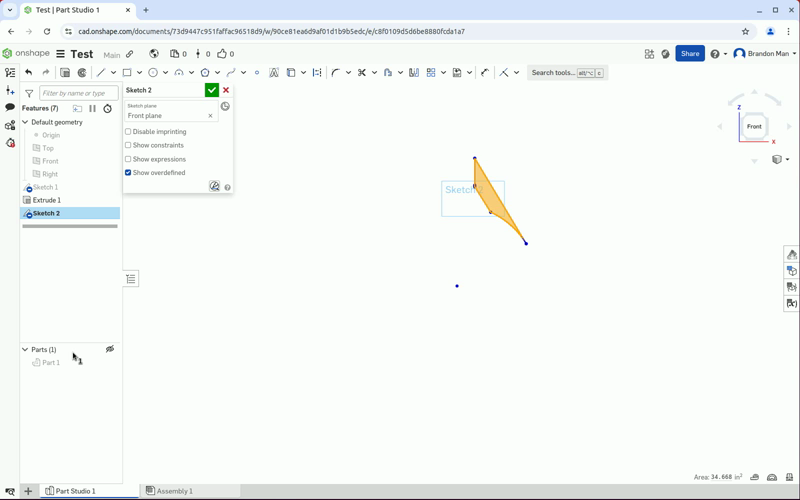
key(shift+y)
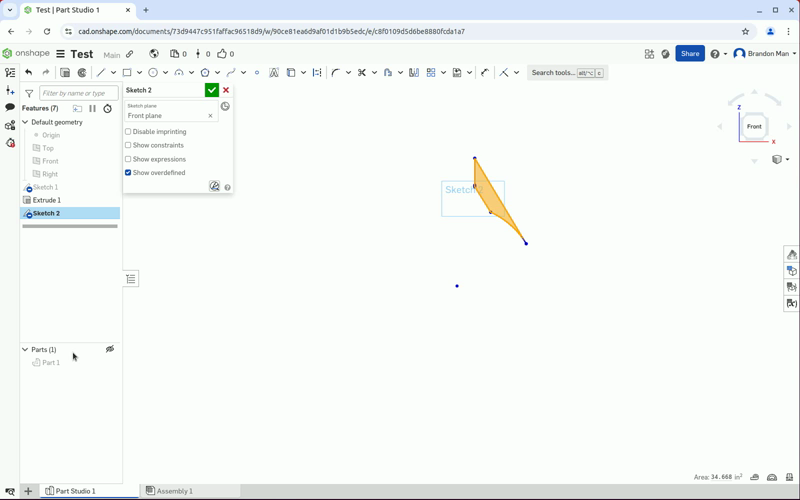
key(shift+e)
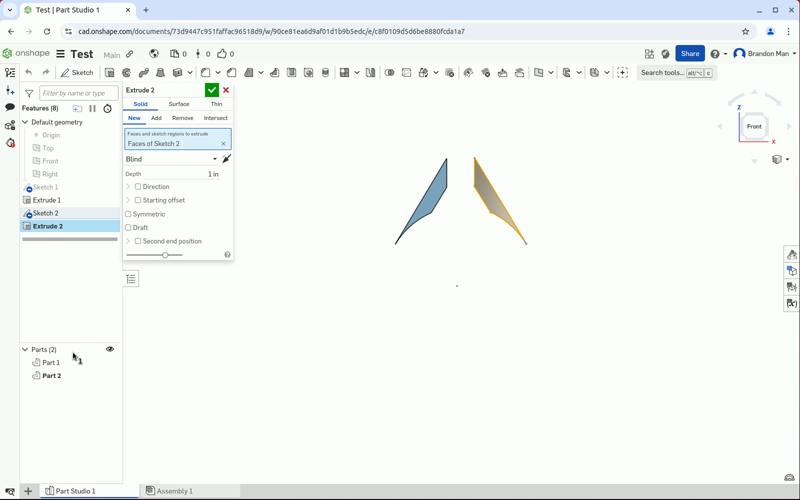
mouse_move(143, 106)
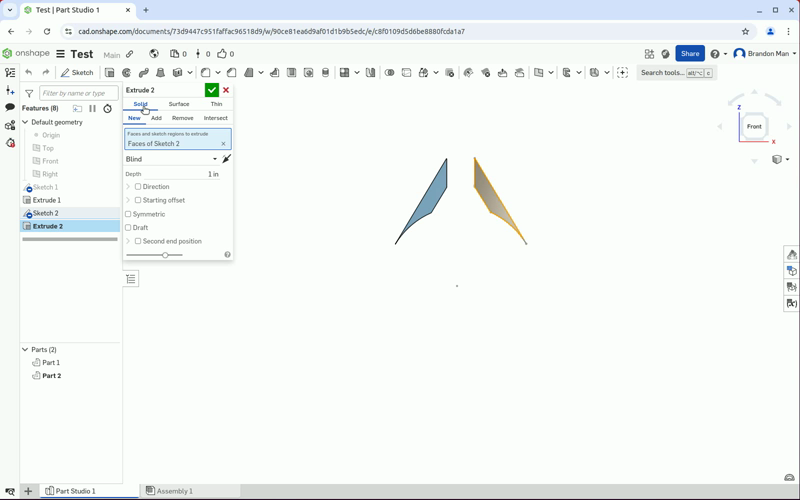
click(143, 106)
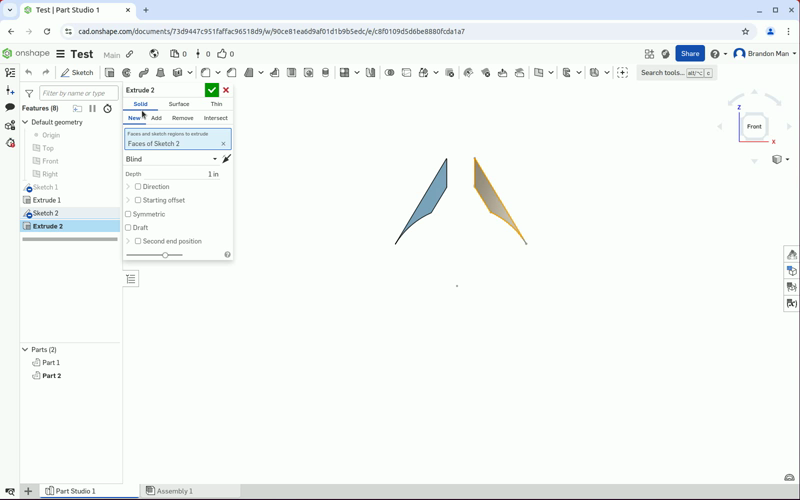
mouse_move(137, 120)
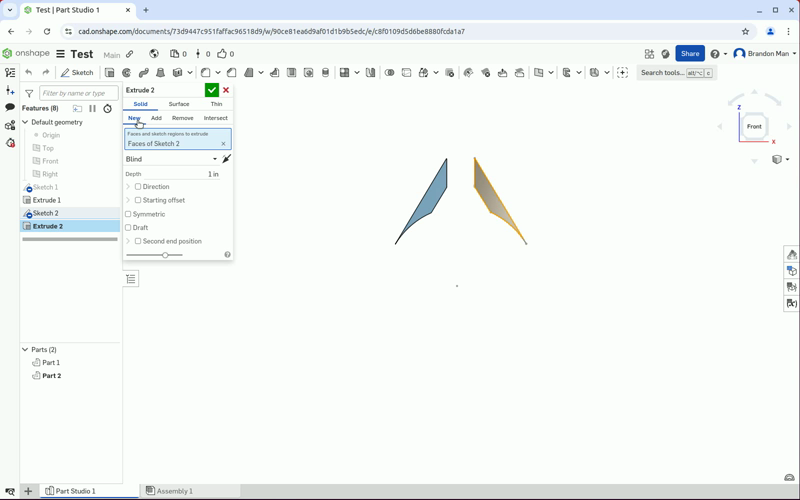
click(137, 120)
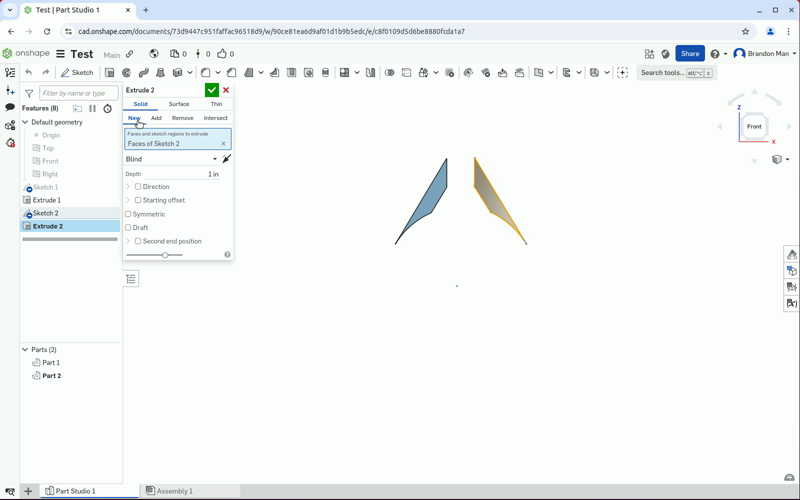
key(tab, 4)
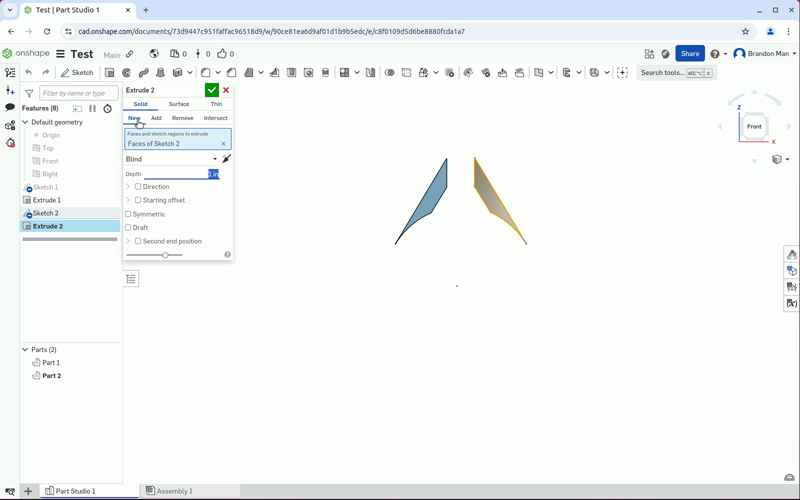
text(9.147)
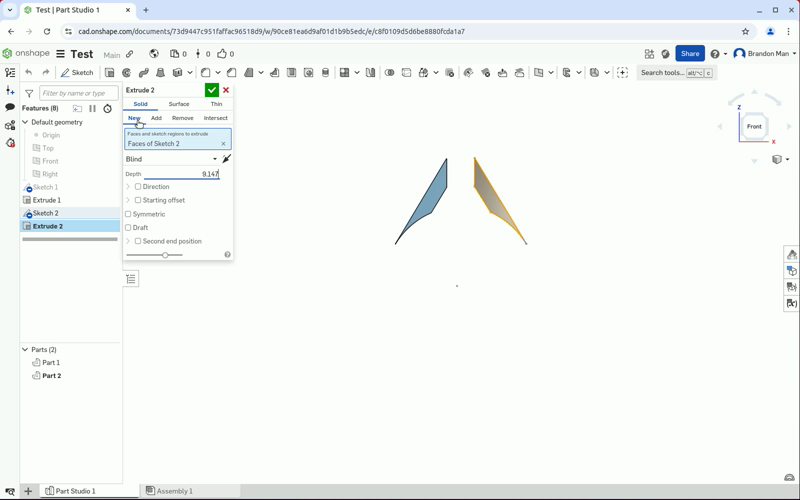
key(enter)
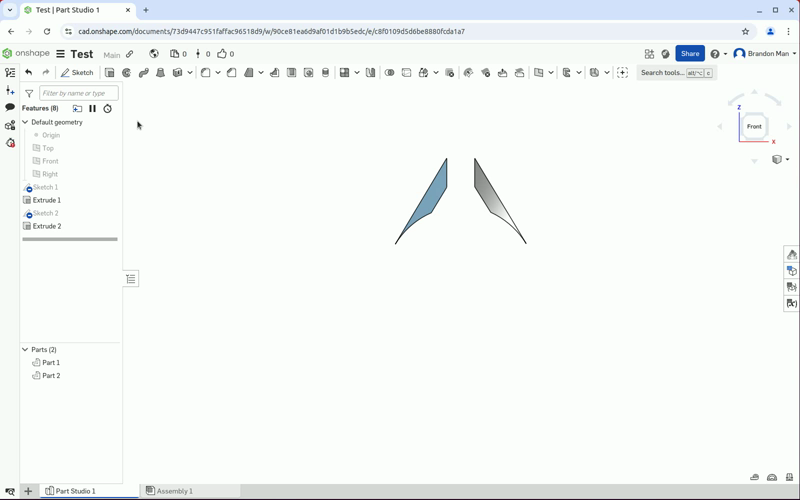
key(shift+h)
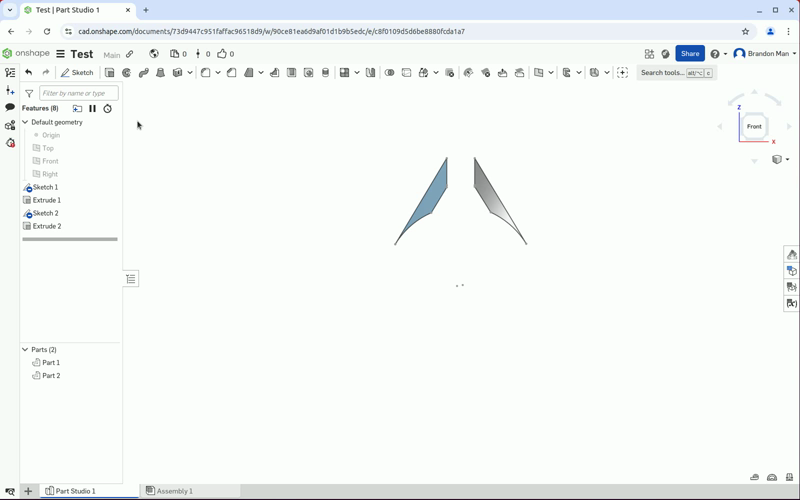
key(shift+h)
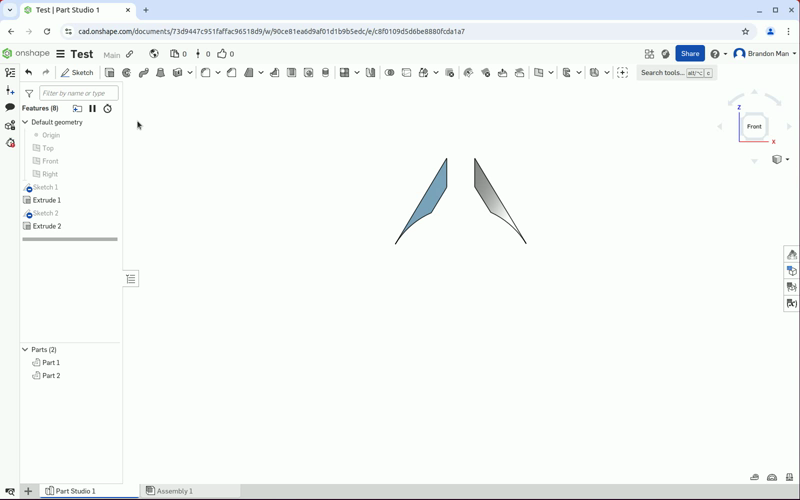
mouse_move(73, 189)
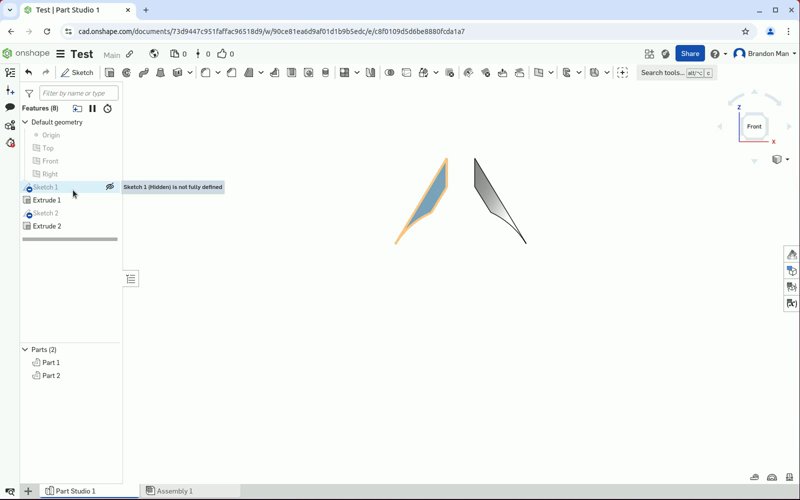
click(73, 189)
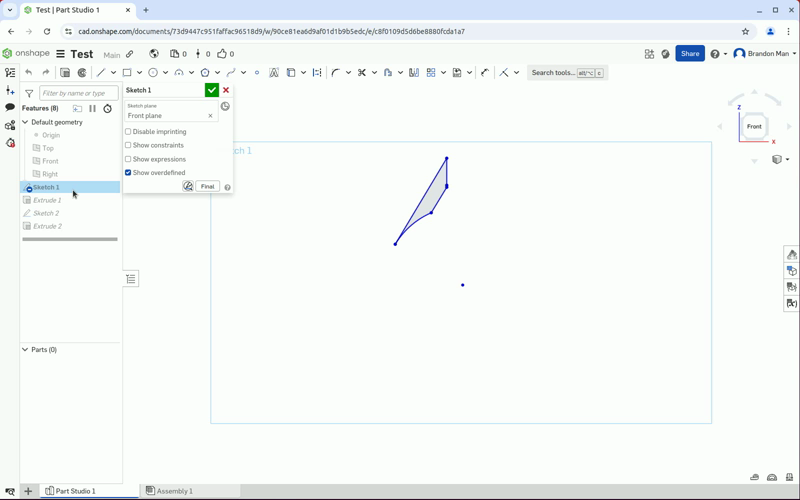
mouse_move(229, 92)
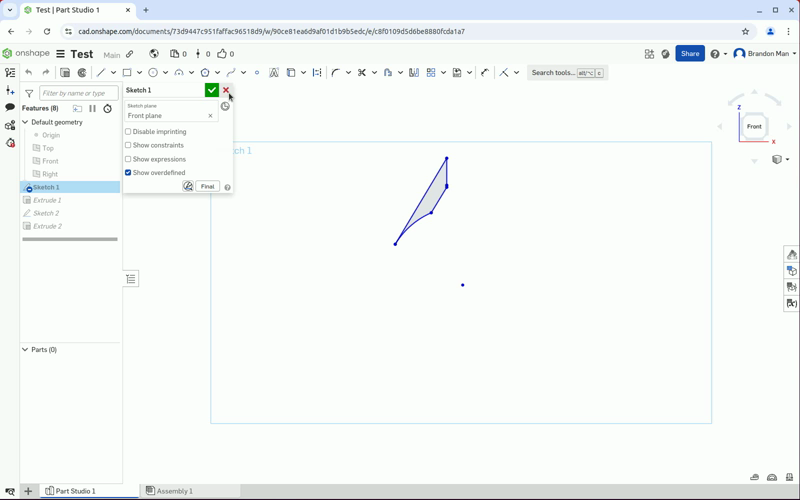
click(229, 92)
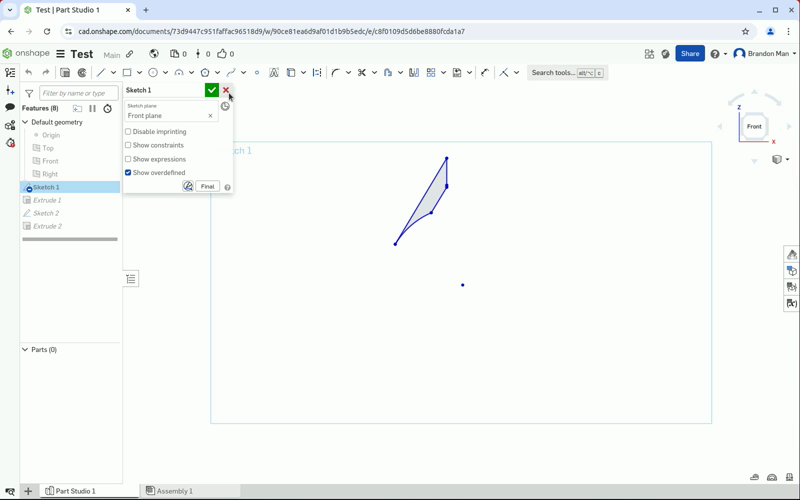
key(shift+s)
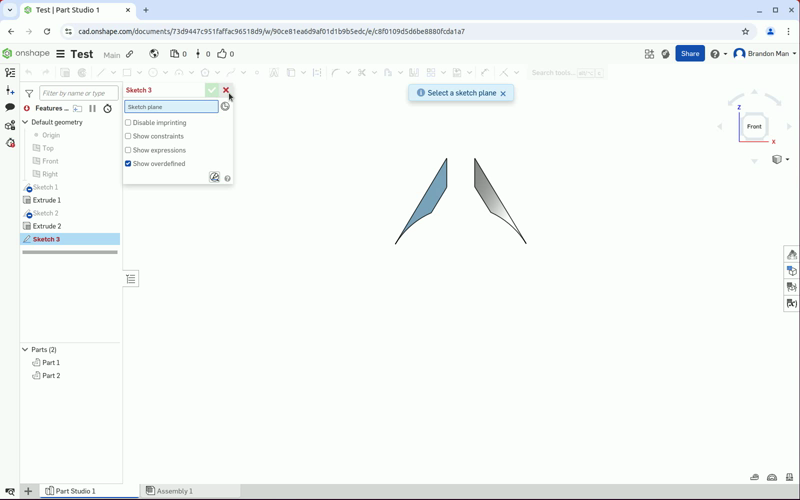
mouse_move(73, 163)
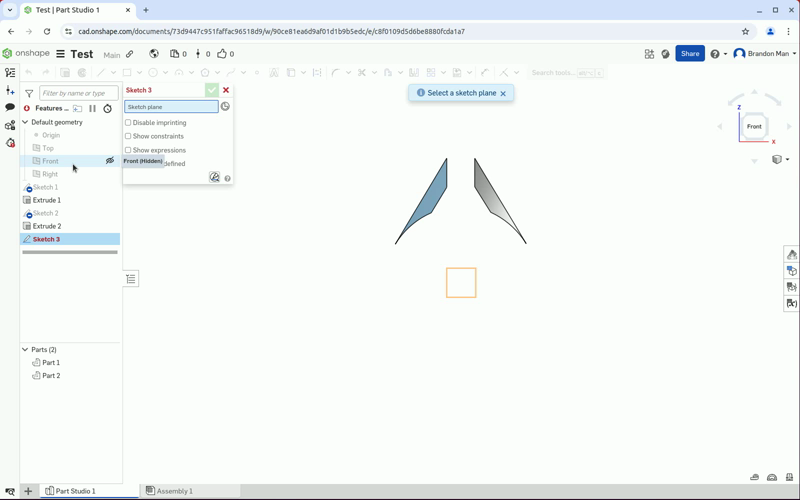
click(73, 163)
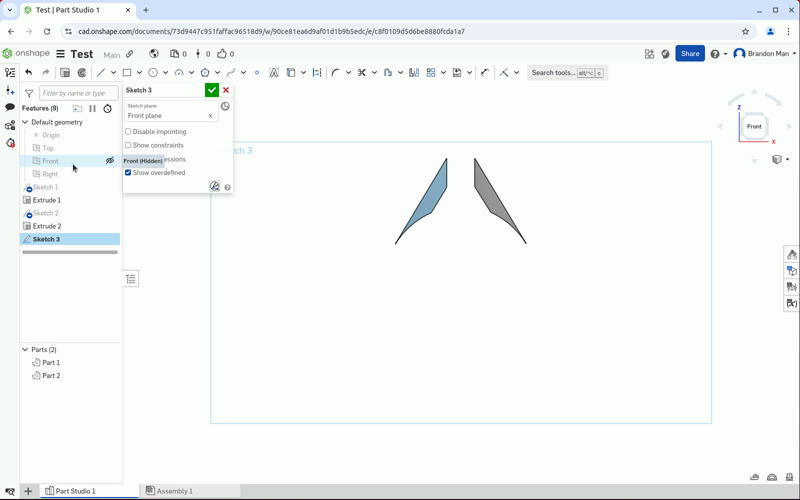
mouse_move(73, 352)
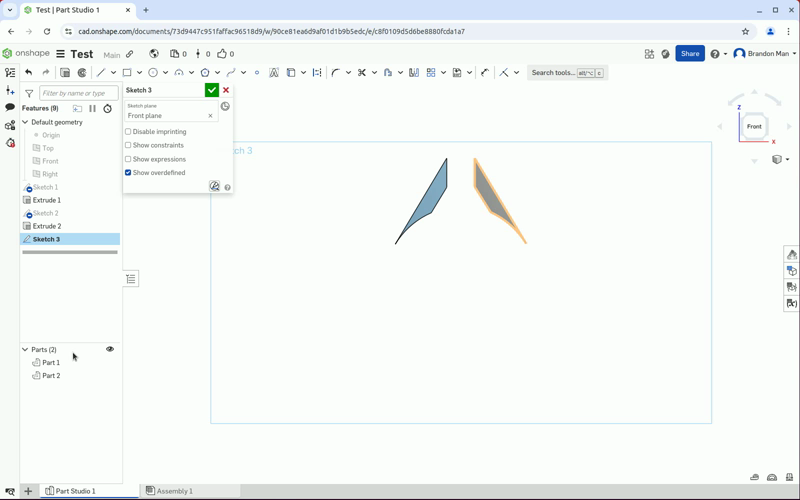
key(y)
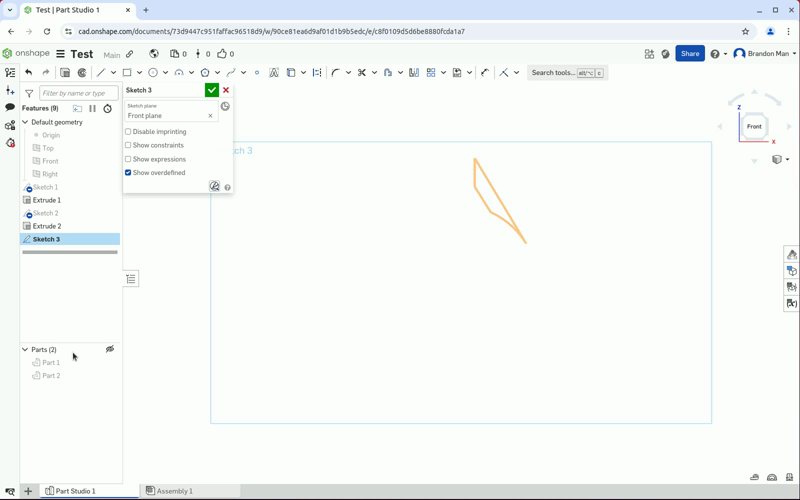
key(c)
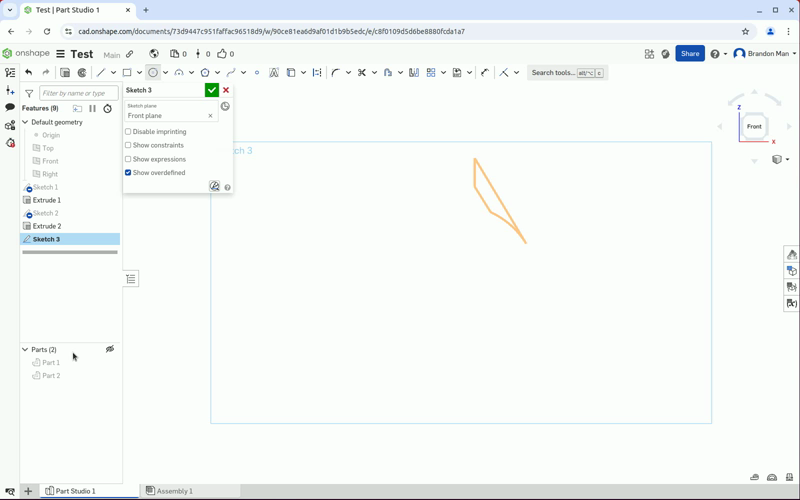
key_down(shift)
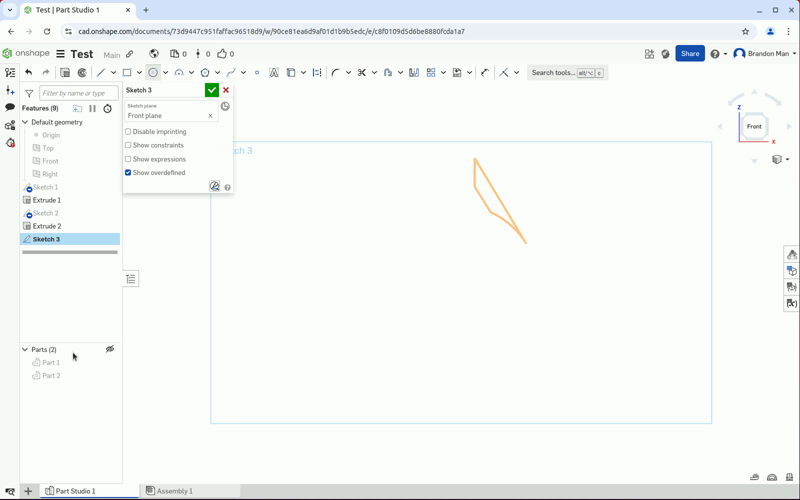
mouse_move(461, 282)
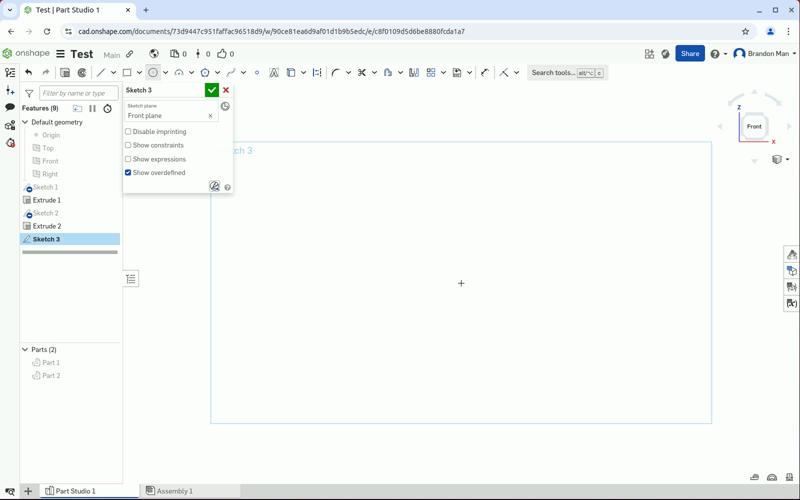
click(461, 282)
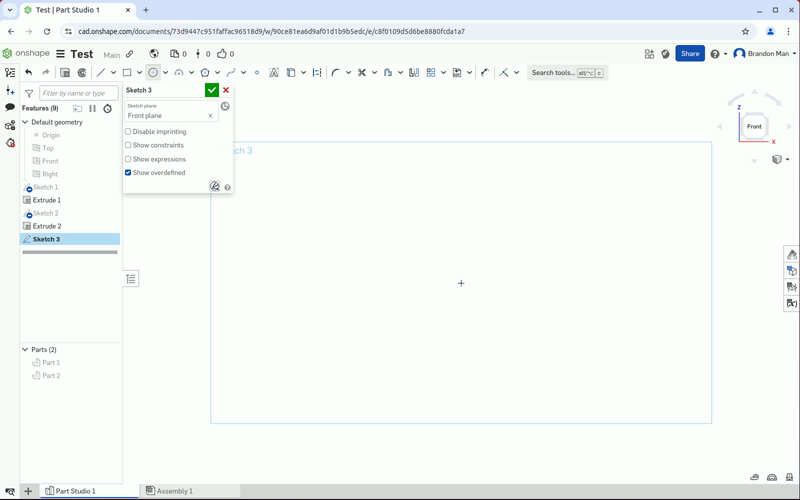
key_up(shift)
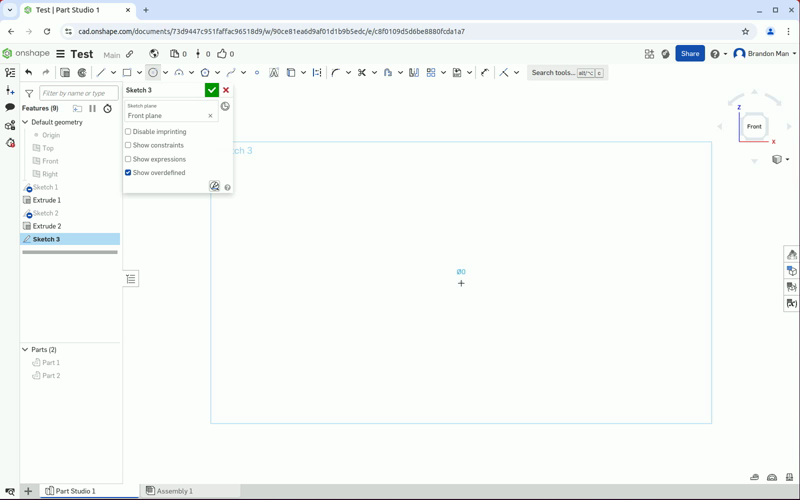
mouse_move(538, 282)
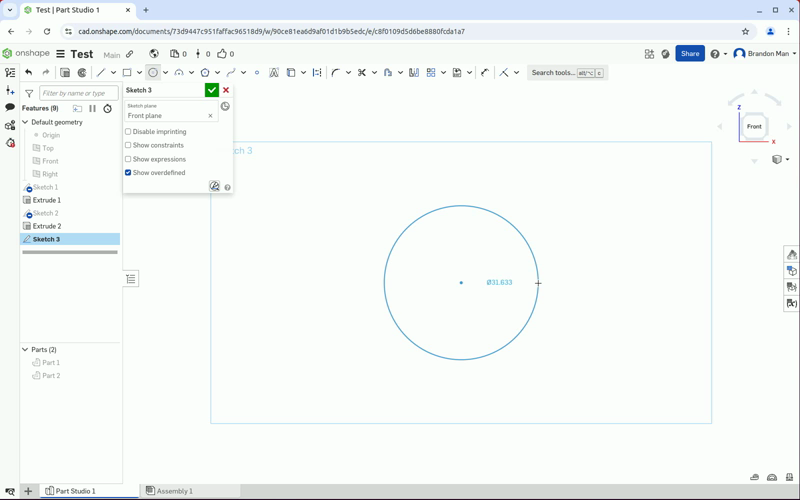
click(538, 282)
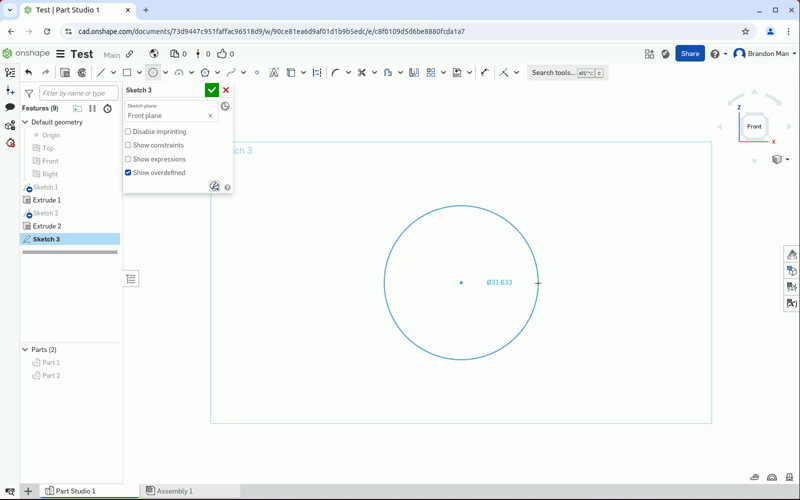
key(esc)
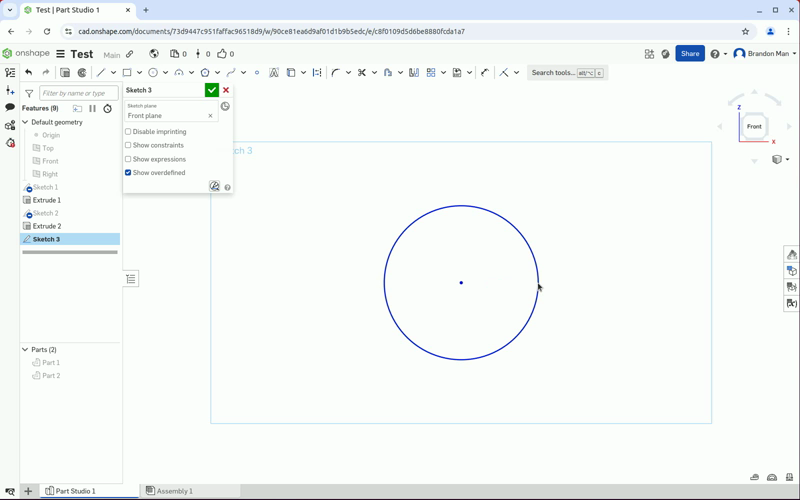
key(c)
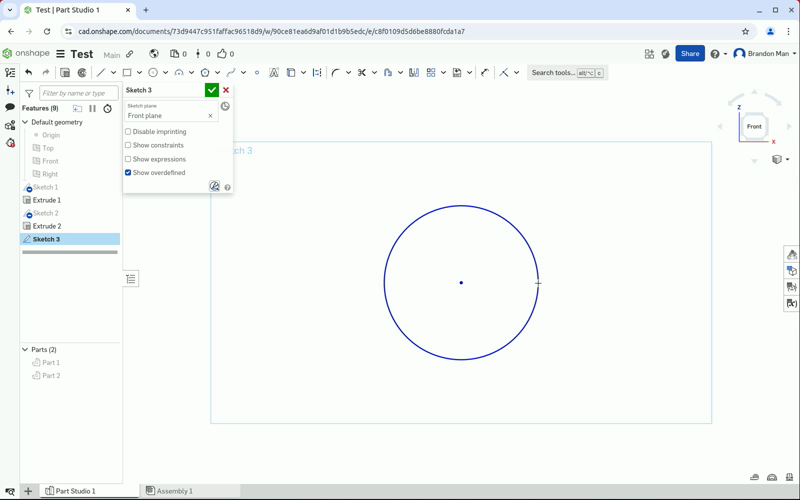
key_down(shift)
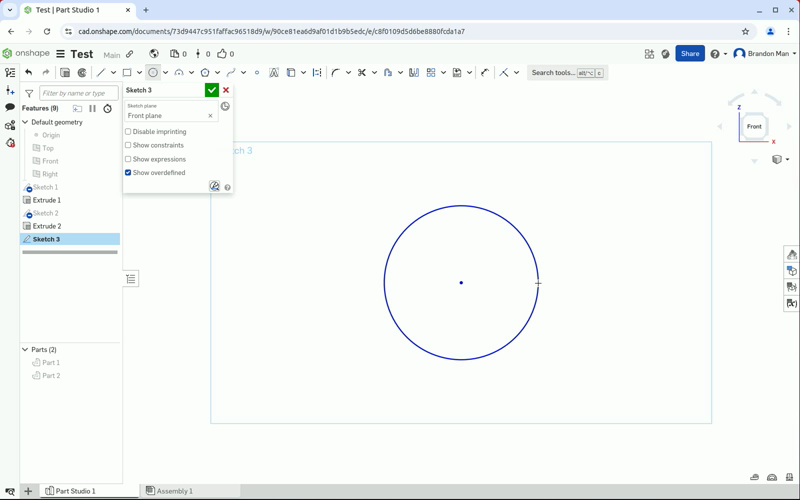
mouse_move(461, 282)
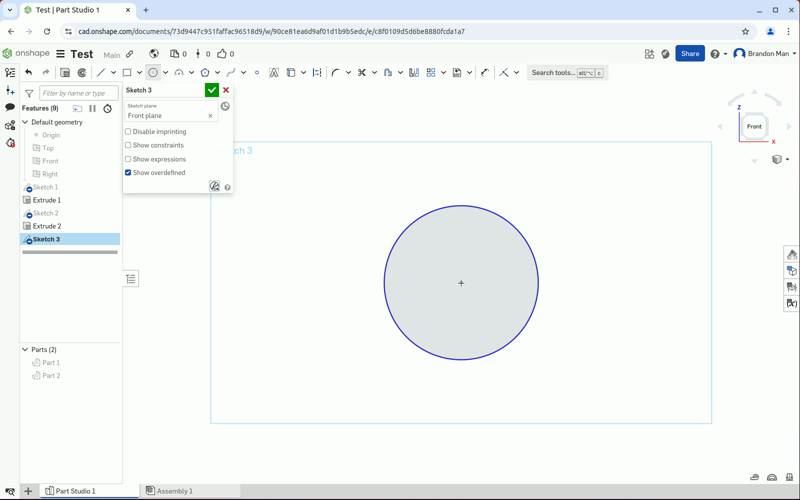
click(461, 282)
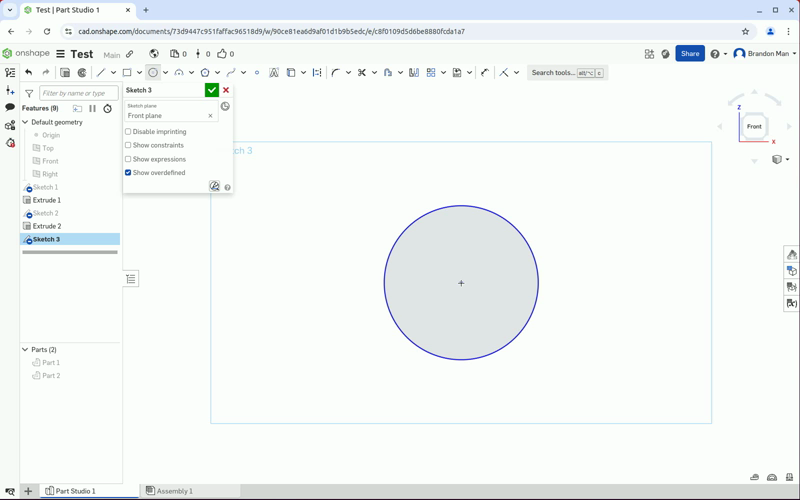
key_up(shift)
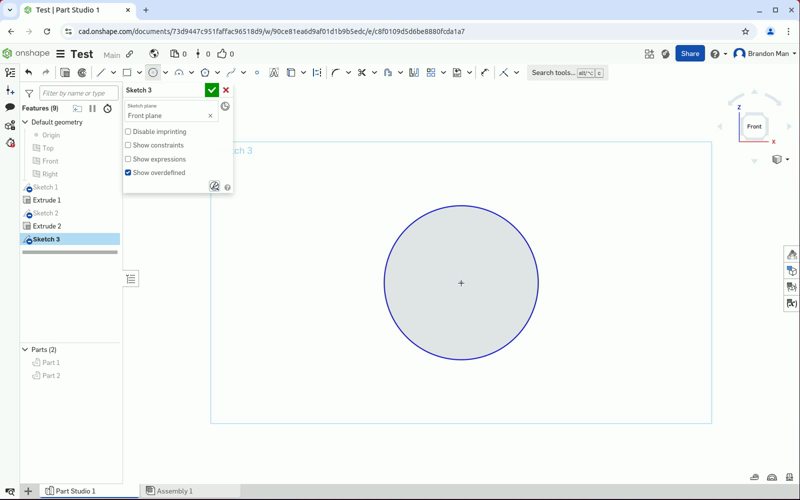
mouse_move(522, 282)
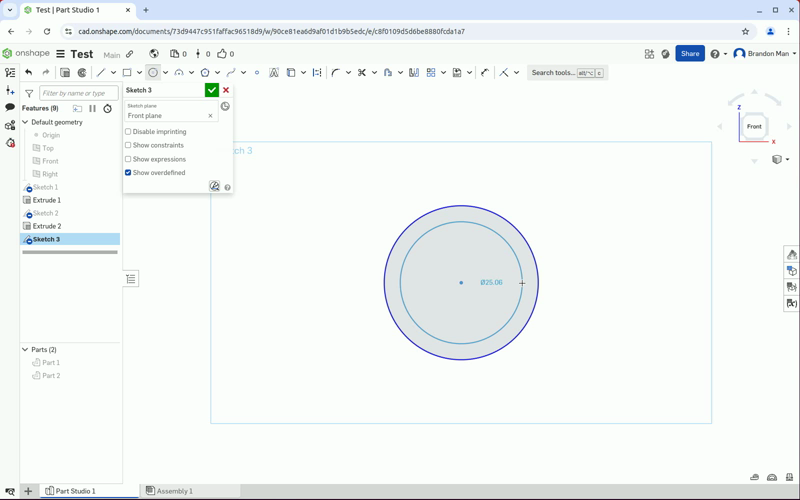
click(522, 282)
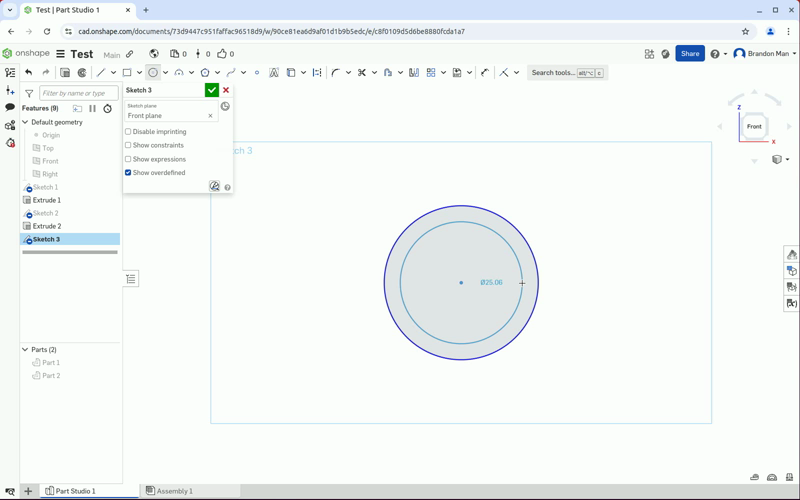
key(esc)
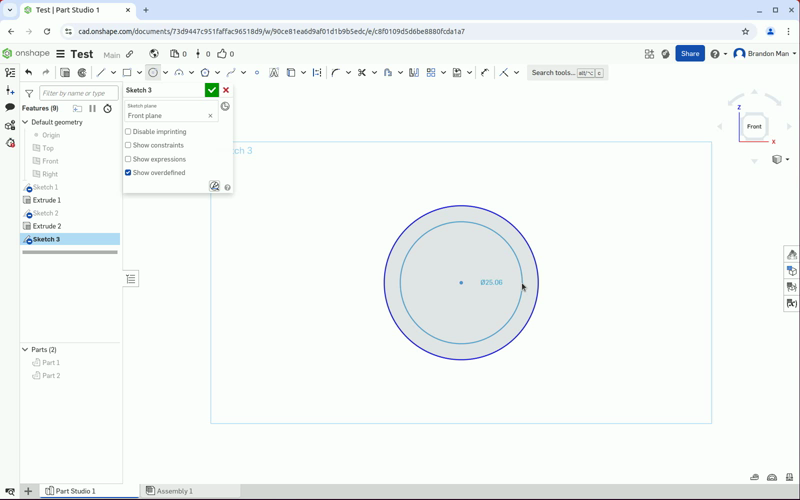
mouse_move(449, 350)
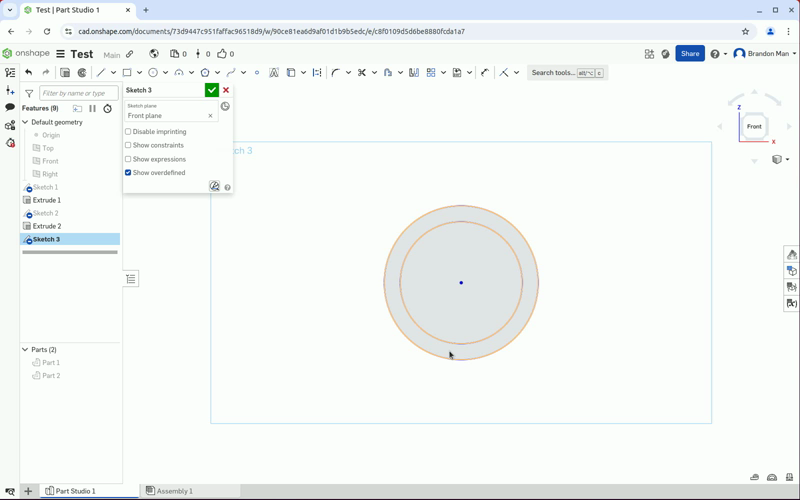
click(449, 350)
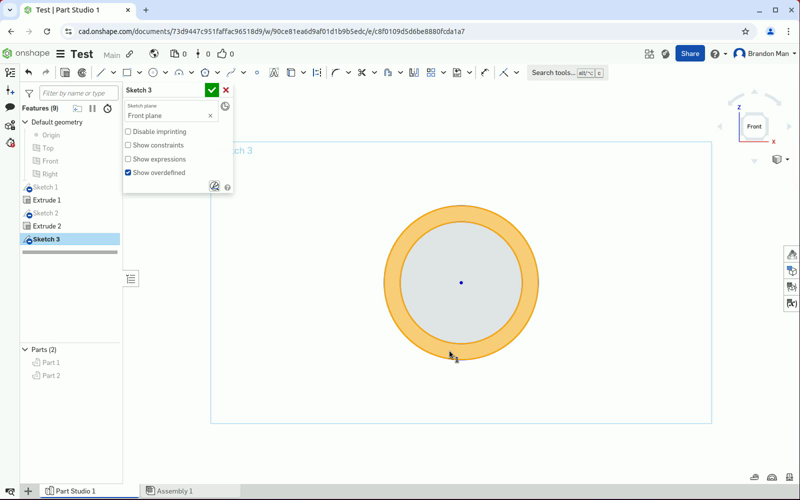
mouse_move(73, 352)
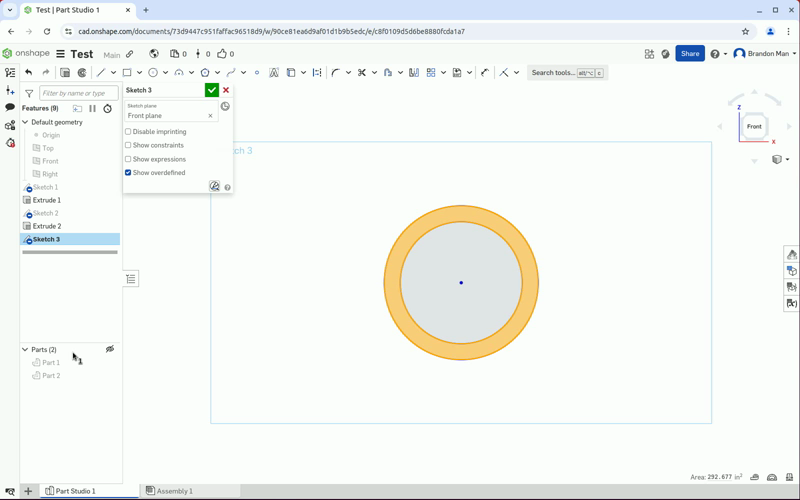
key(shift+y)
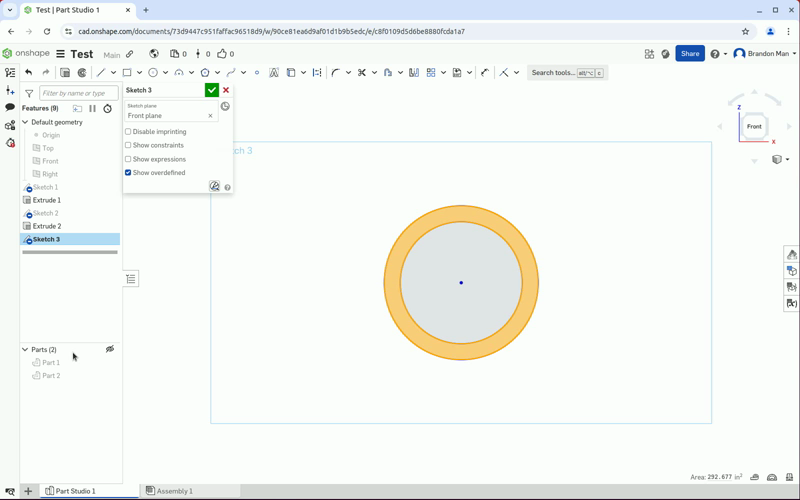
key(shift+e)
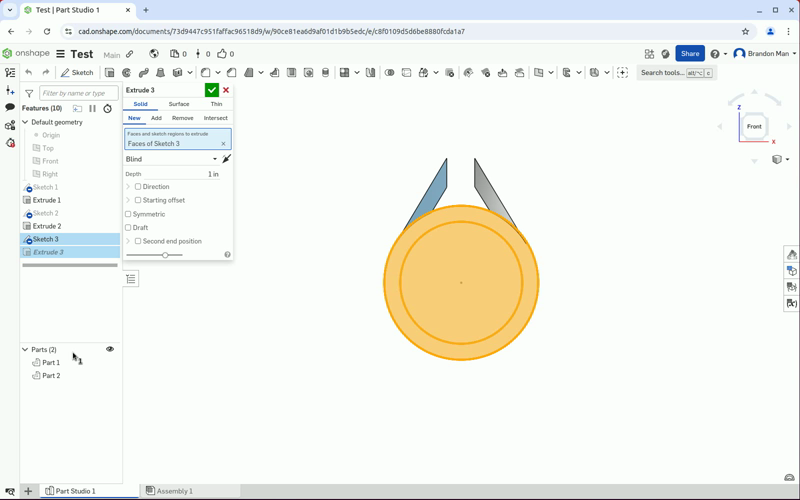
mouse_move(143, 106)
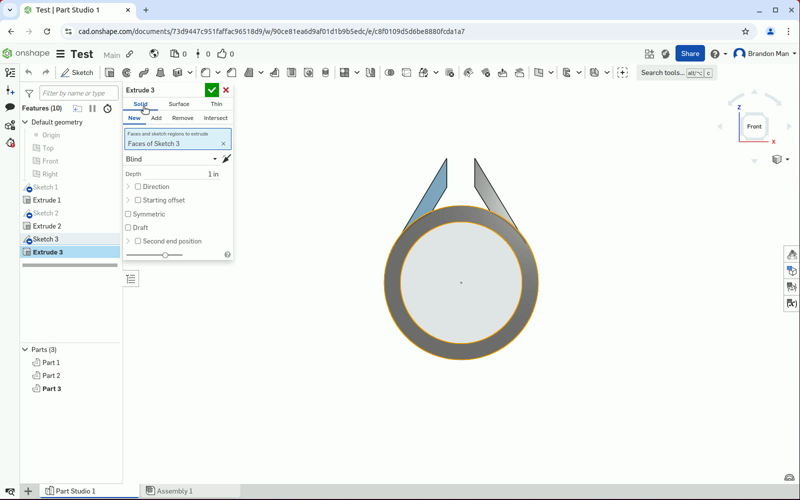
click(143, 106)
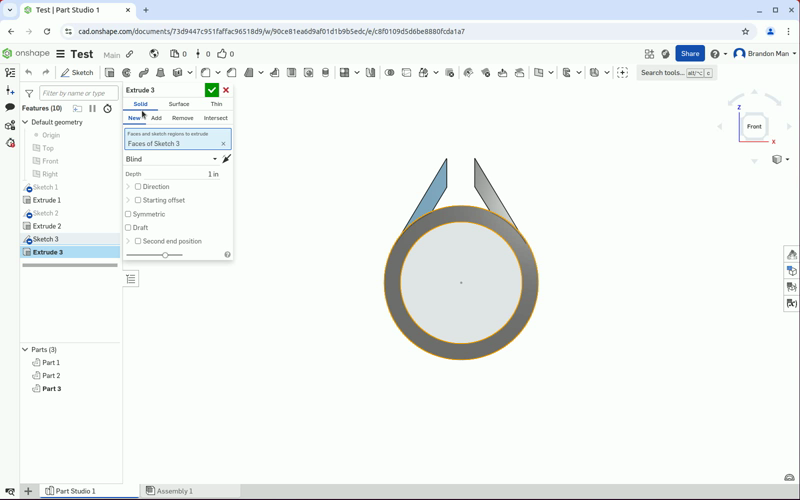
mouse_move(137, 120)
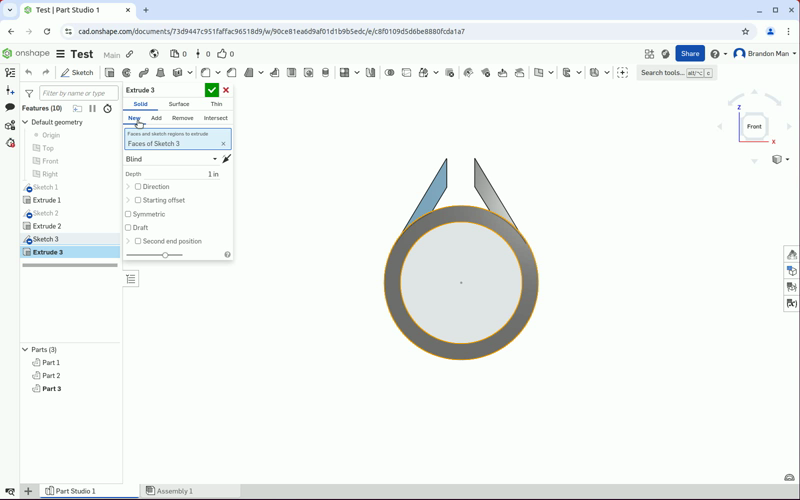
click(137, 120)
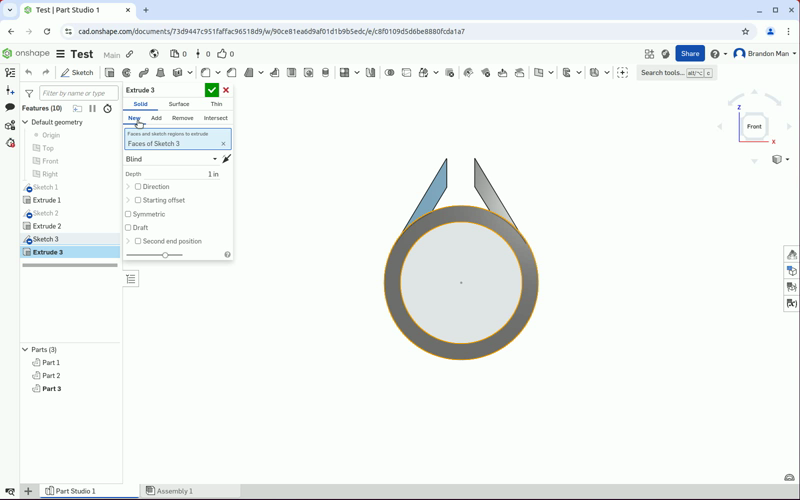
key(tab, 4)
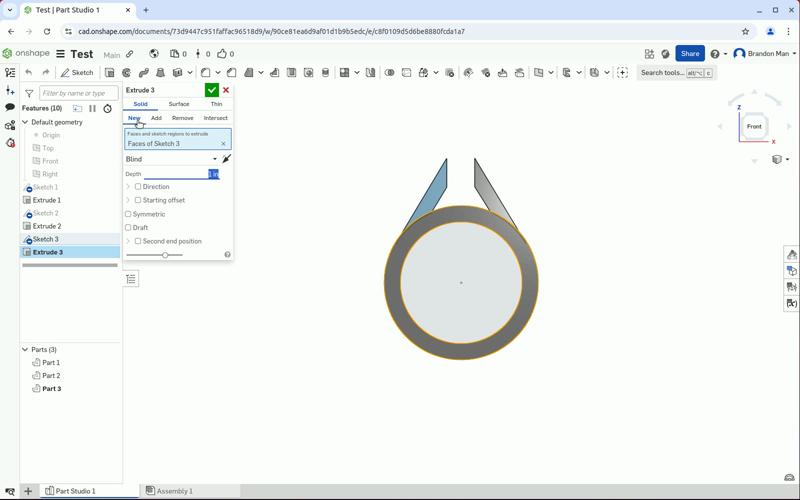
text(9.147)
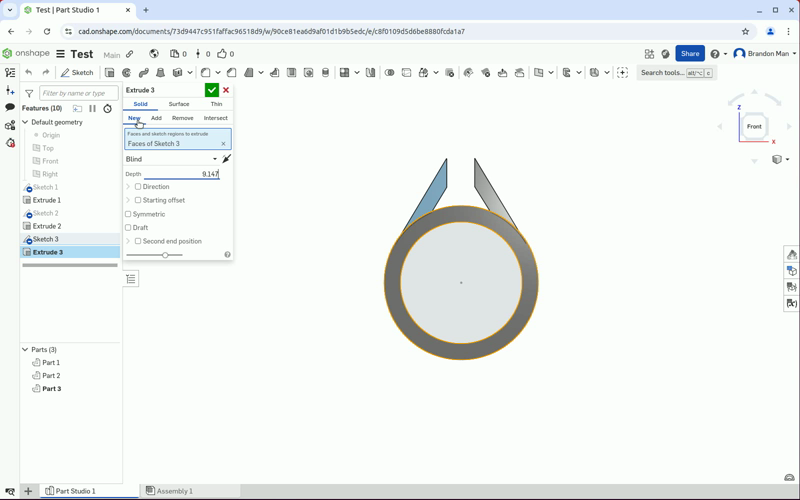
key(enter)
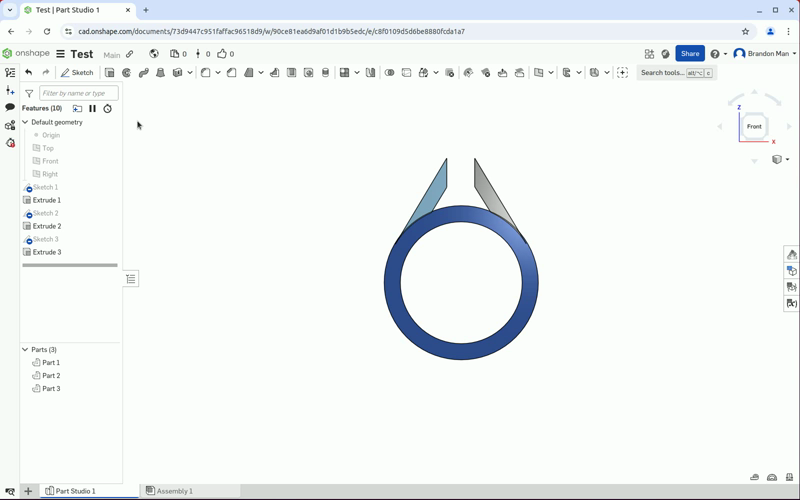
key(shift+h)
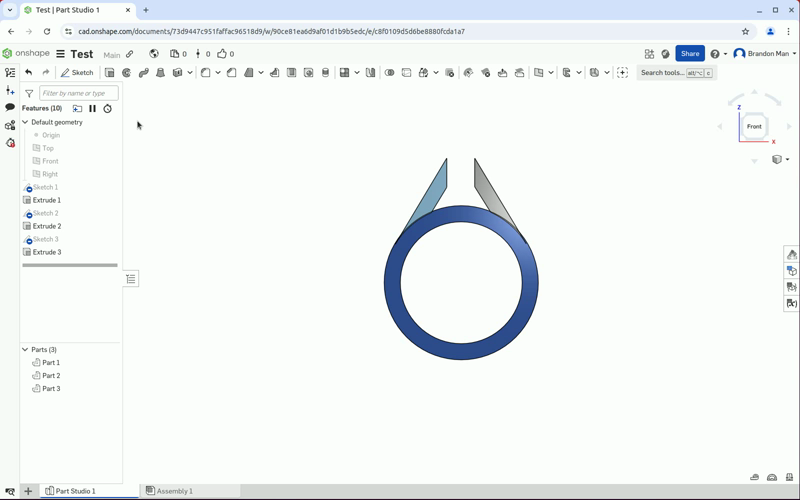
key(shift+h)
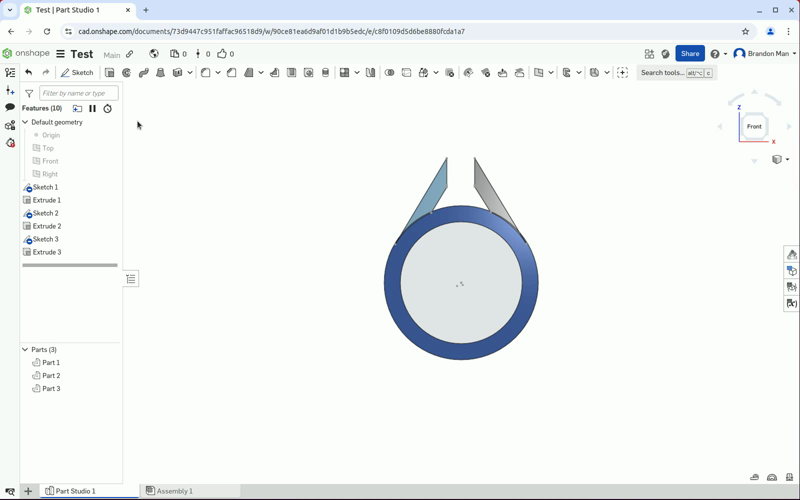
key(shift+7)
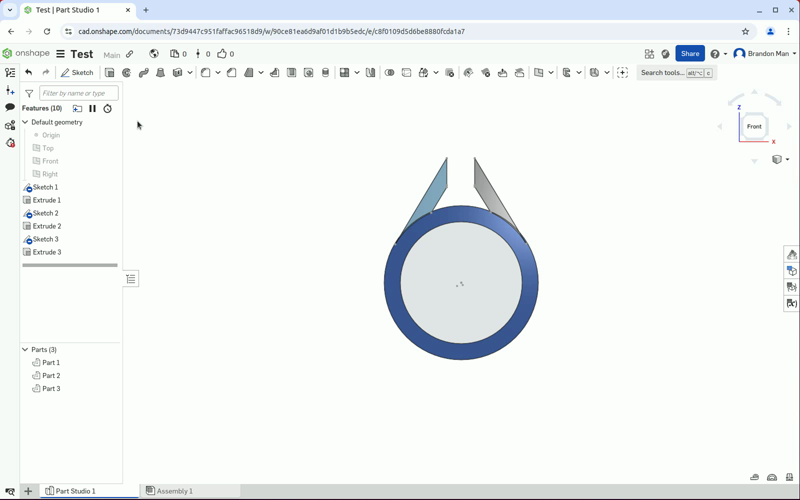
key(left, 2)
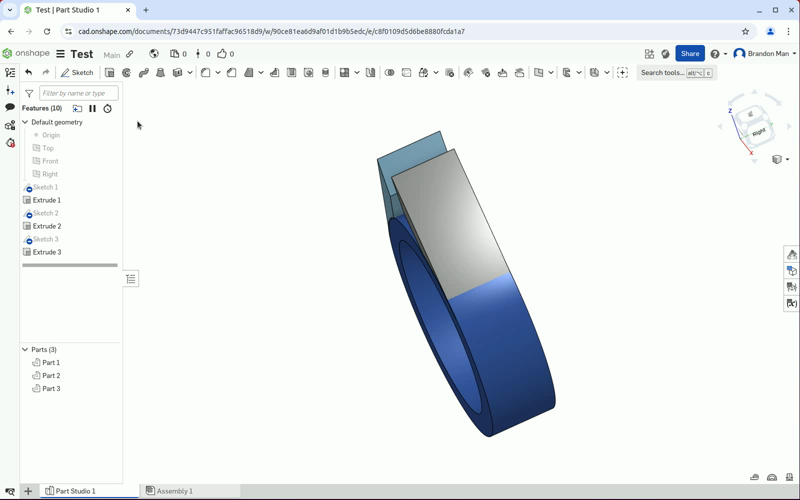
key(down, 2)
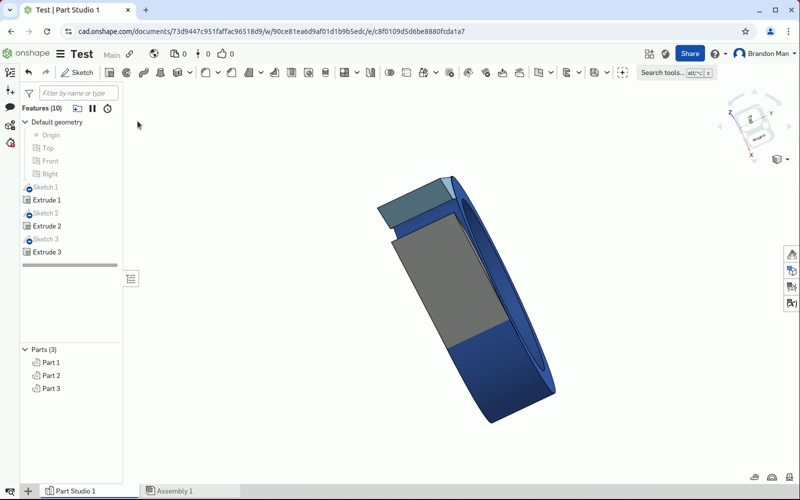
key(up, 2)
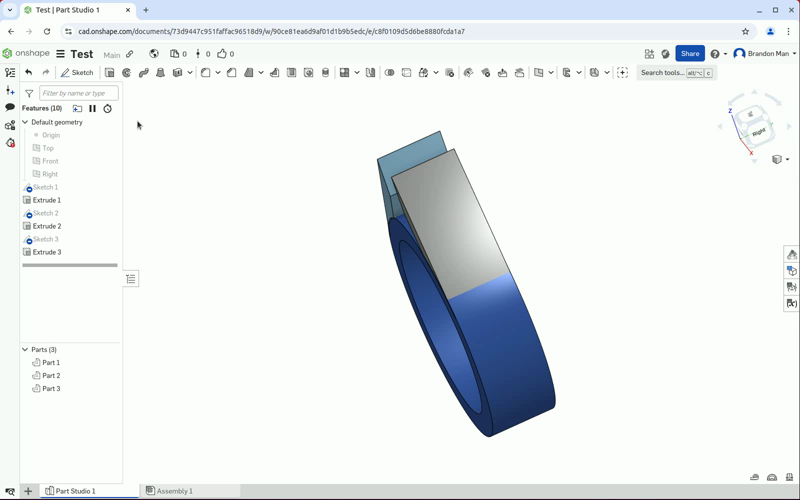
key(right, 2)
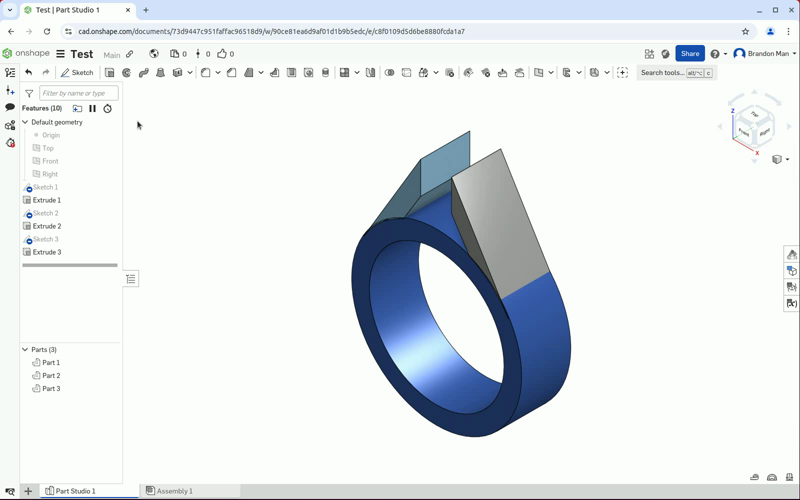
mouse_move(73, 189)
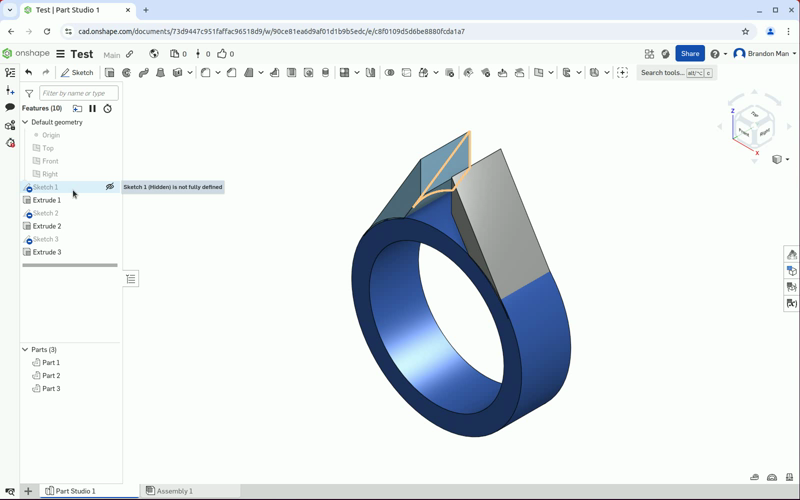
click(73, 189)